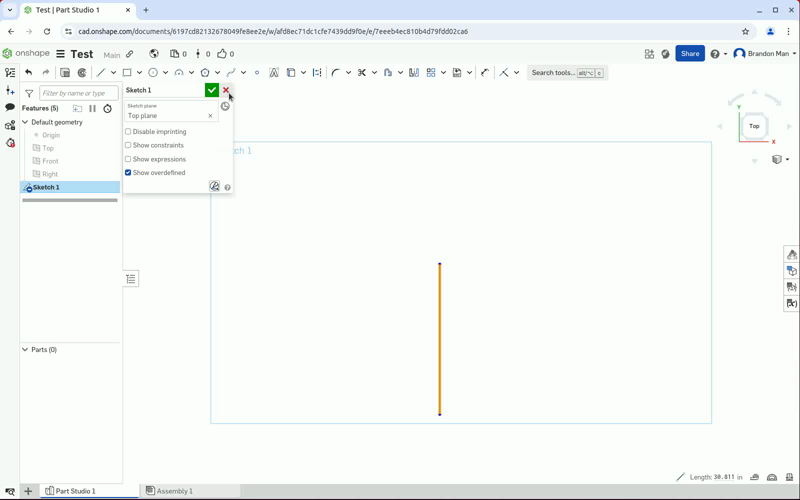
key(shift+h)
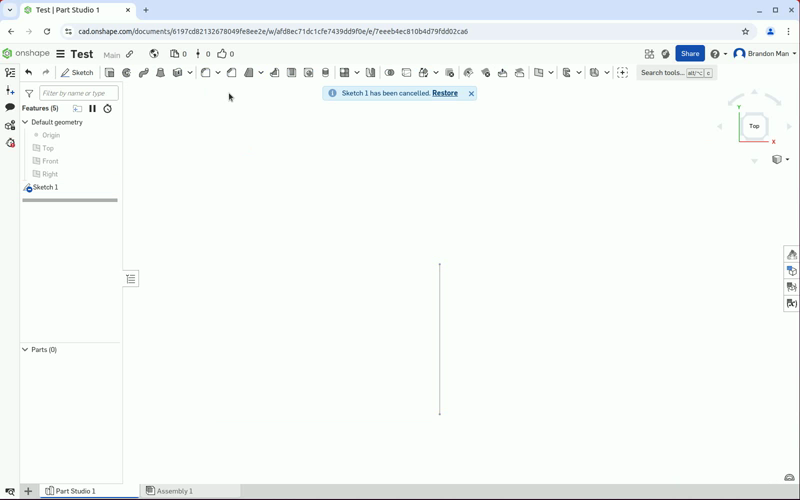
key(shift+s)
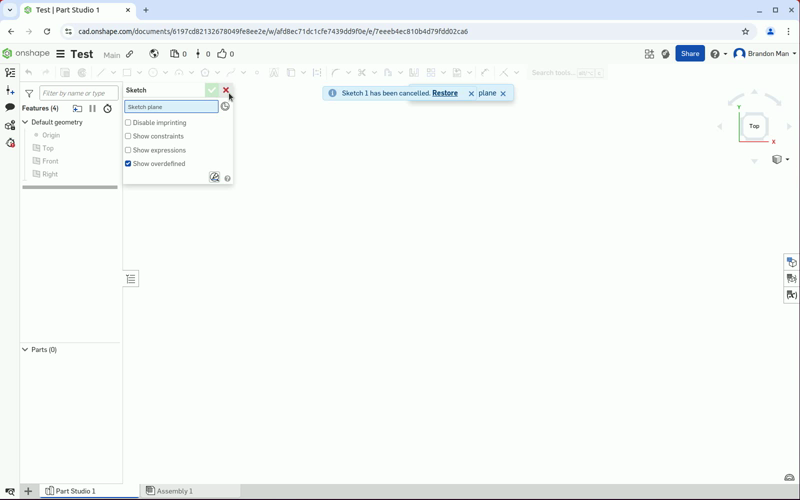
mouse_move(73, 150)
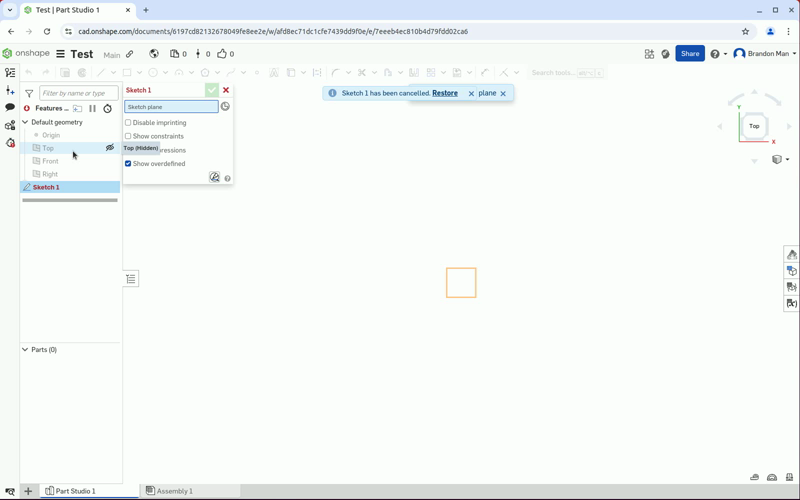
click(73, 150)
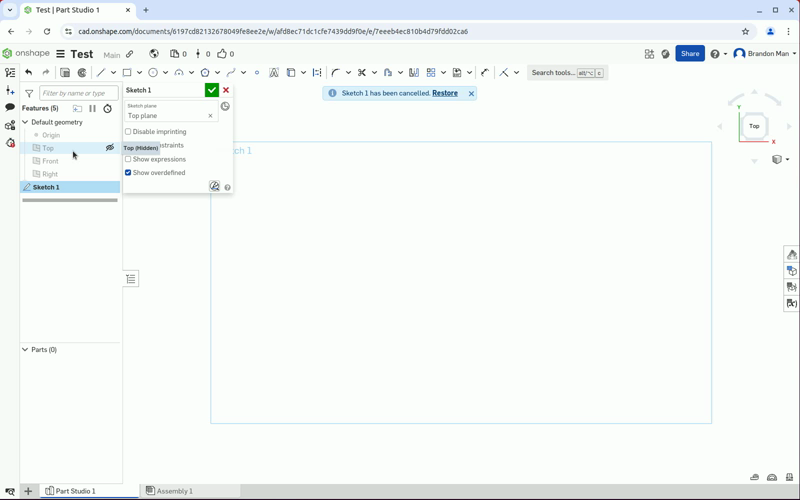
mouse_move(73, 352)
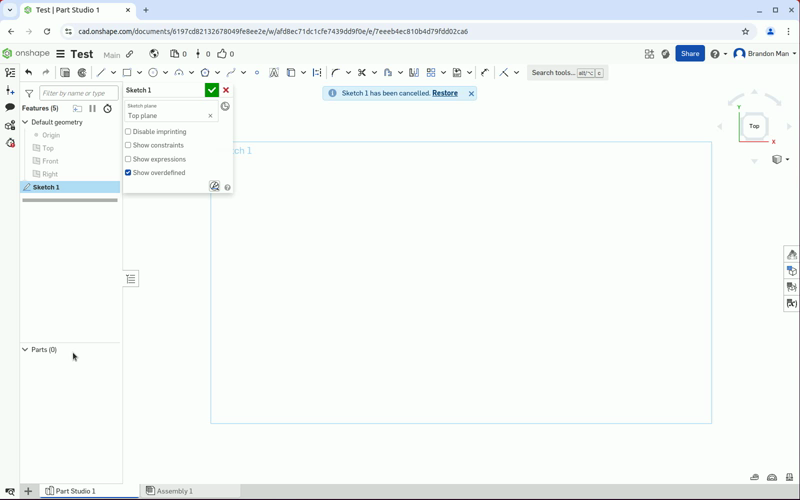
key(y)
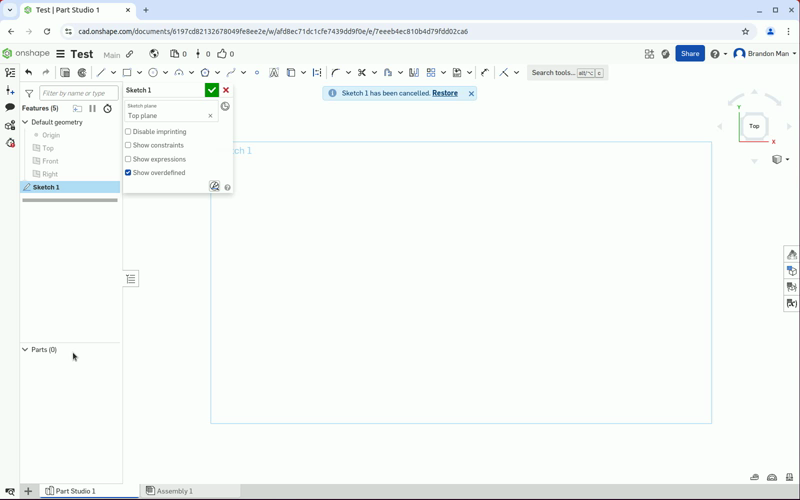
key(l)
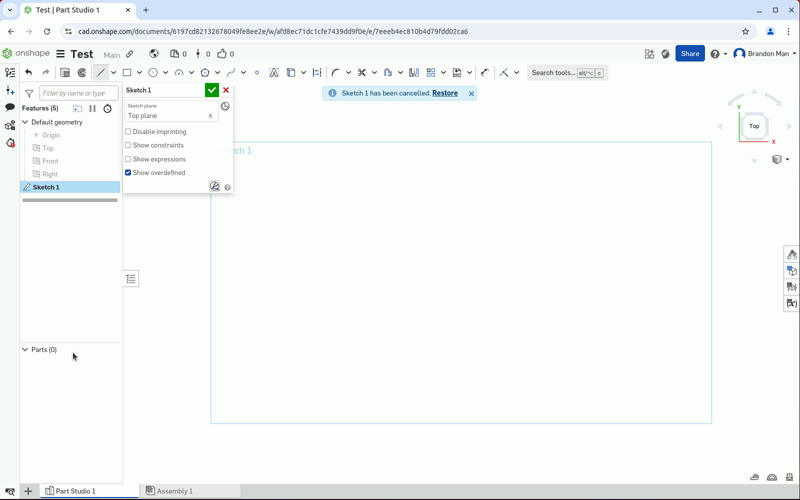
key_down(shift)
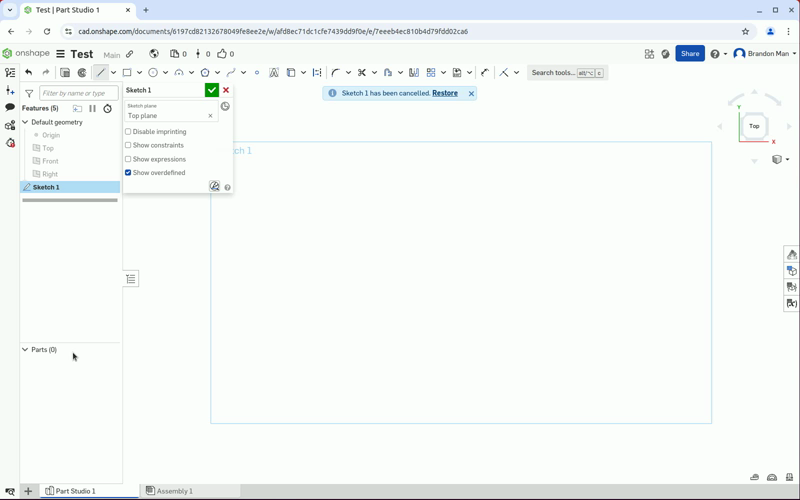
mouse_move(393, 369)
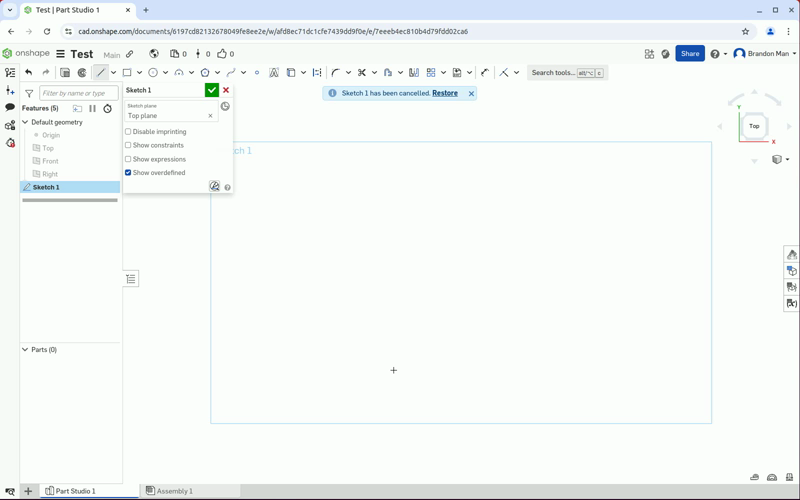
click(393, 369)
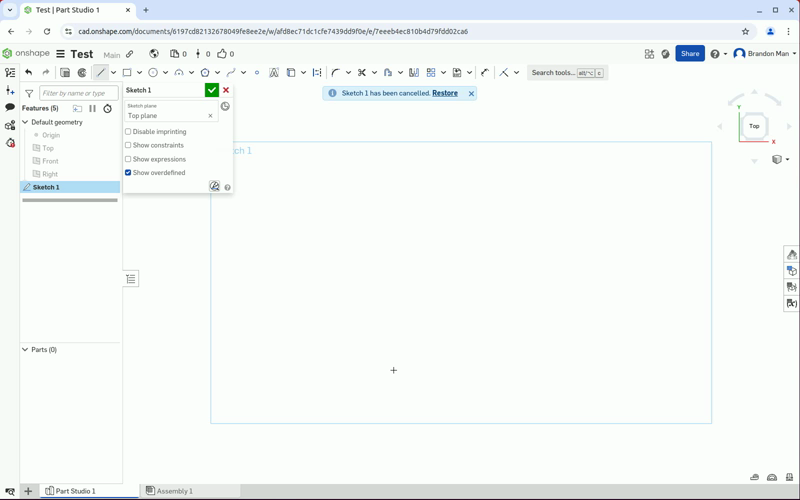
key_up(shift)
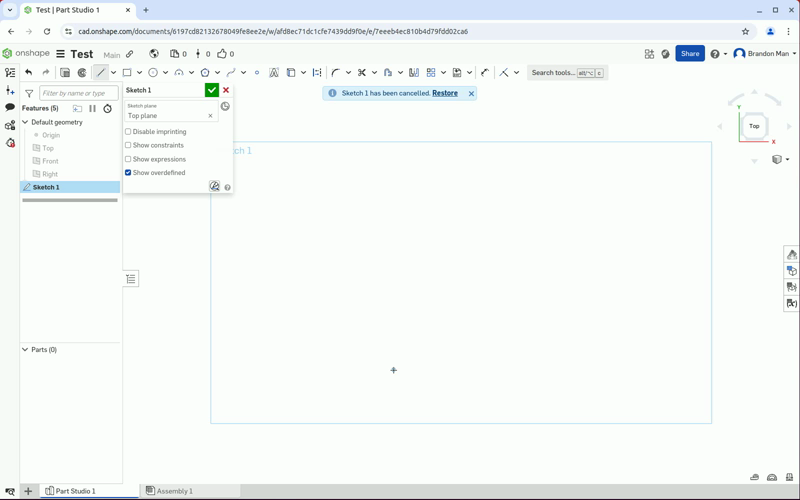
key_down(shift)
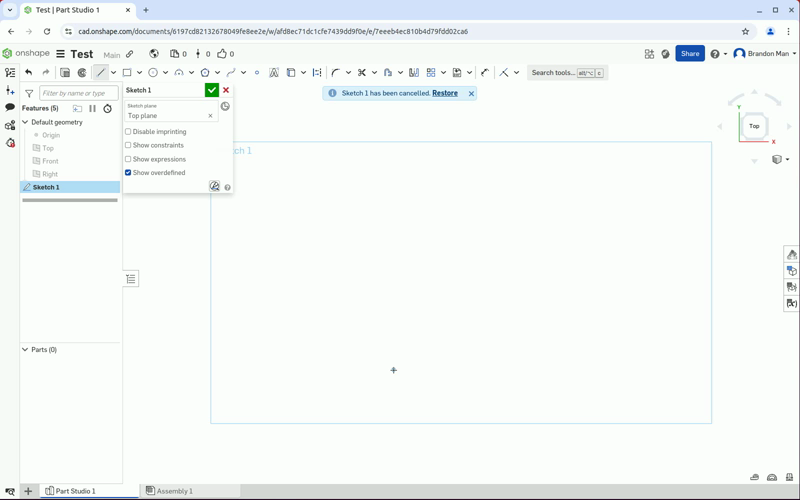
mouse_move(499, 369)
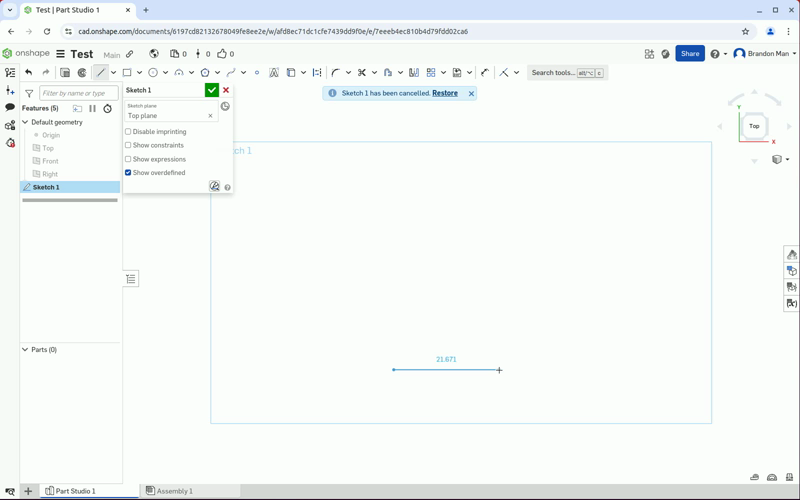
click(499, 369)
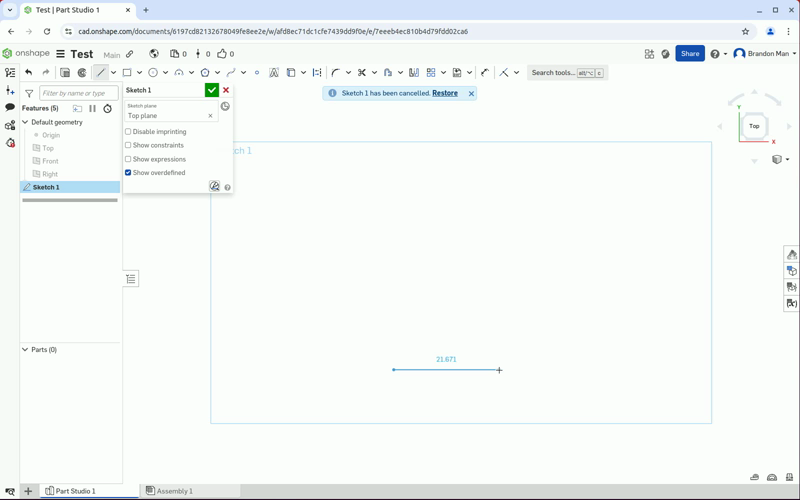
key_up(shift)
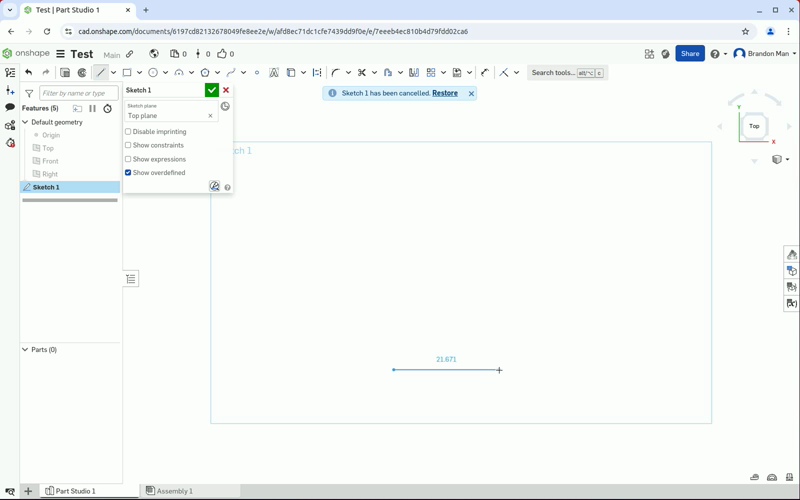
key_down(shift)
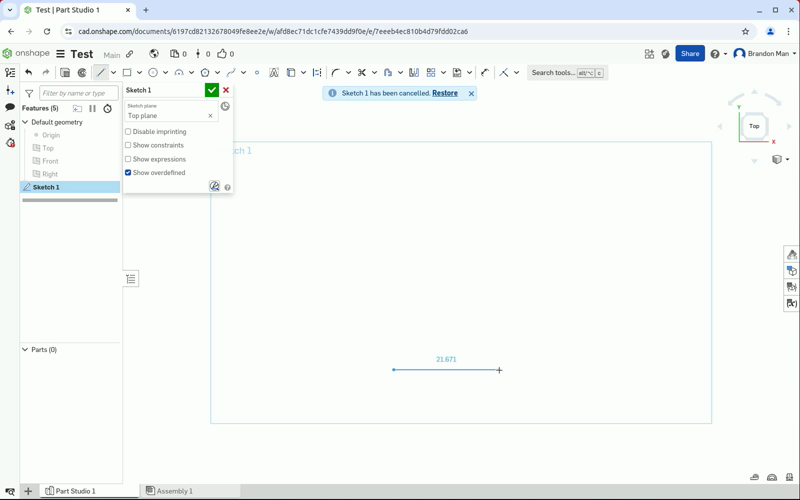
mouse_move(499, 194)
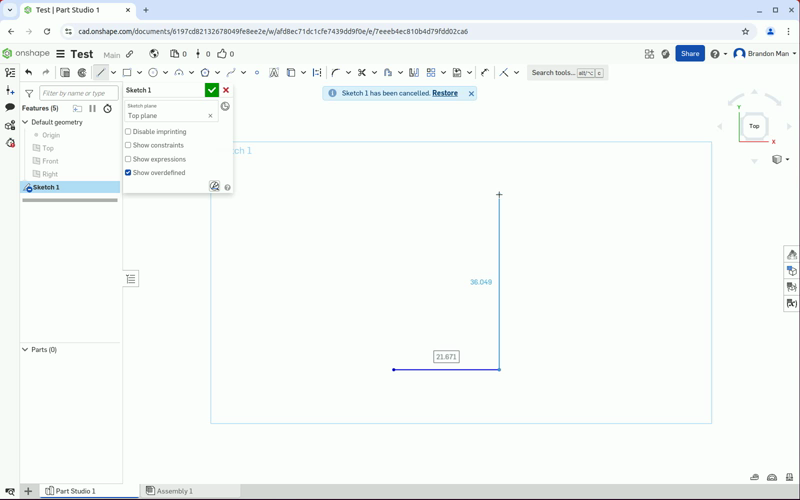
click(499, 194)
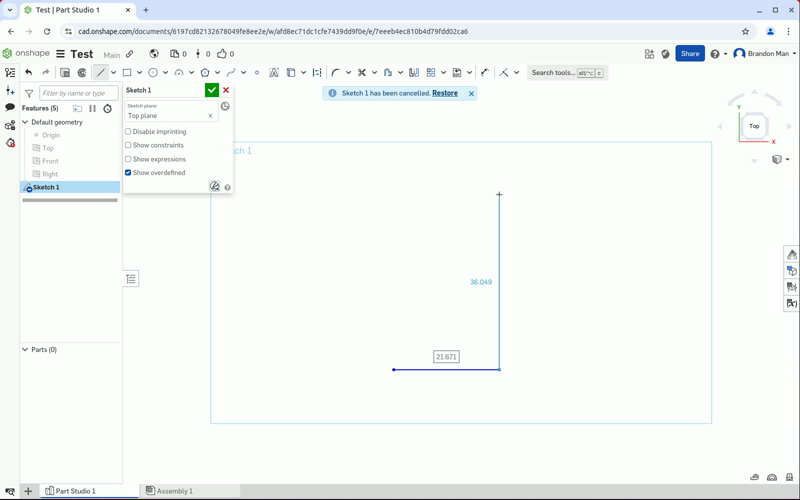
key_up(shift)
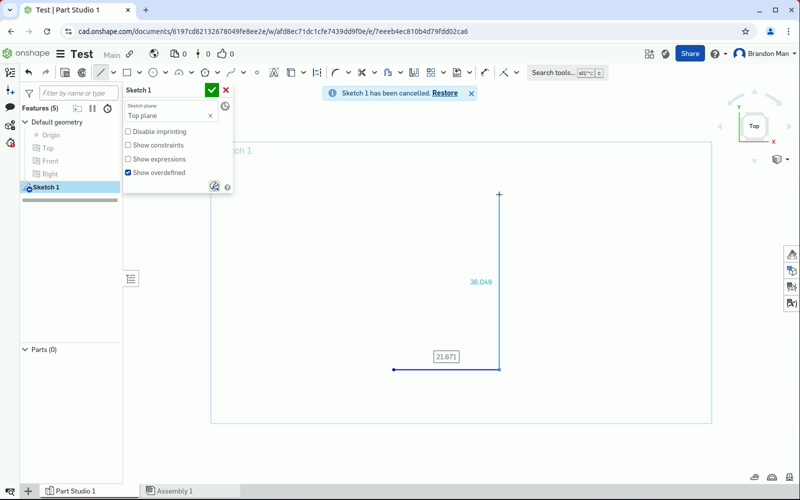
key_down(shift)
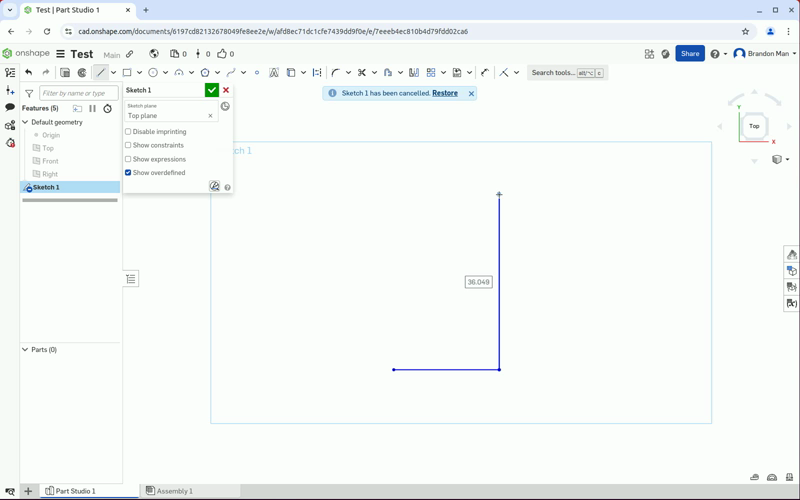
mouse_move(393, 194)
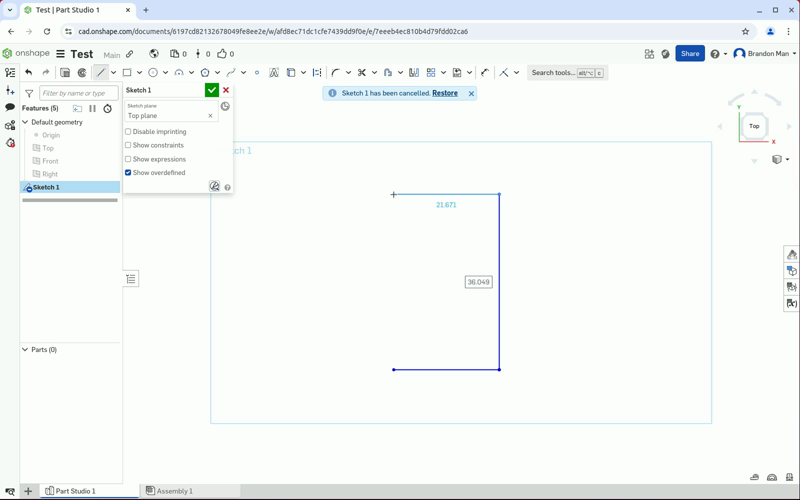
click(393, 194)
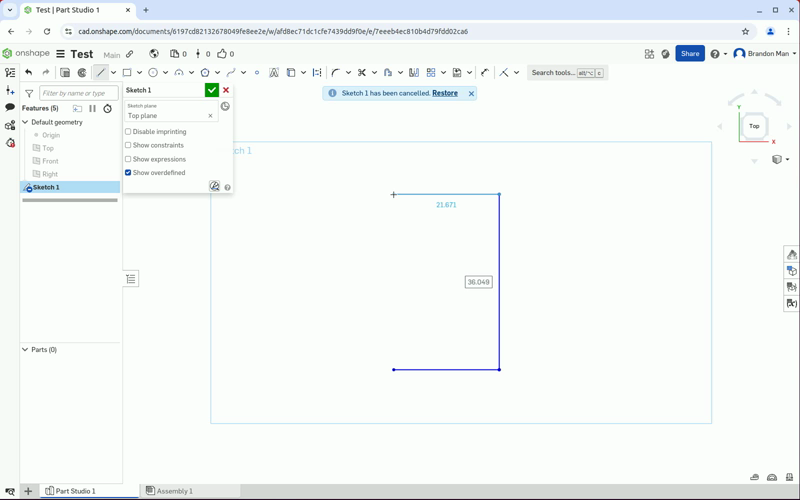
key_up(shift)
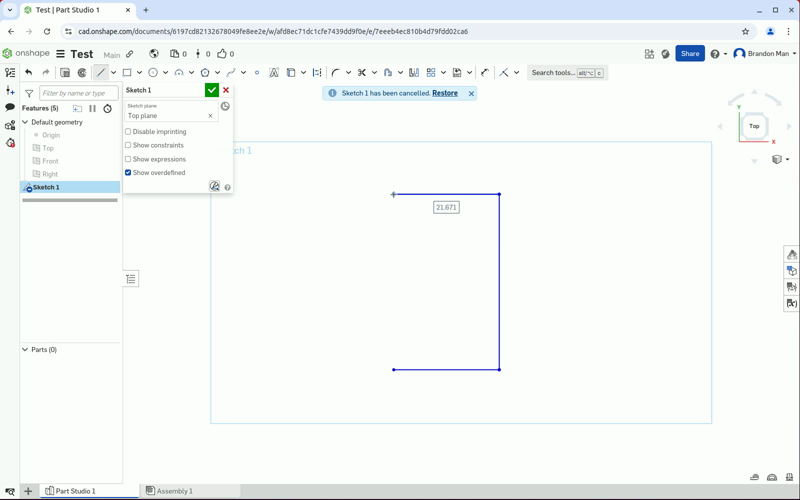
key_down(shift)
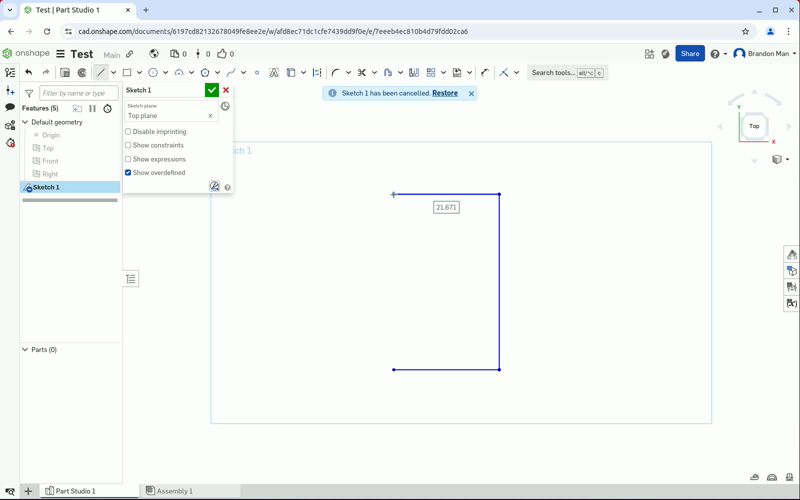
mouse_move(393, 369)
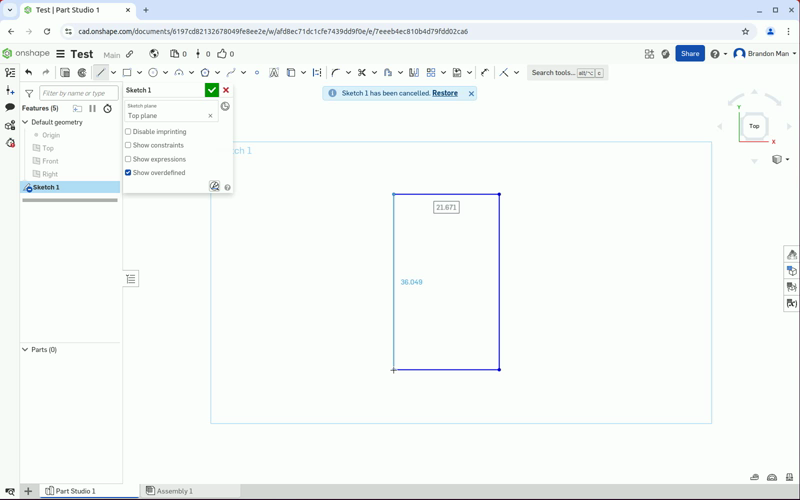
key_up(shift)
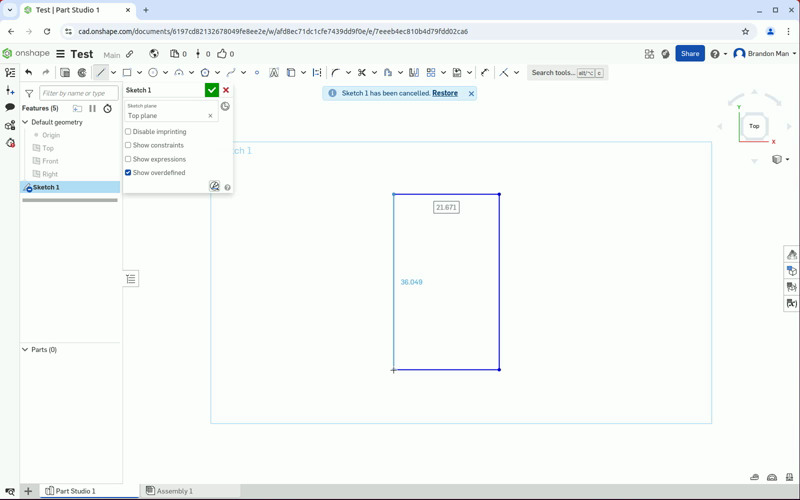
click(393, 369)
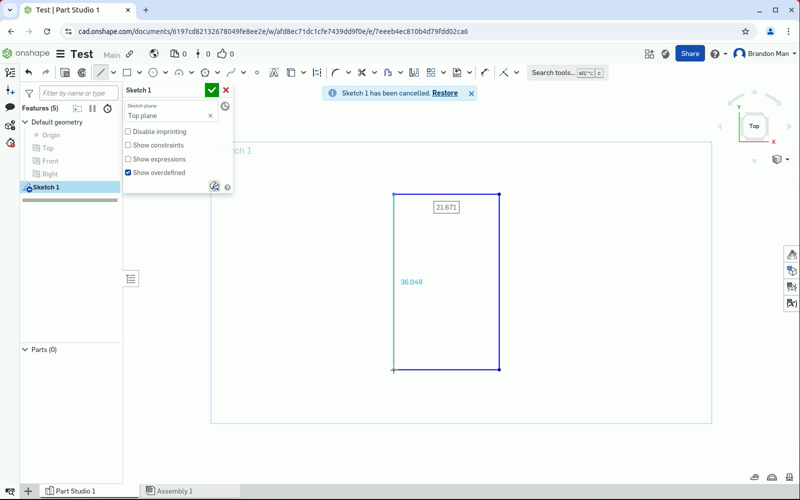
key(esc)
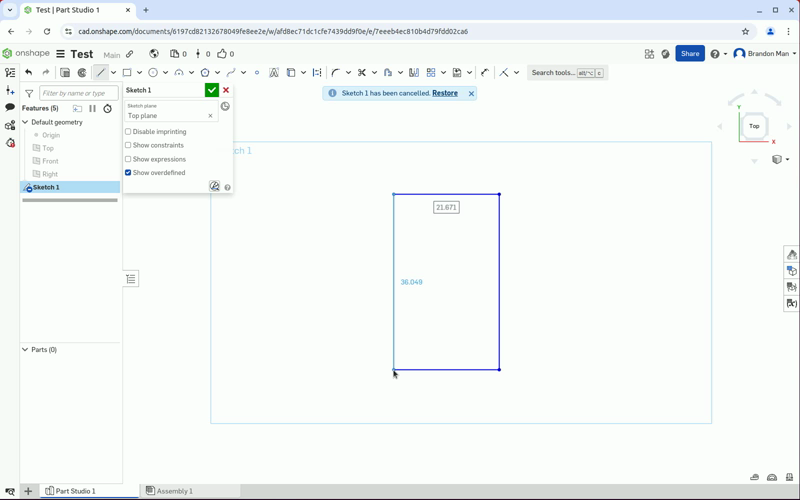
mouse_move(450, 274)
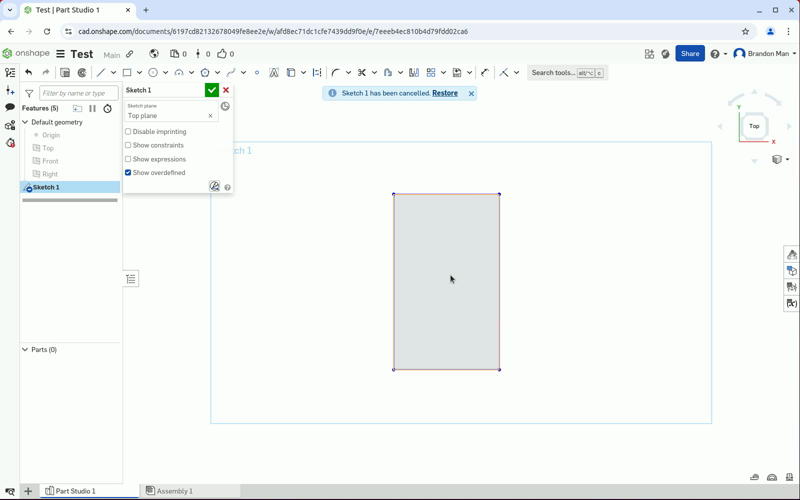
click(450, 274)
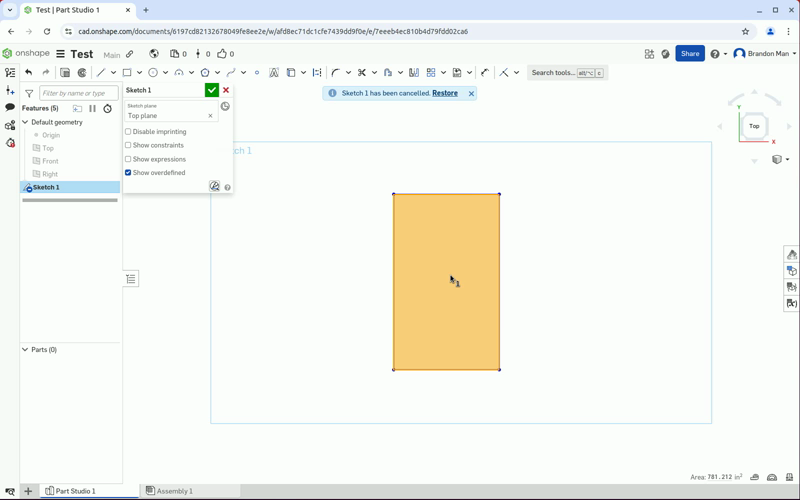
mouse_move(73, 352)
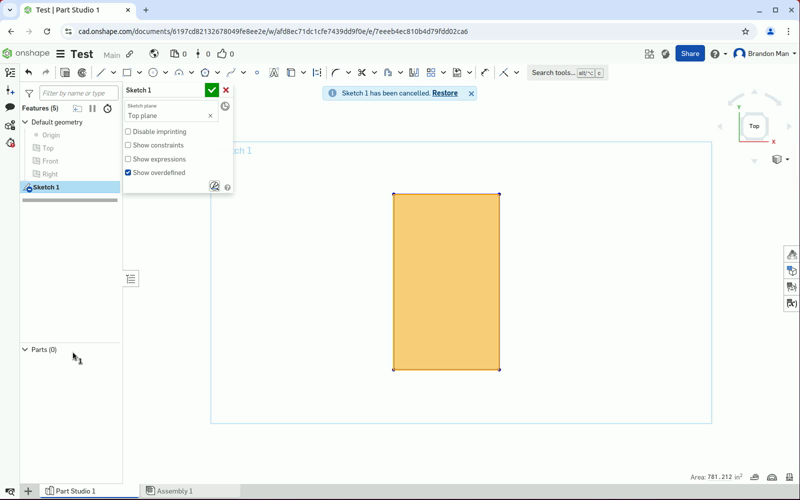
key(shift+y)
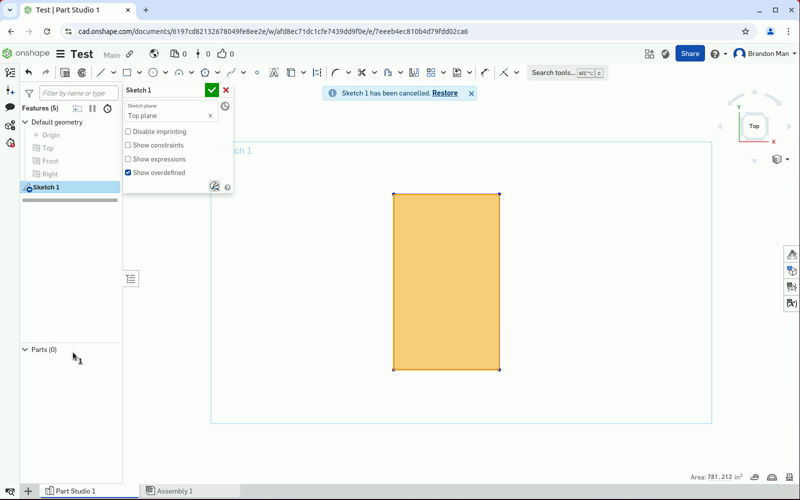
key(shift+e)
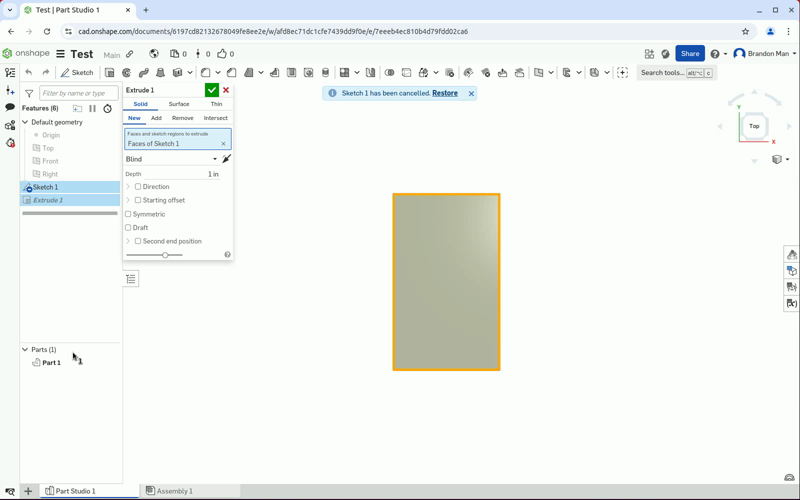
mouse_move(143, 106)
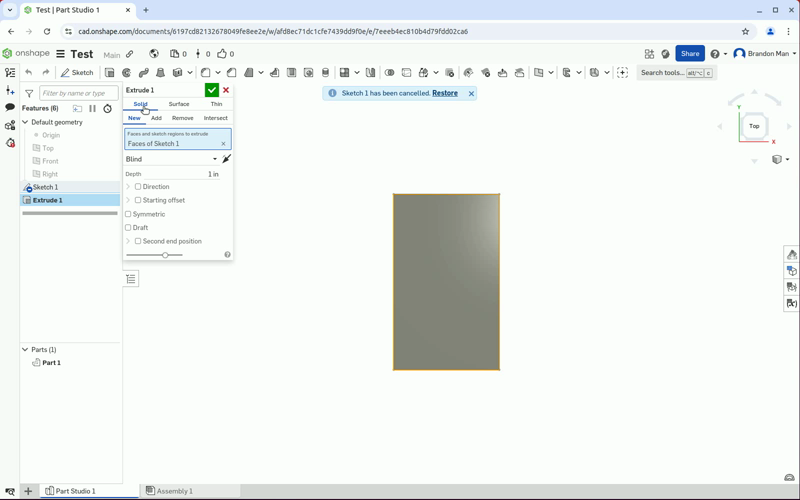
click(143, 106)
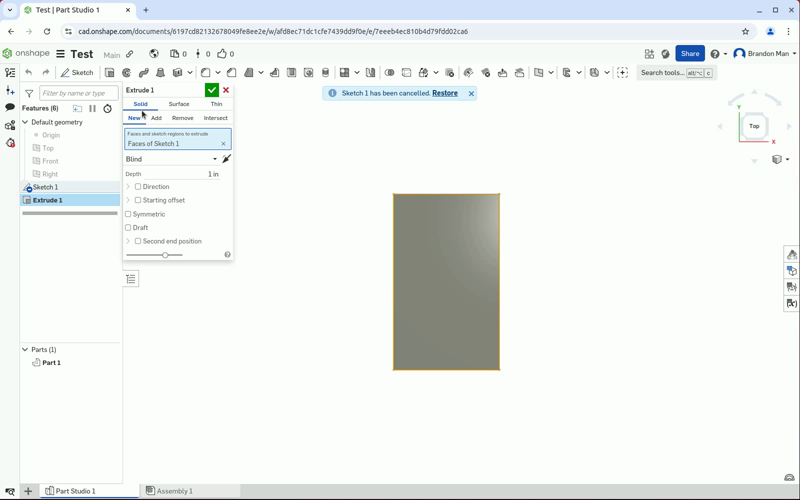
mouse_move(137, 120)
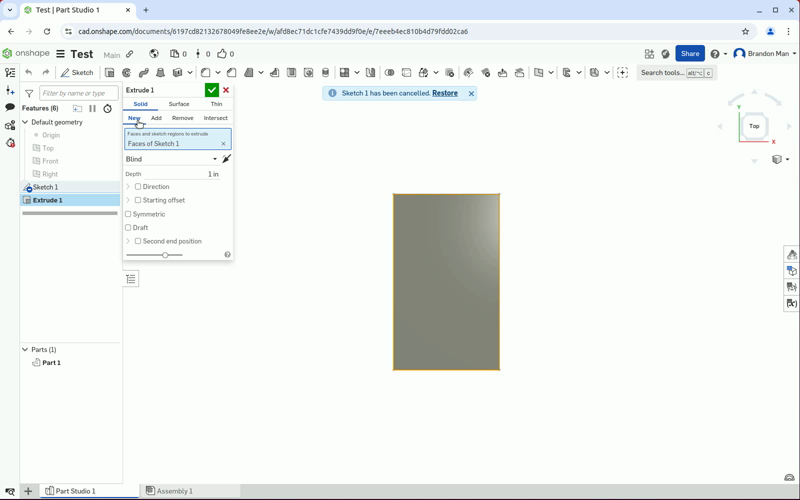
click(137, 120)
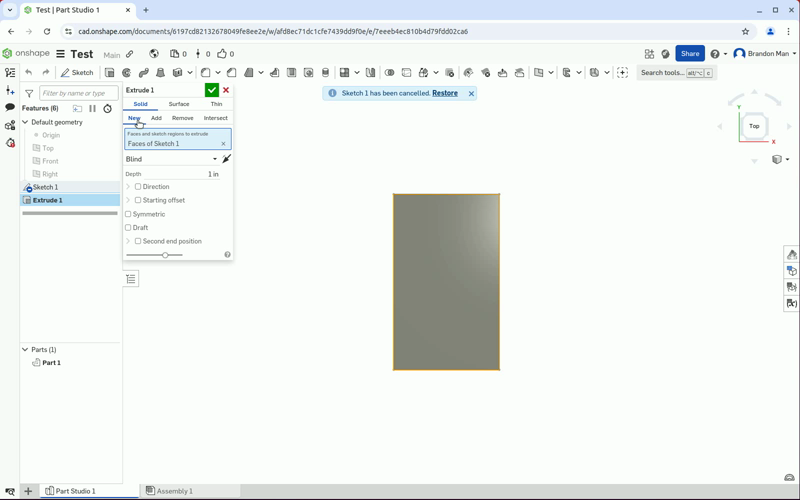
key(tab, 4)
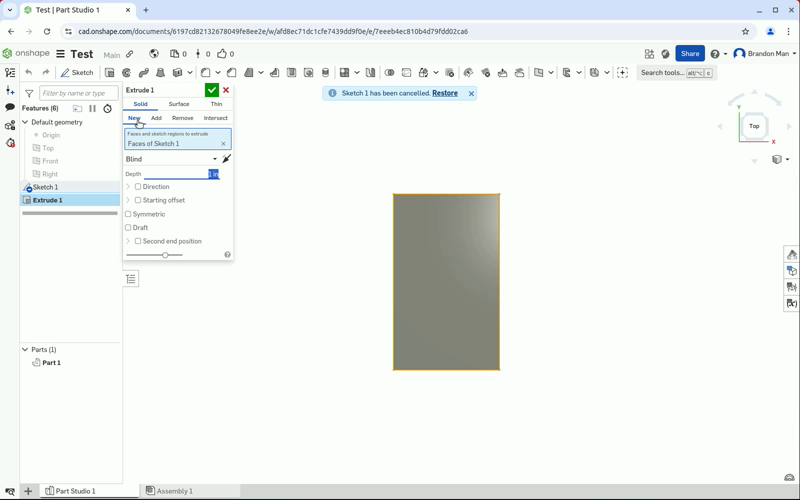
text(18.053)
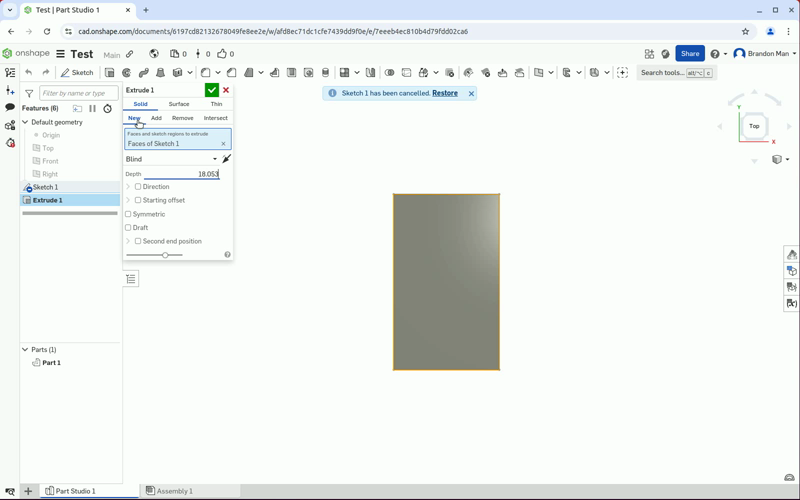
key(enter)
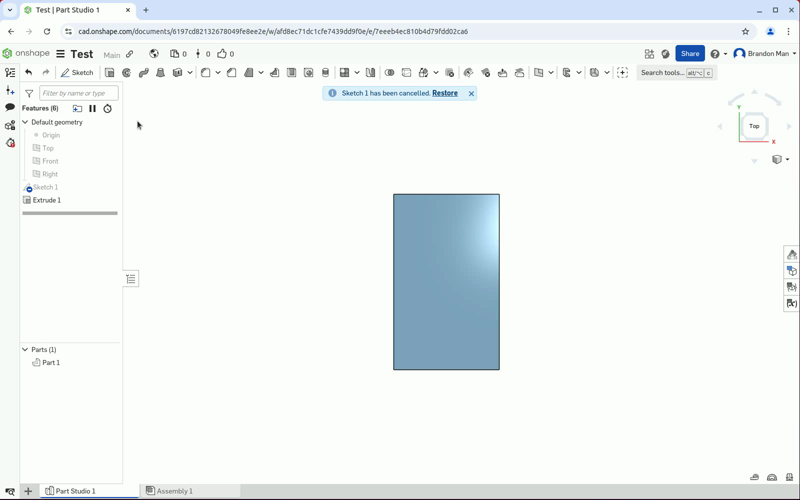
key(shift+h)
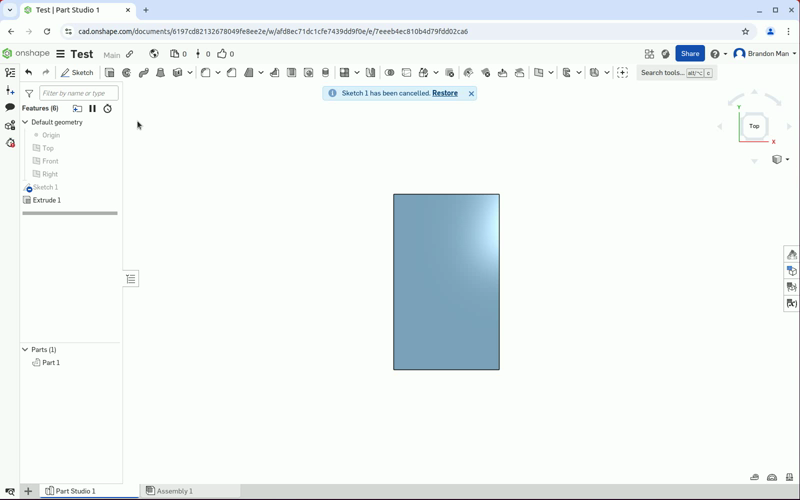
key(shift+h)
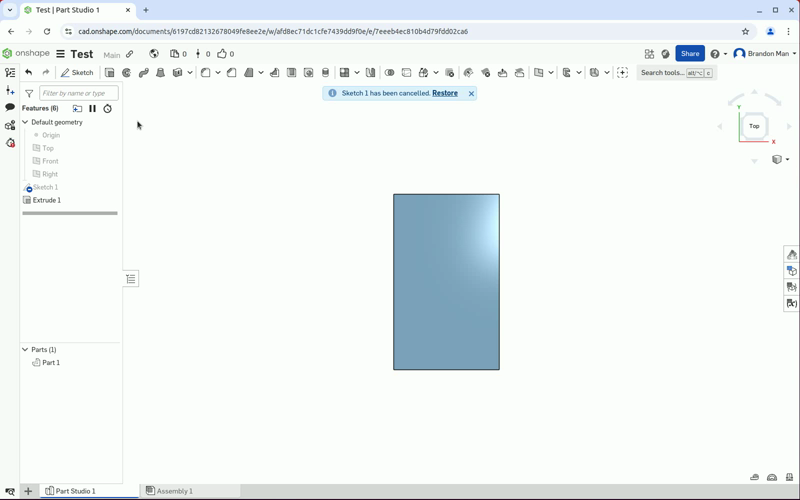
mouse_move(73, 189)
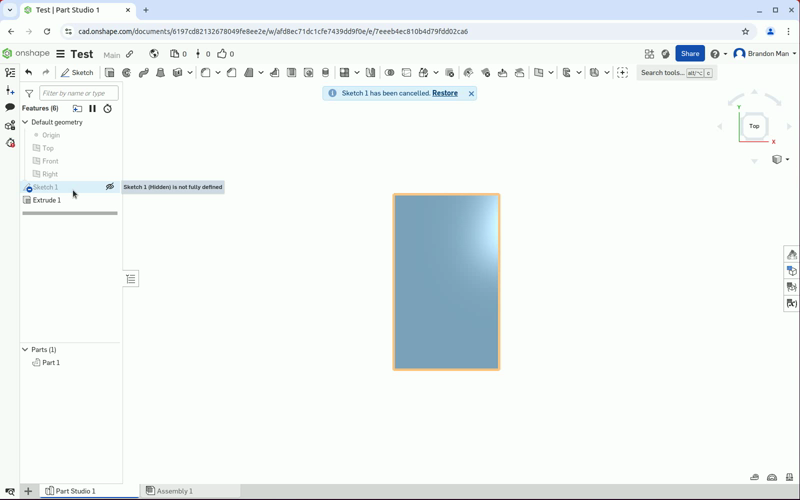
click(73, 189)
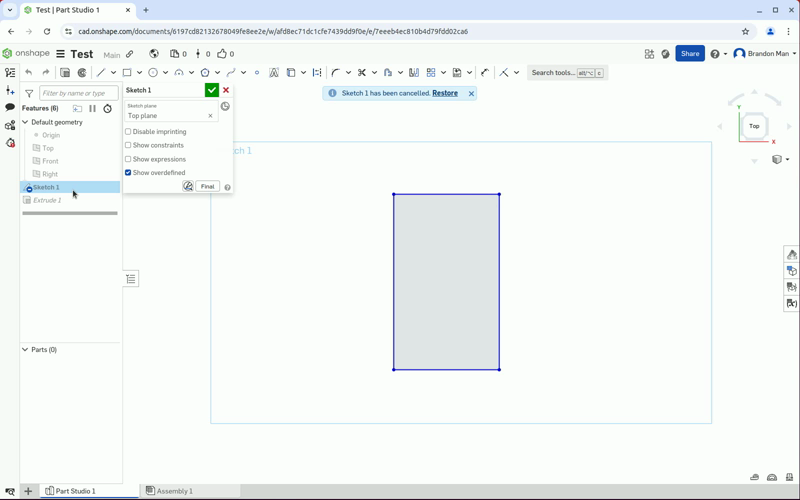
mouse_move(229, 92)
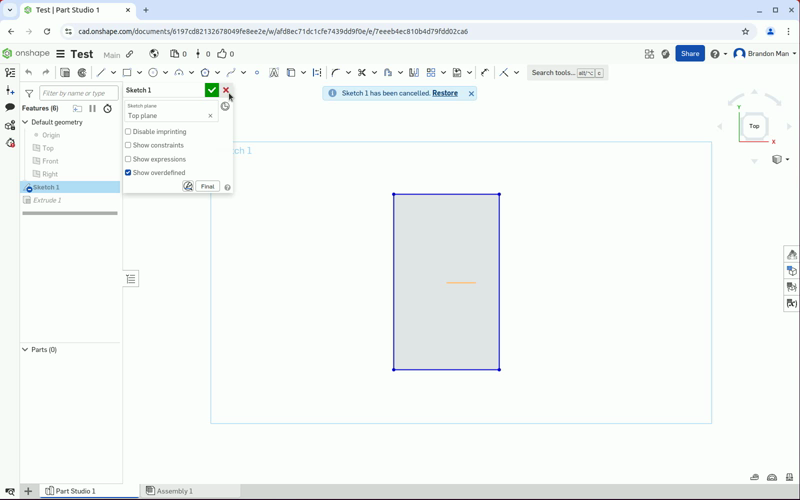
click(229, 92)
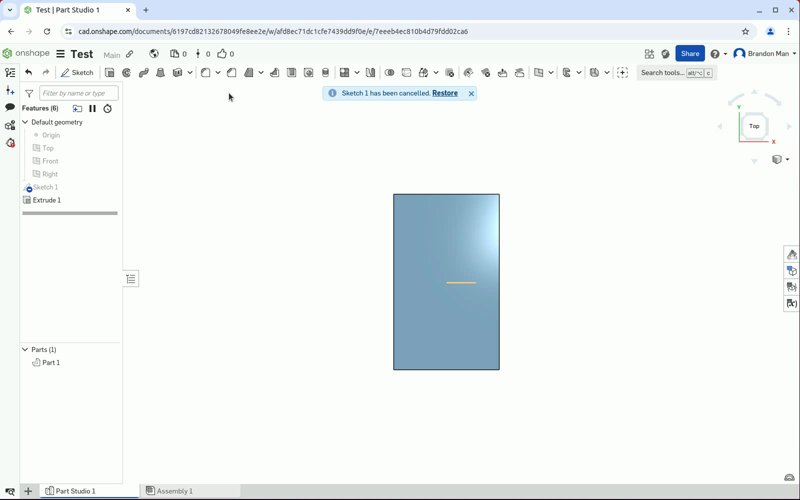
mouse_move(541, 75)
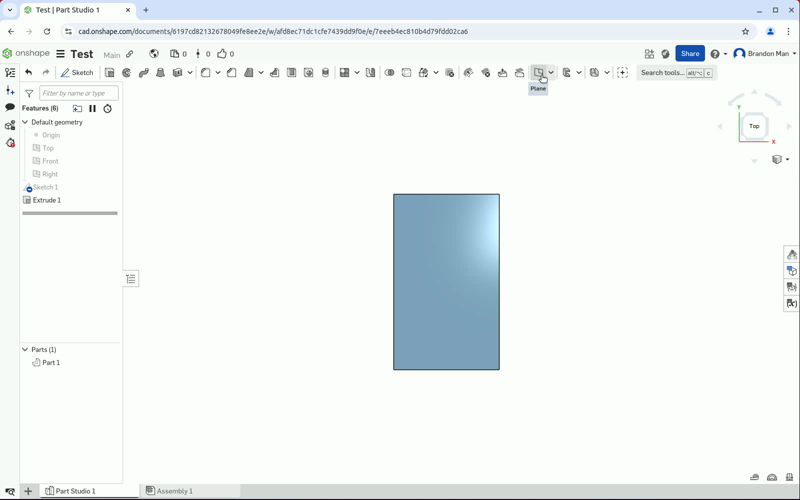
click(541, 75)
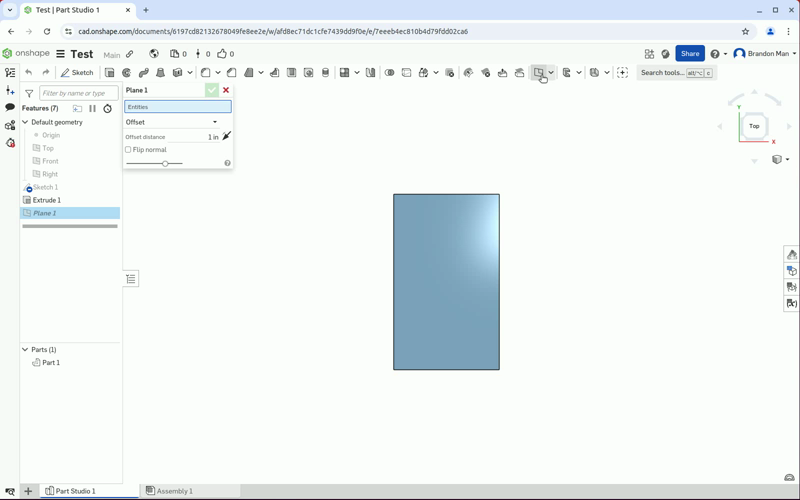
mouse_move(73, 150)
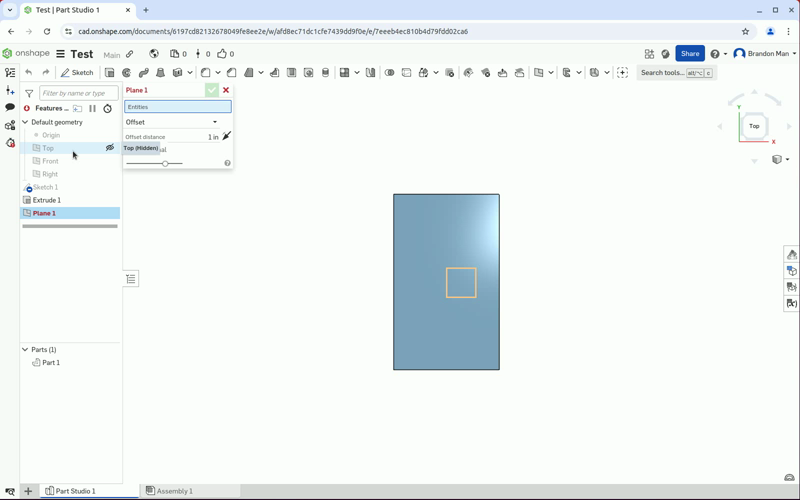
click(73, 150)
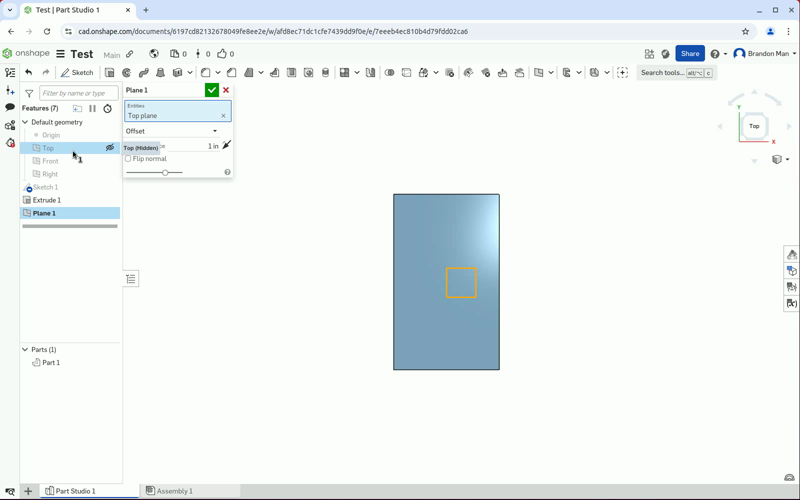
key(tab, 2)
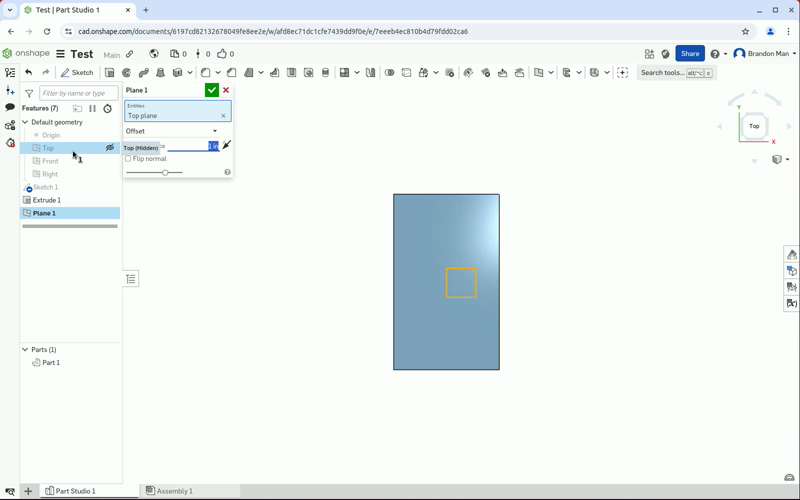
text(18.055)
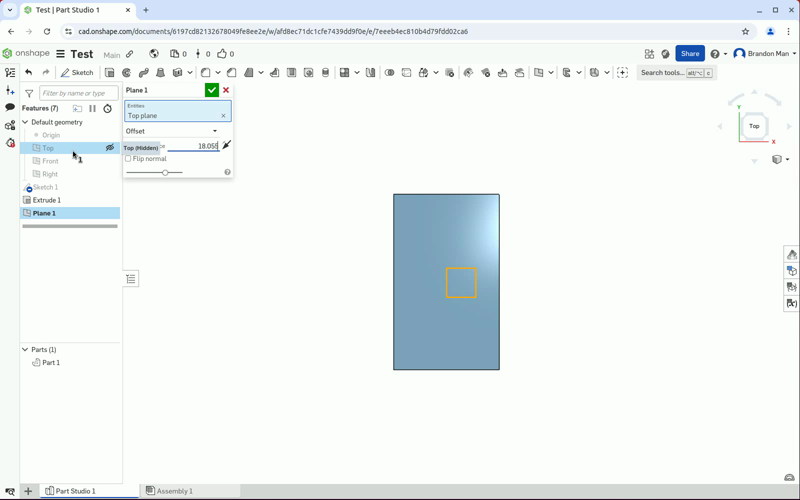
key(enter, 2)
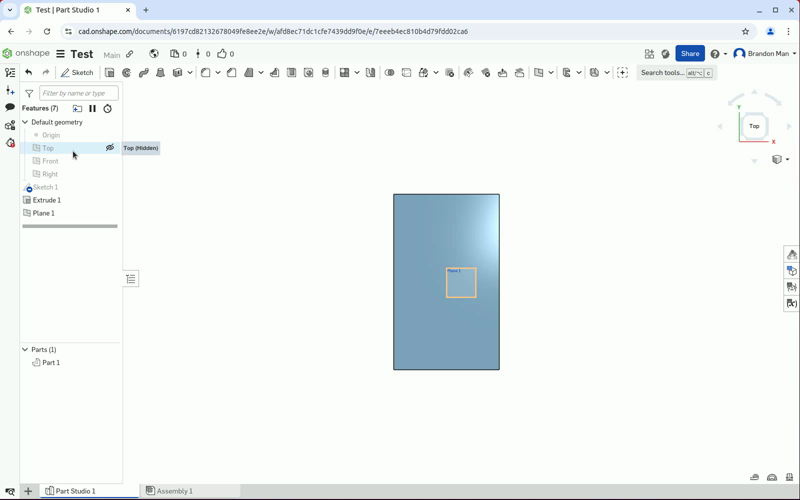
key(shift+s)
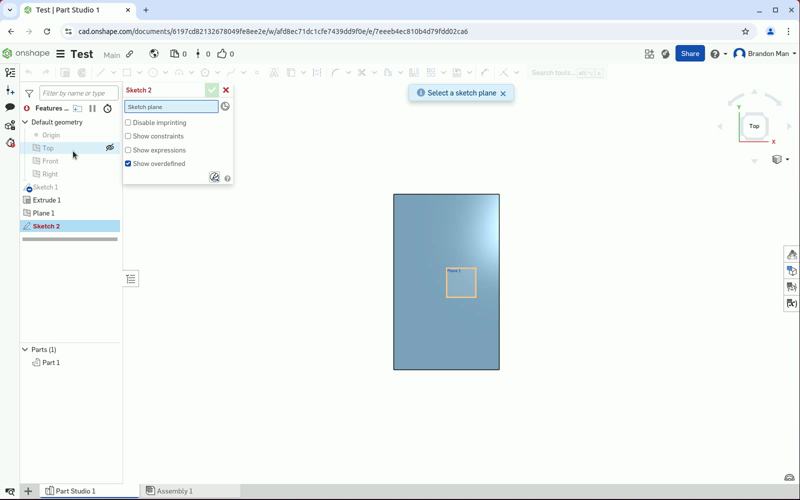
mouse_move(73, 215)
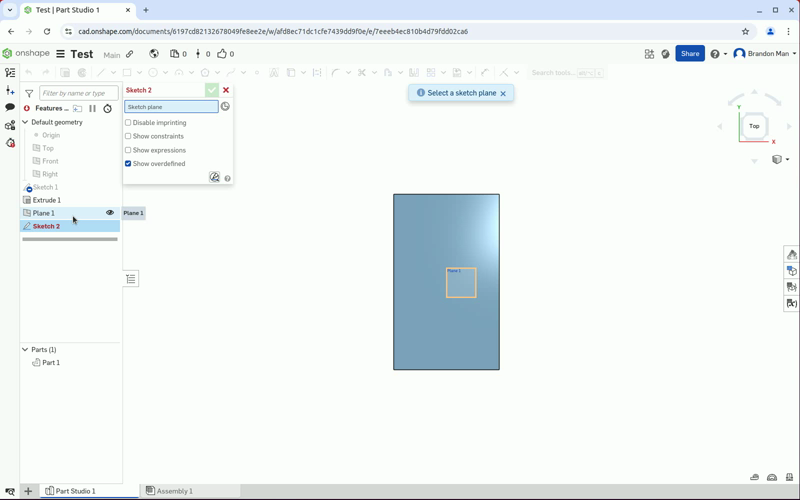
click(73, 215)
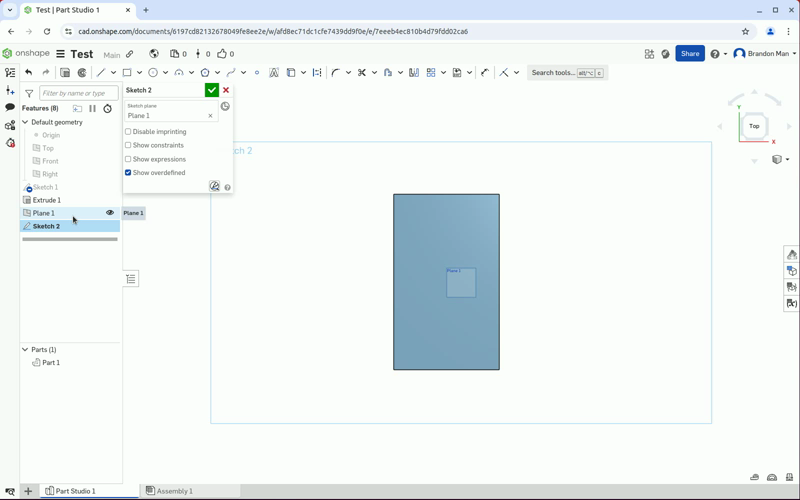
mouse_move(73, 352)
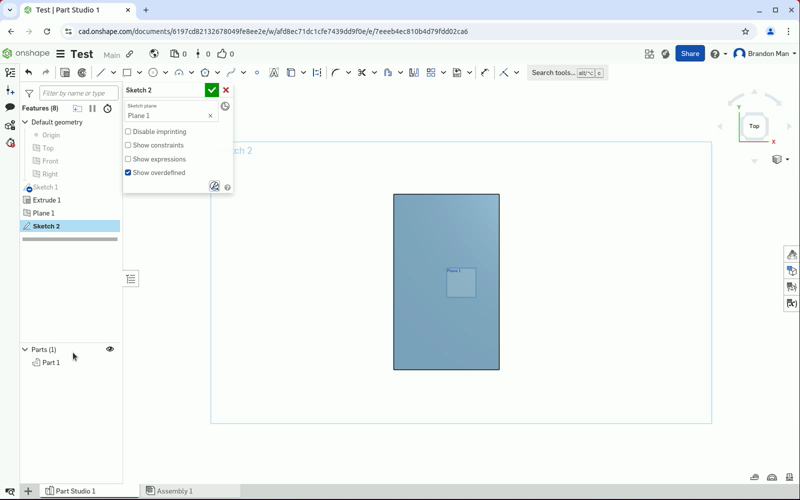
key(y)
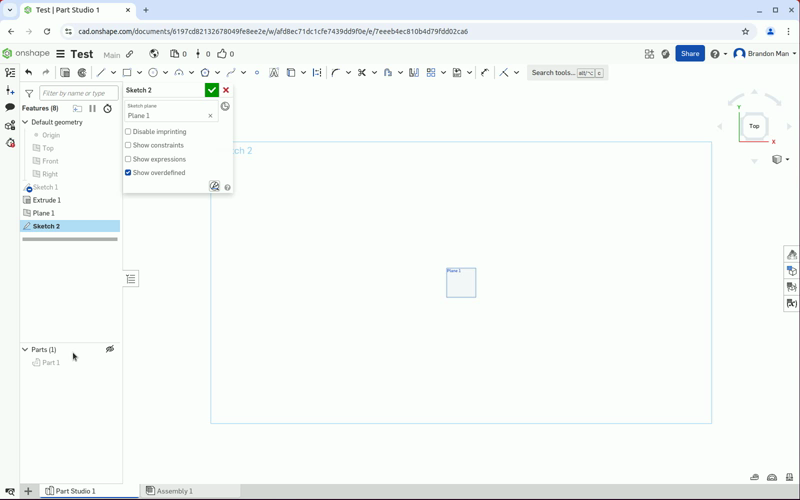
key(l)
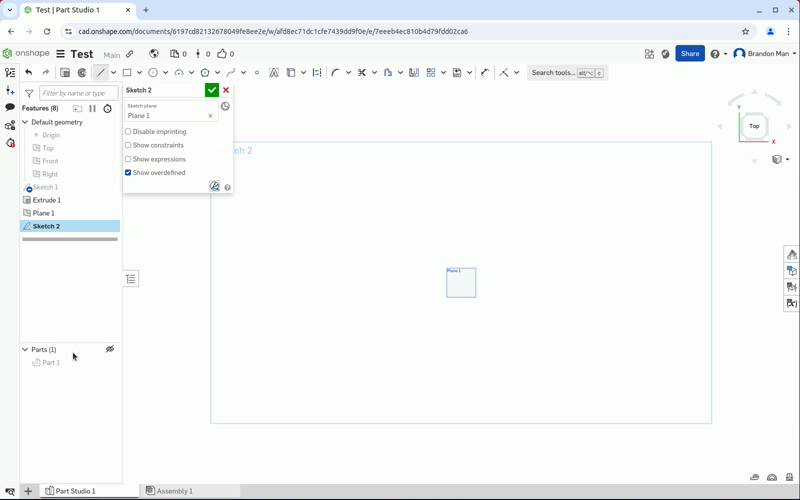
key_down(shift)
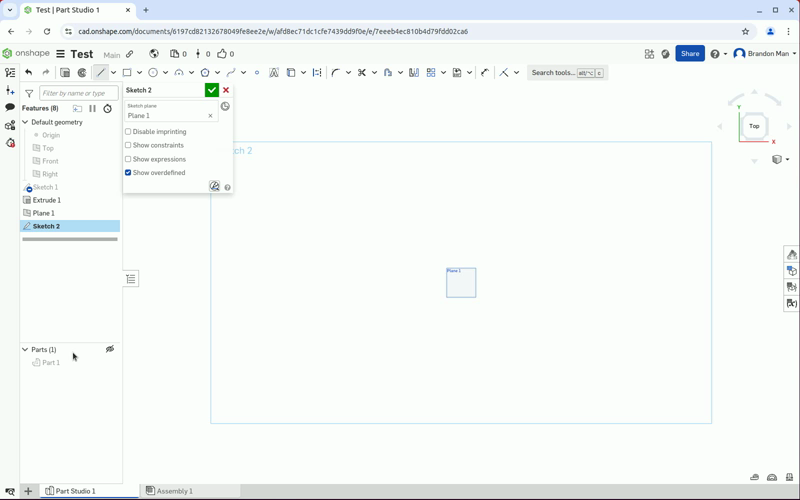
mouse_move(413, 346)
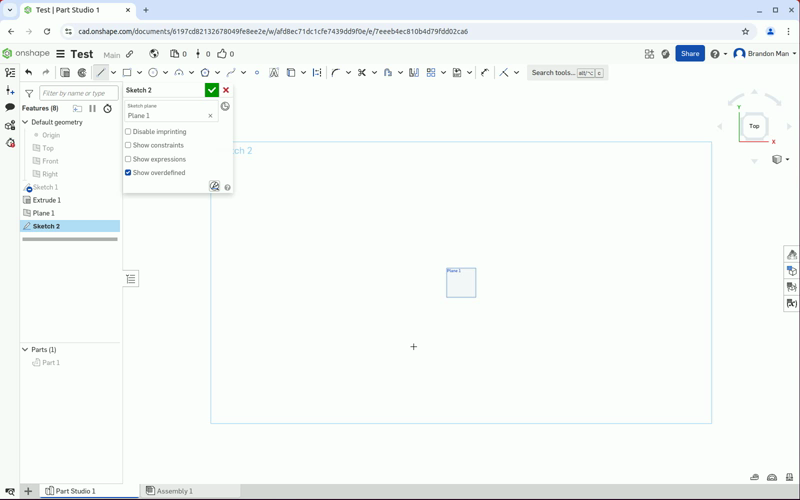
click(413, 346)
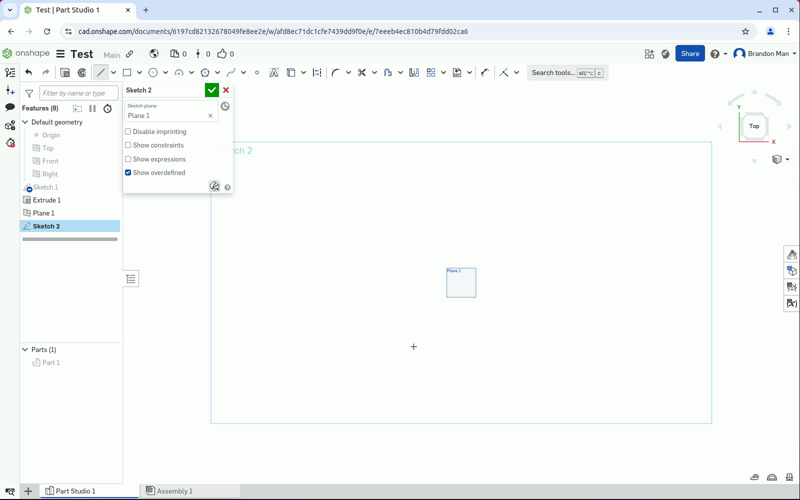
key_up(shift)
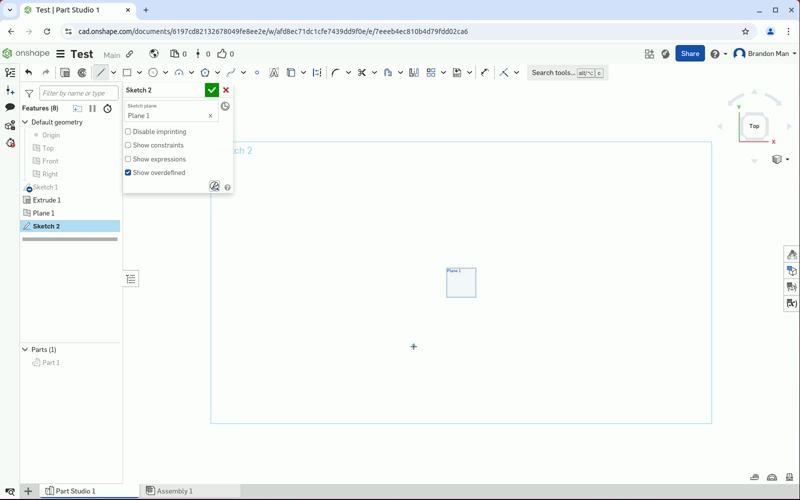
key_down(shift)
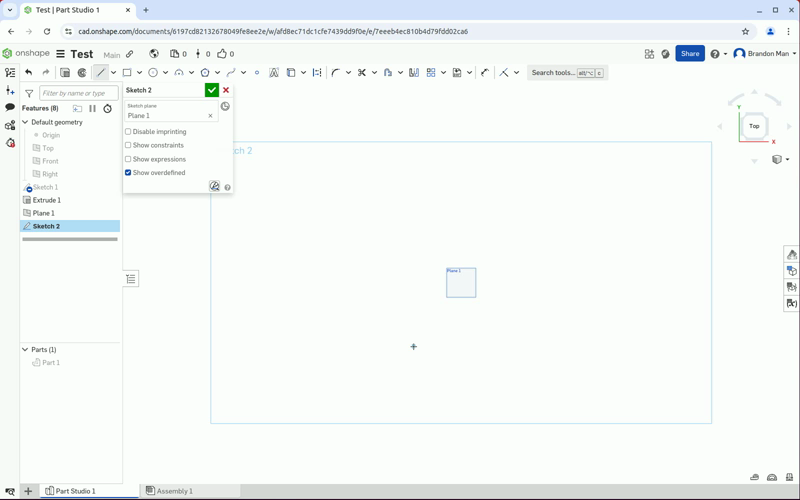
mouse_move(478, 346)
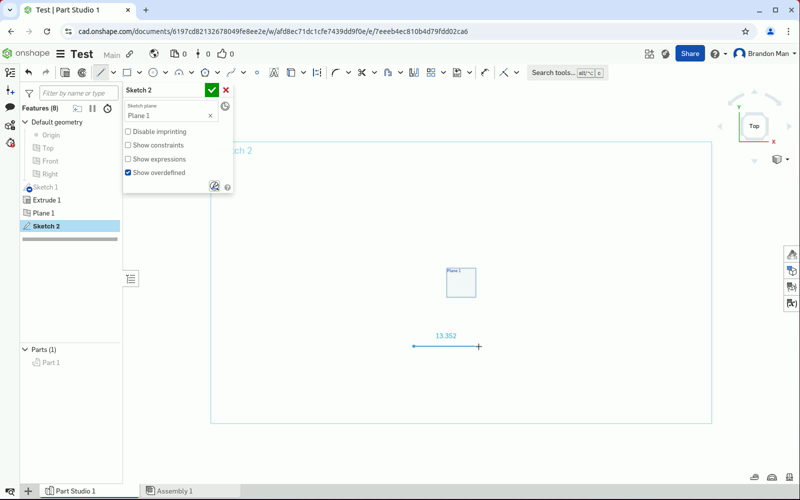
click(478, 346)
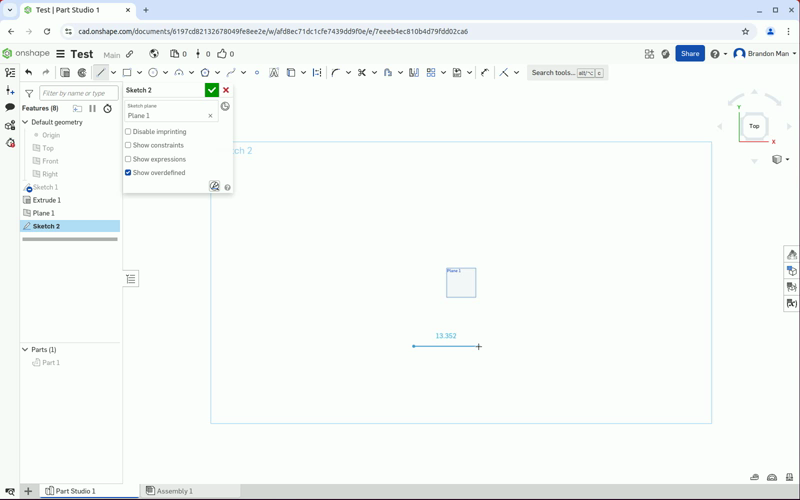
key_up(shift)
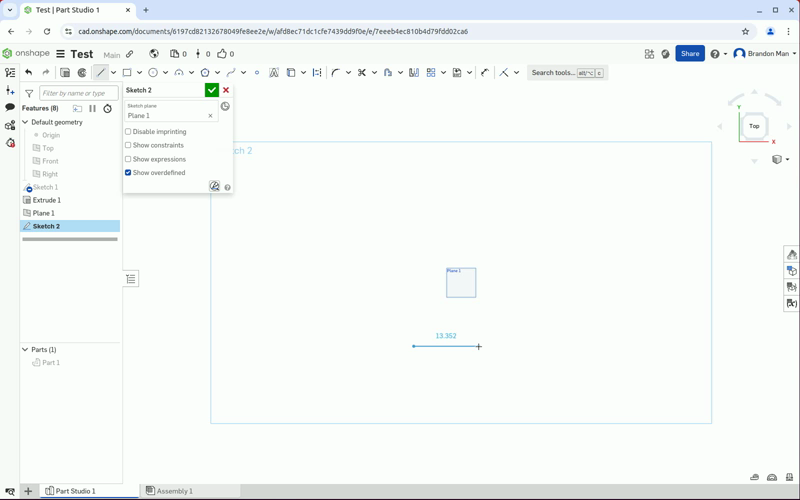
key_down(shift)
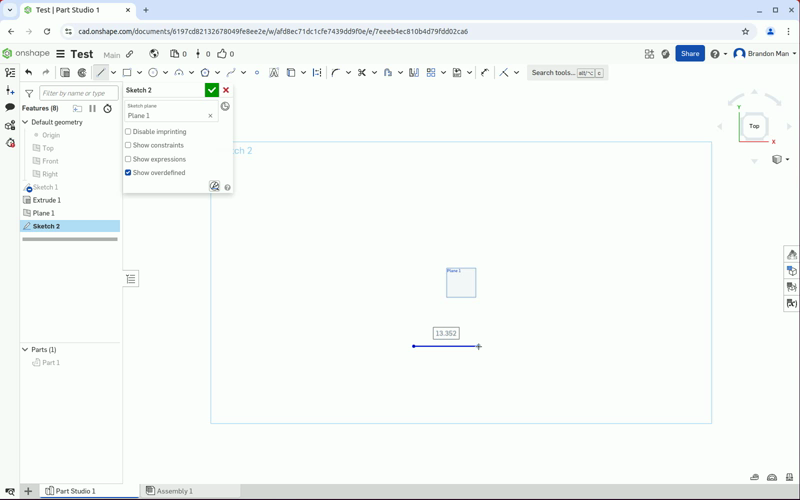
mouse_move(478, 223)
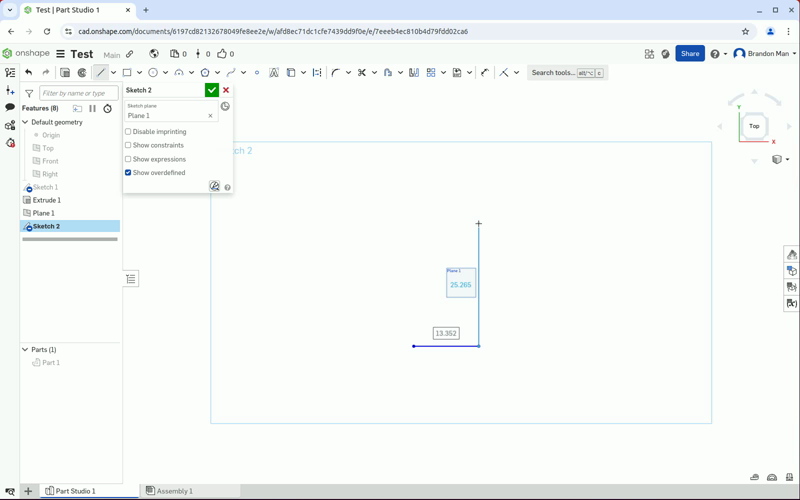
click(478, 223)
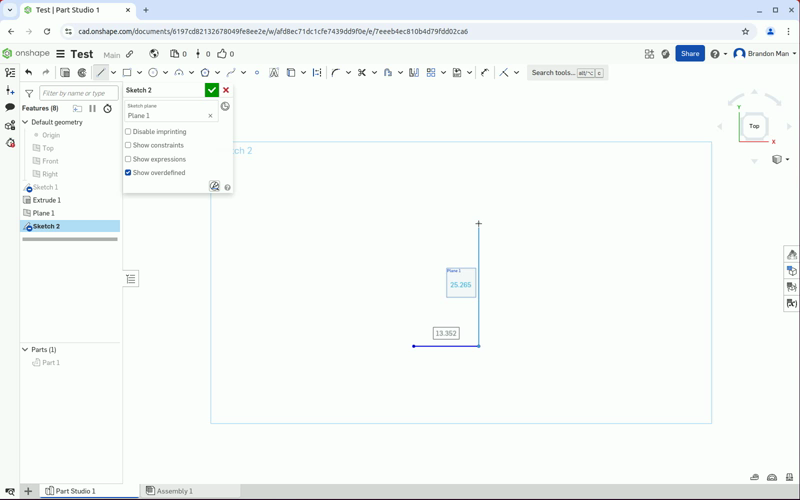
key_up(shift)
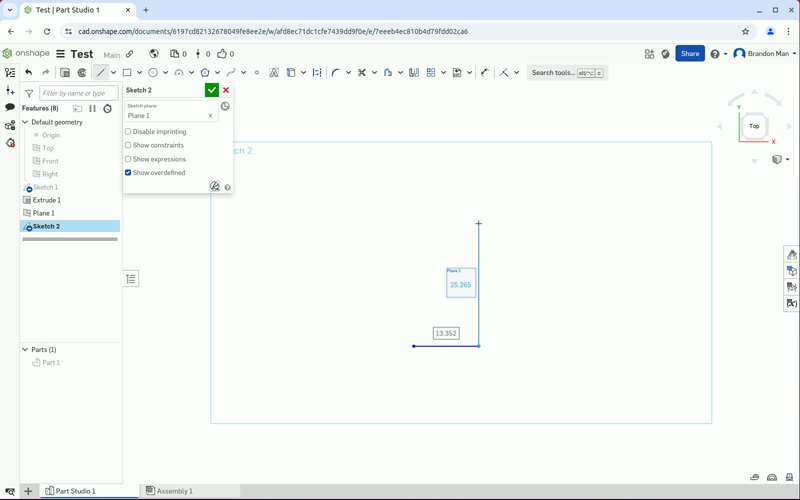
key_down(shift)
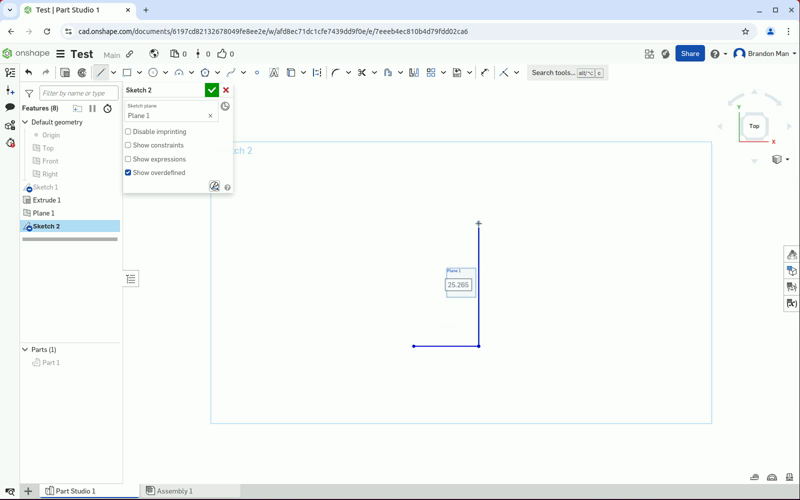
mouse_move(413, 223)
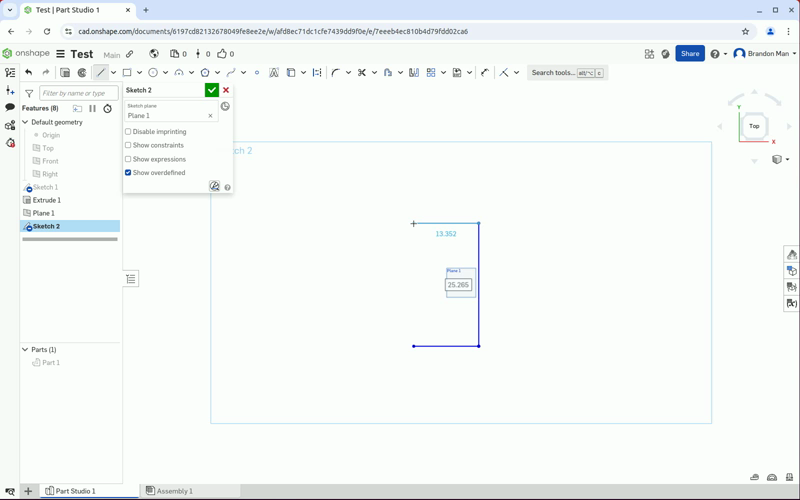
click(413, 223)
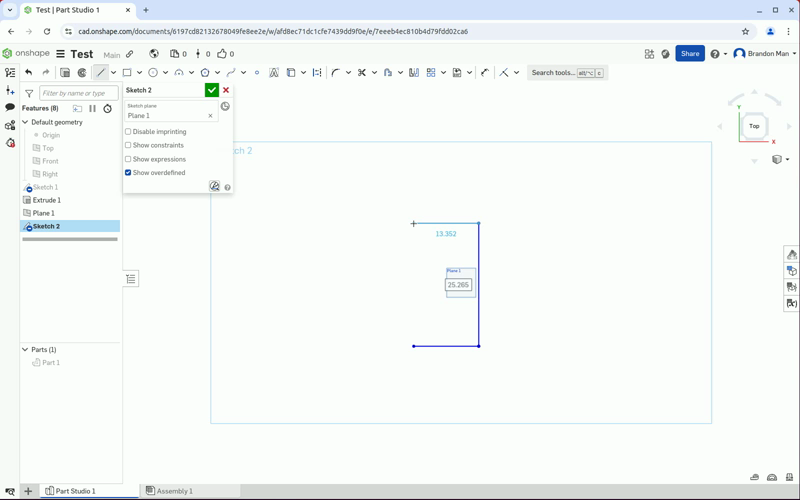
key_up(shift)
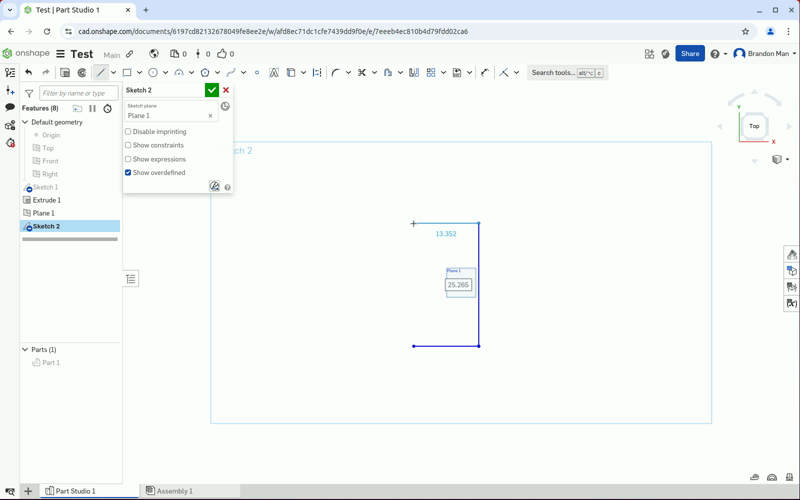
key_down(shift)
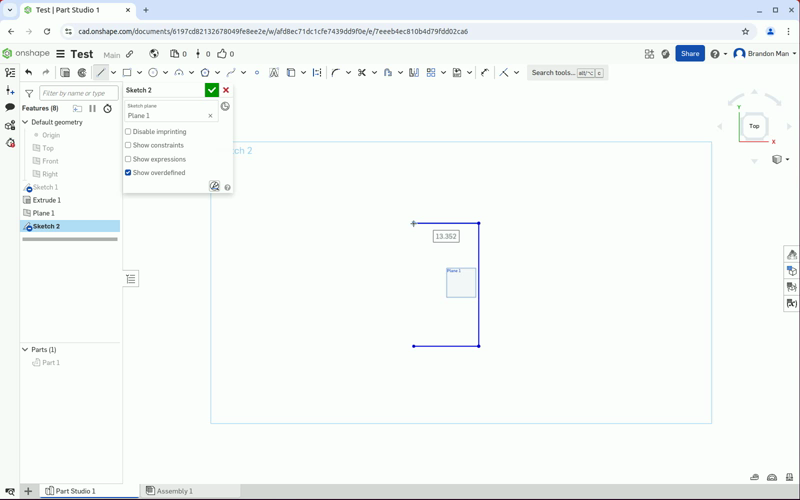
mouse_move(413, 346)
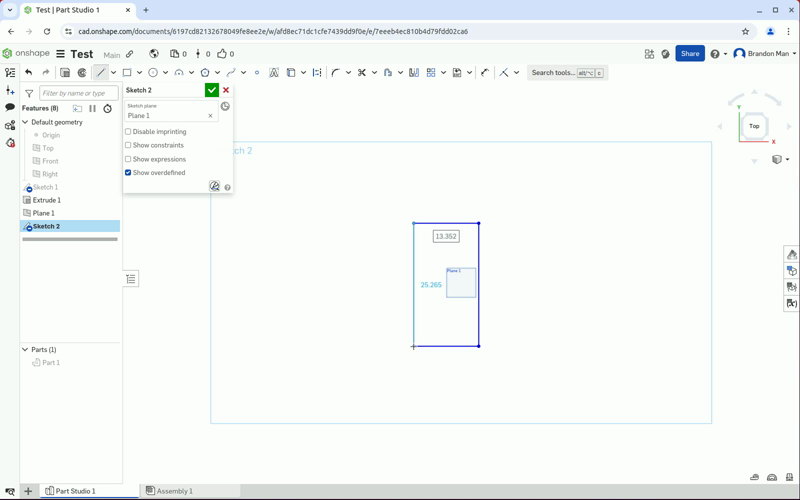
key_up(shift)
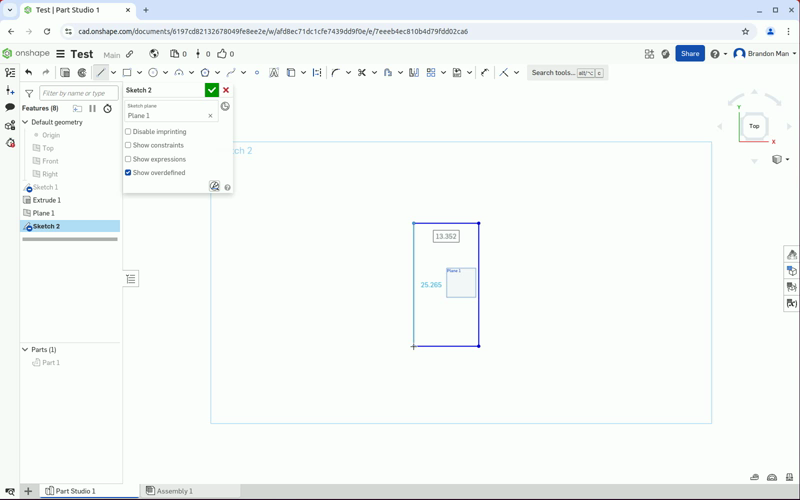
click(413, 346)
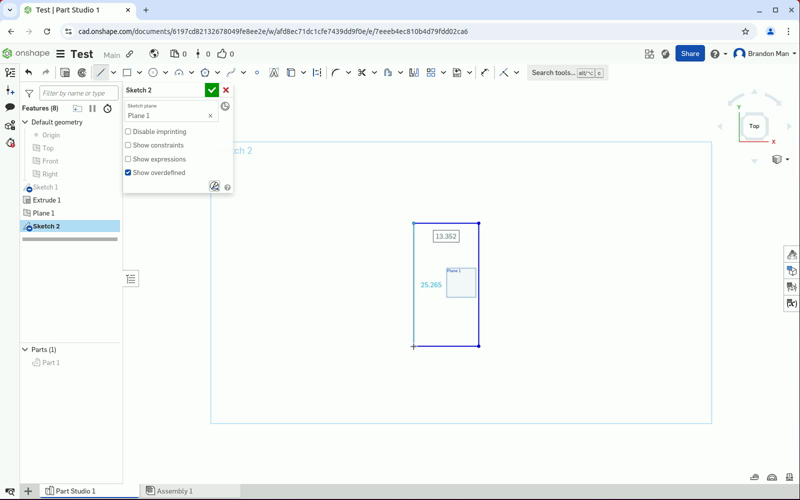
key(esc)
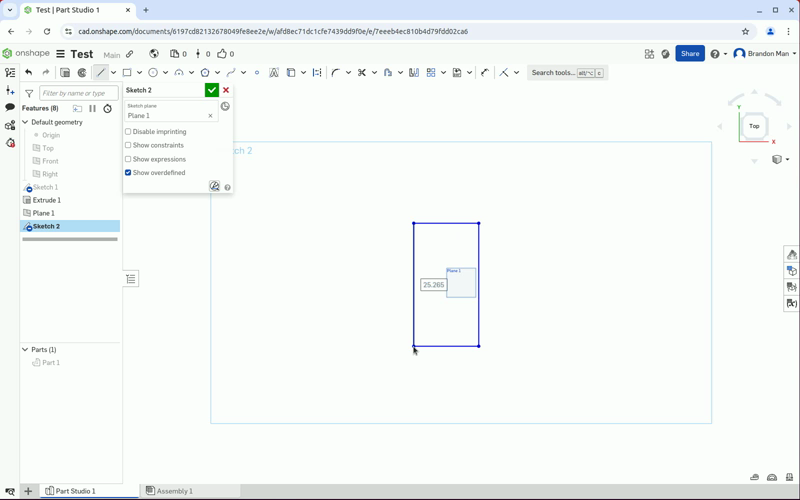
mouse_move(451, 287)
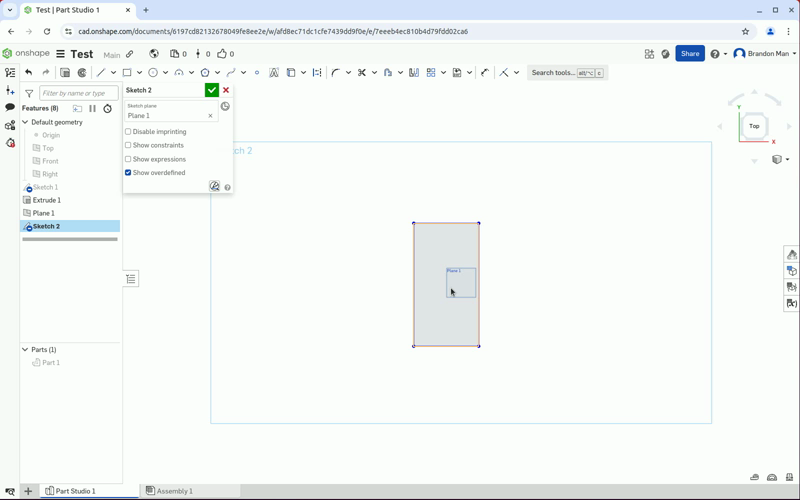
click(451, 287)
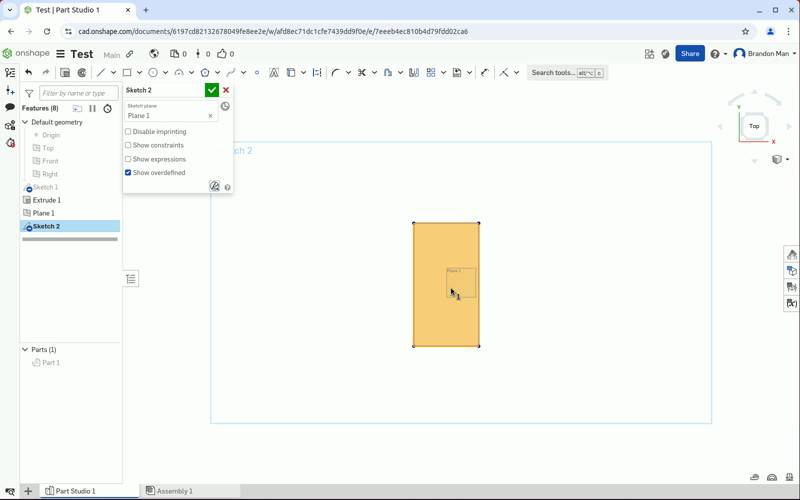
mouse_move(73, 352)
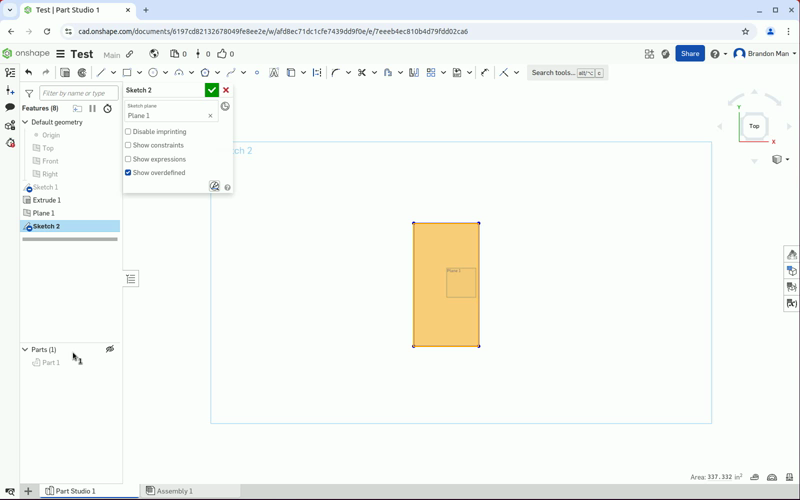
key(shift+y)
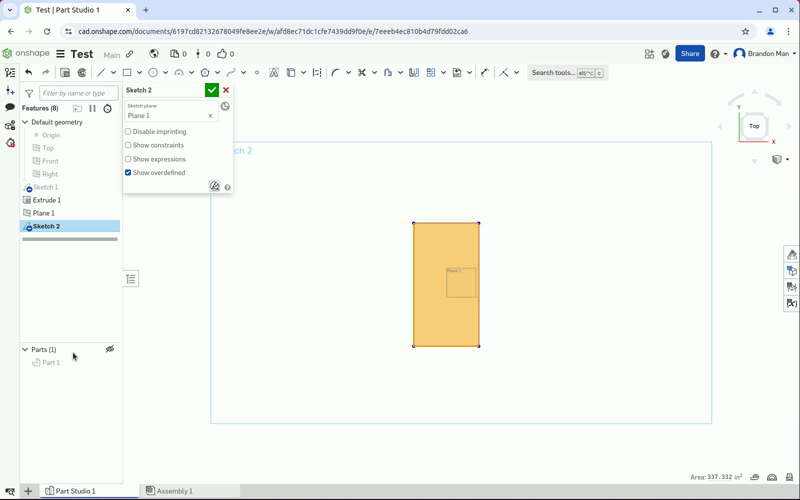
key(shift+e)
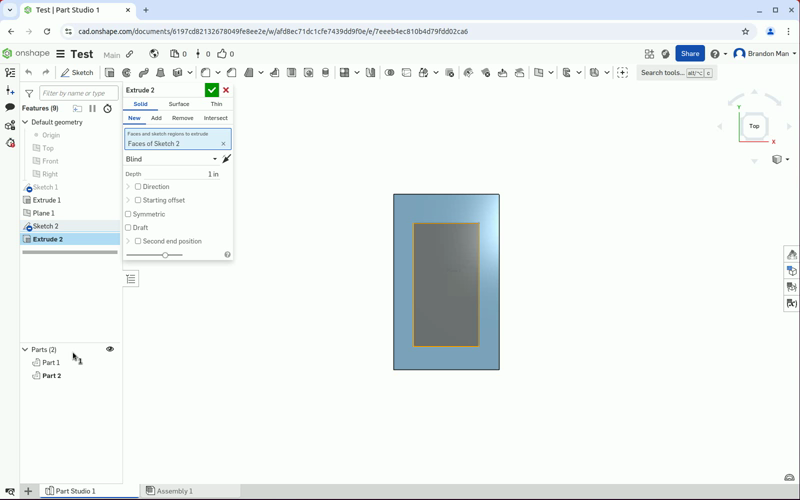
mouse_move(143, 106)
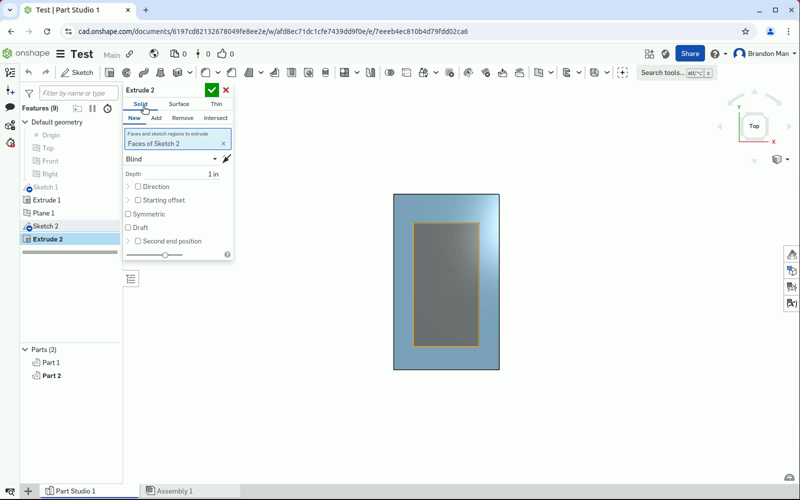
click(143, 106)
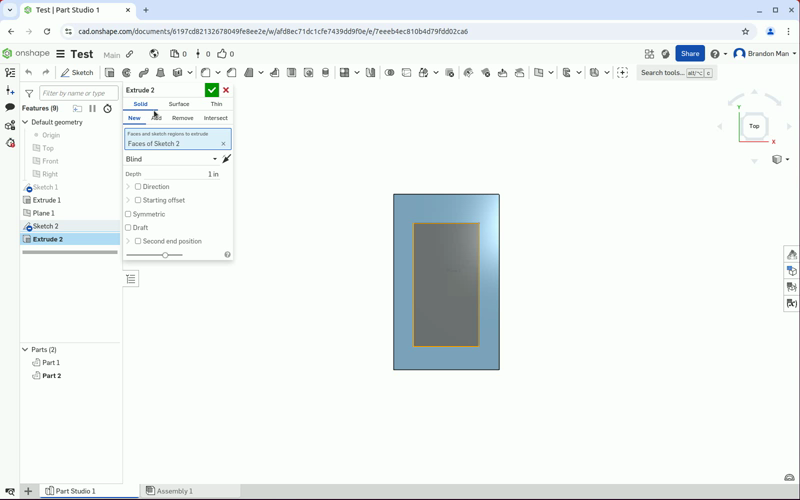
mouse_move(186, 120)
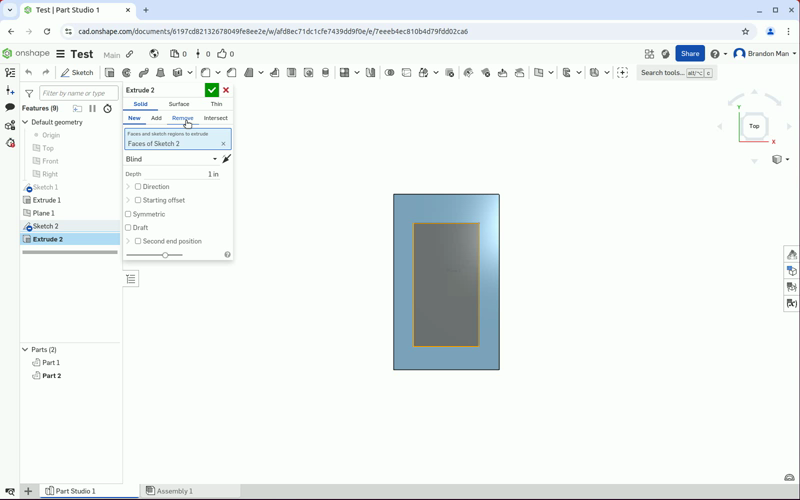
click(186, 120)
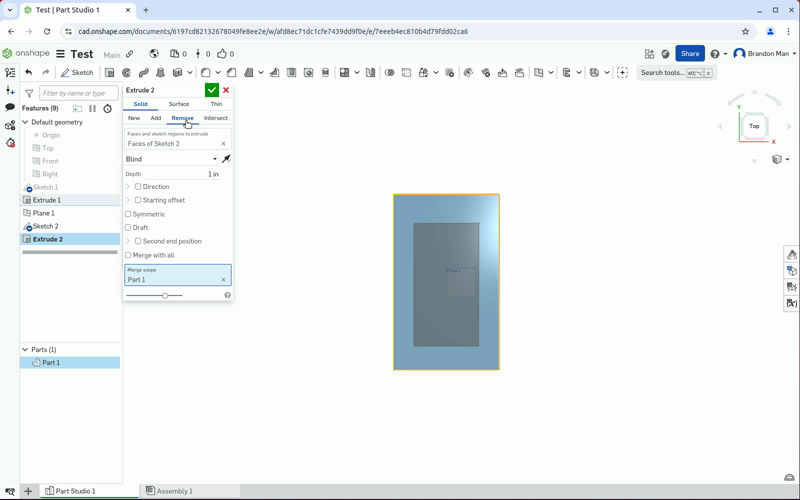
key(tab, 4)
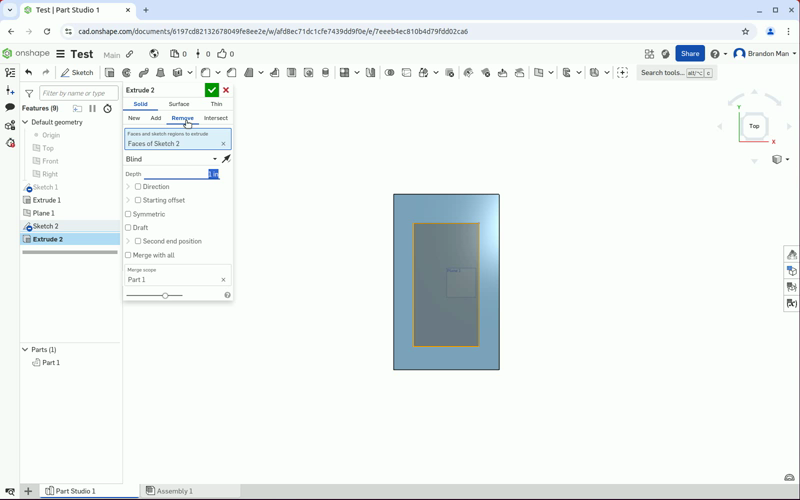
text(9.388)
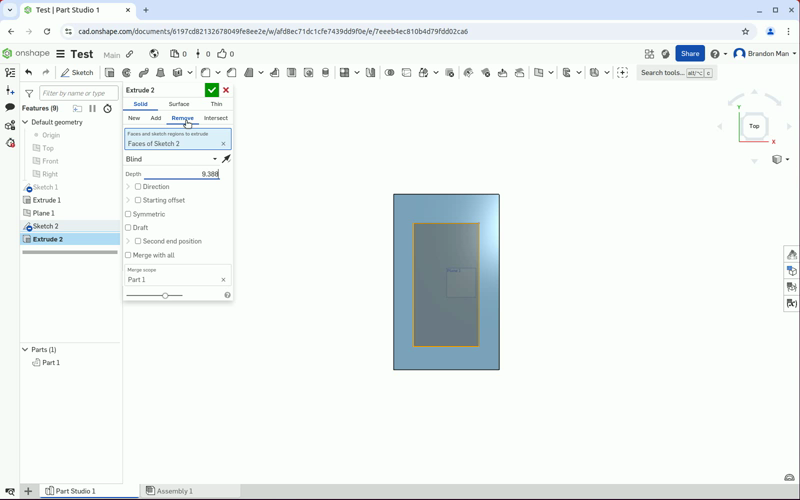
key(tab, 6)
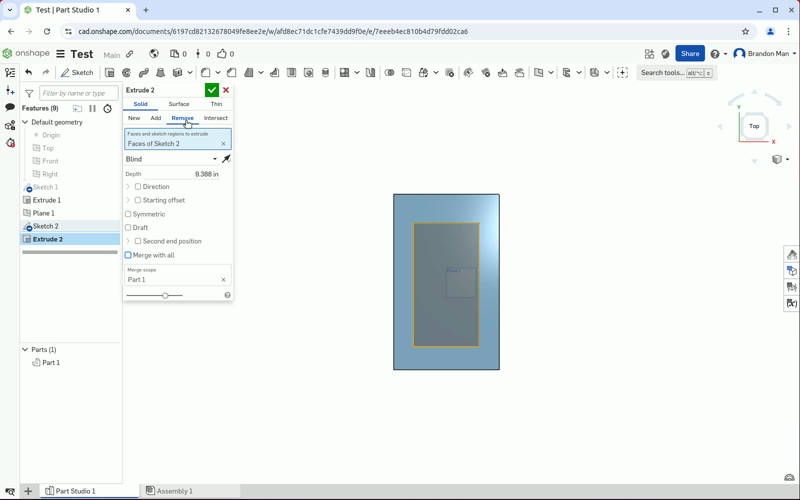
key(space)
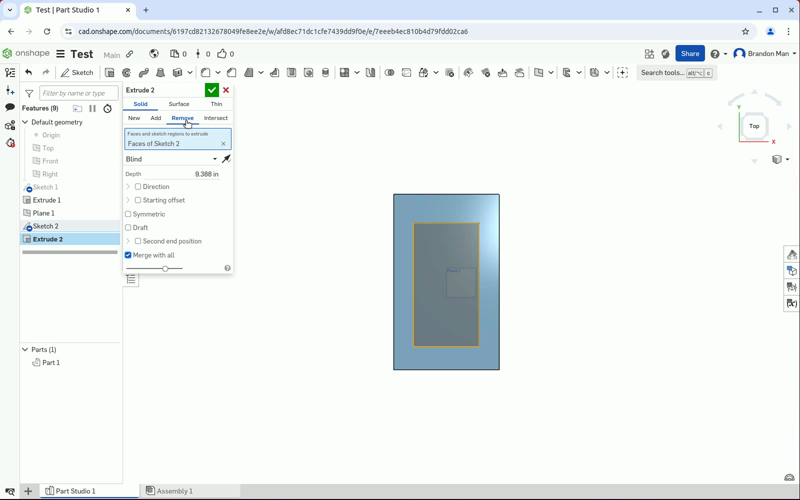
key(enter)
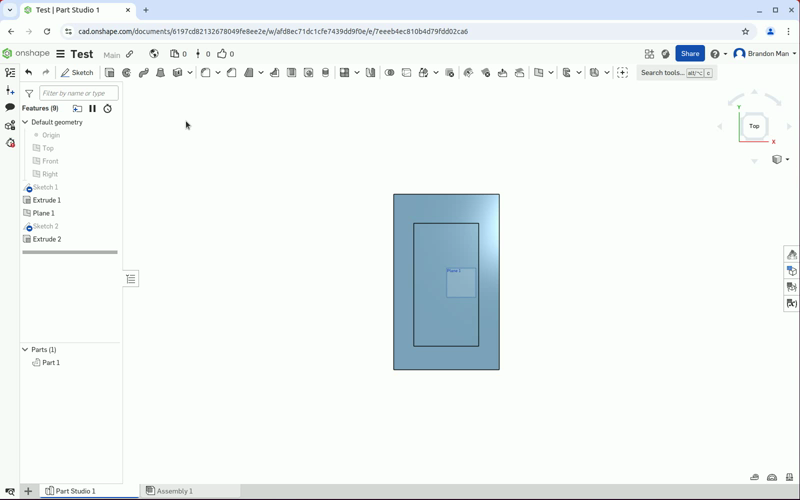
key(shift+h)
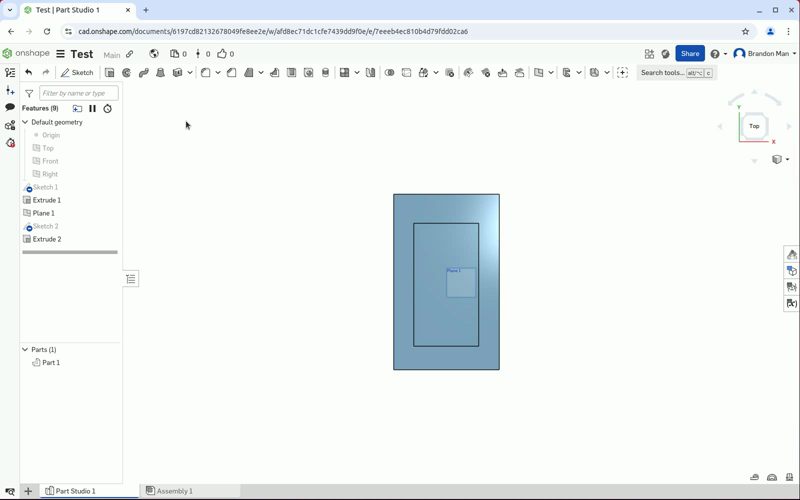
key(shift+h)
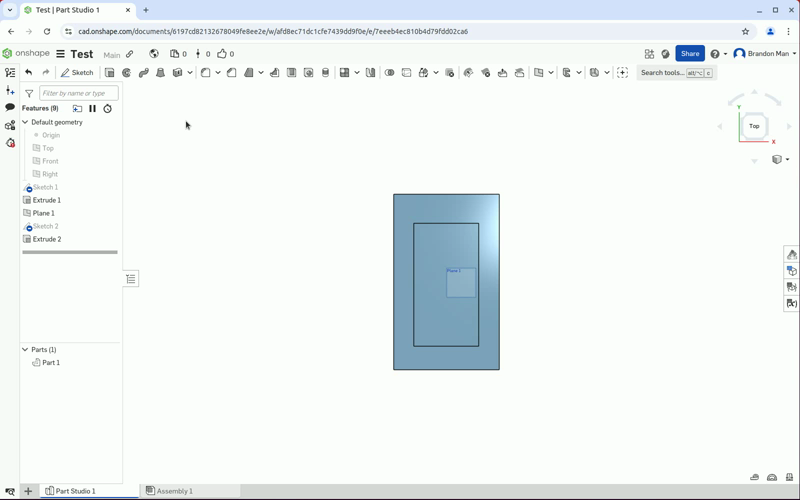
mouse_move(73, 189)
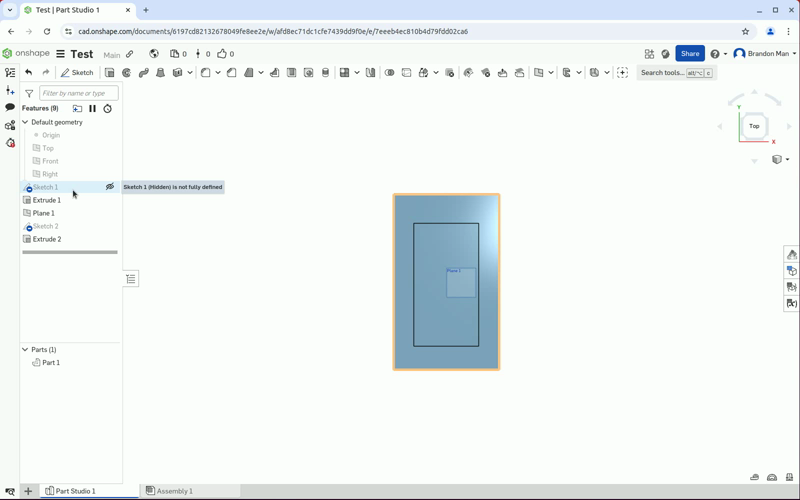
click(73, 189)
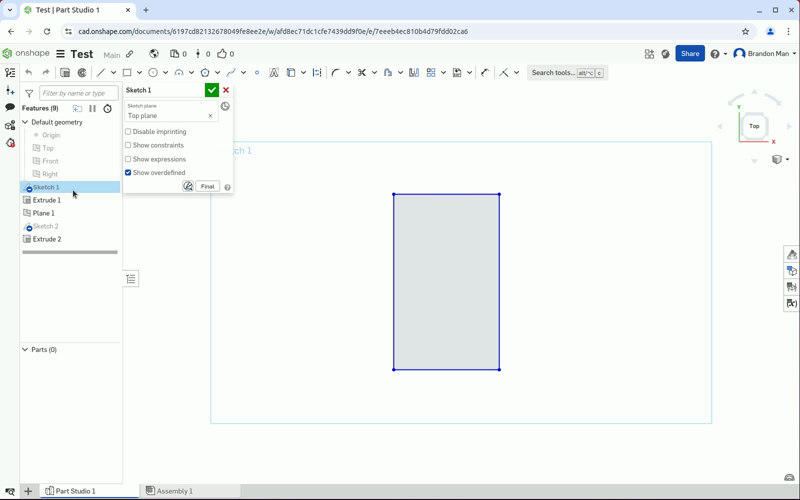
mouse_move(229, 92)
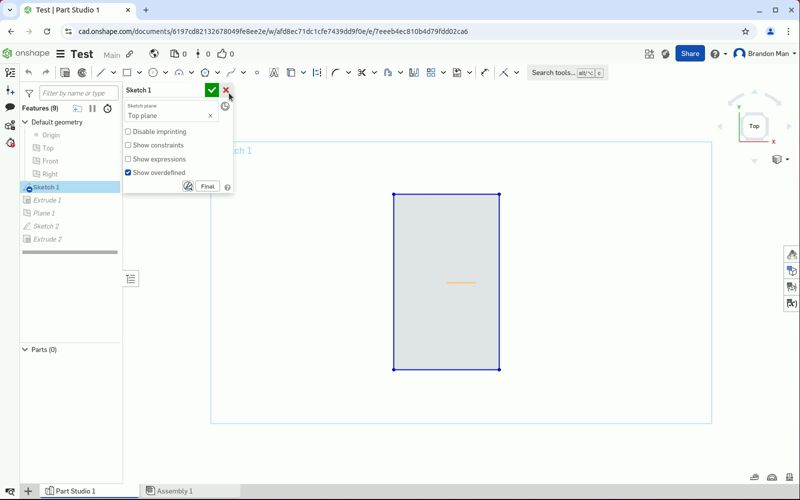
click(229, 92)
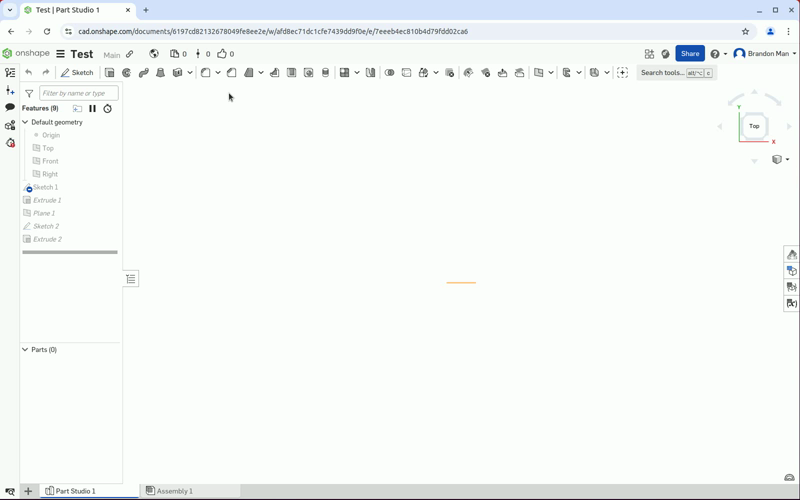
key(shift+s)
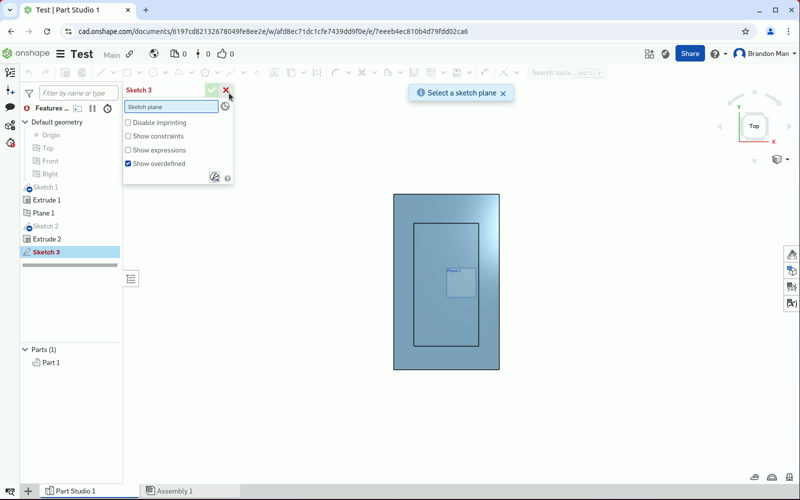
mouse_move(73, 215)
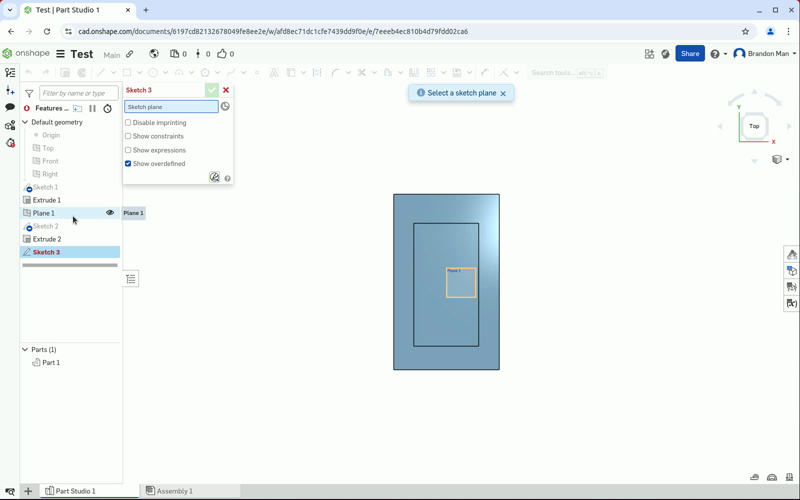
click(73, 215)
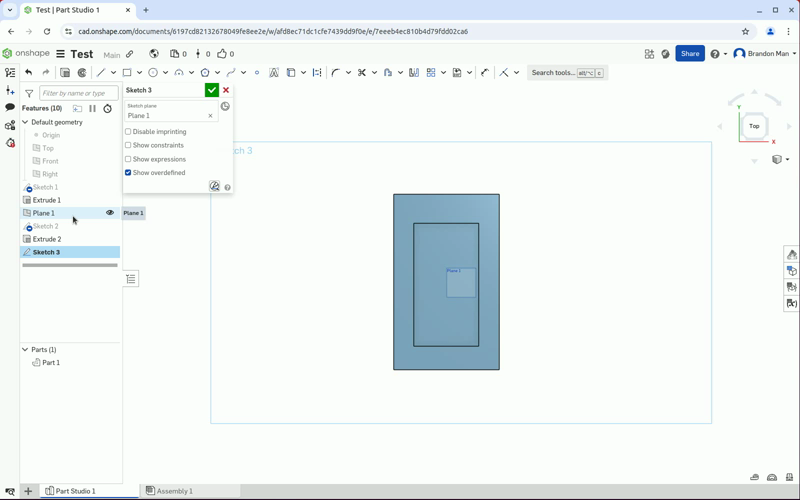
mouse_move(73, 352)
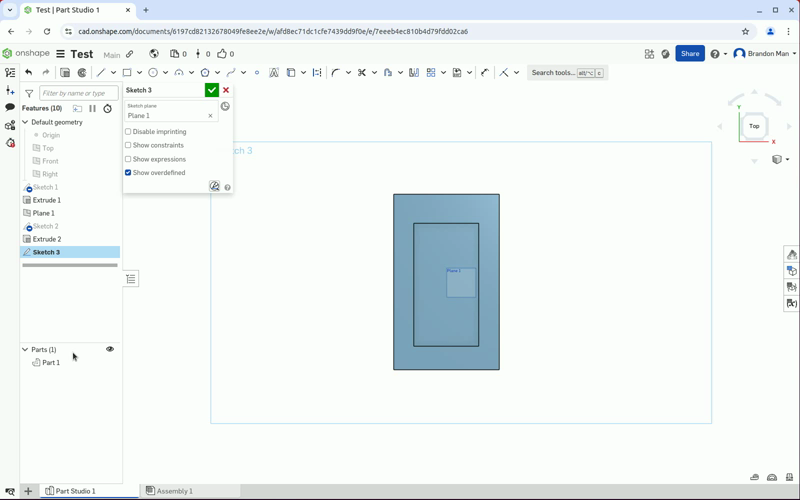
key(y)
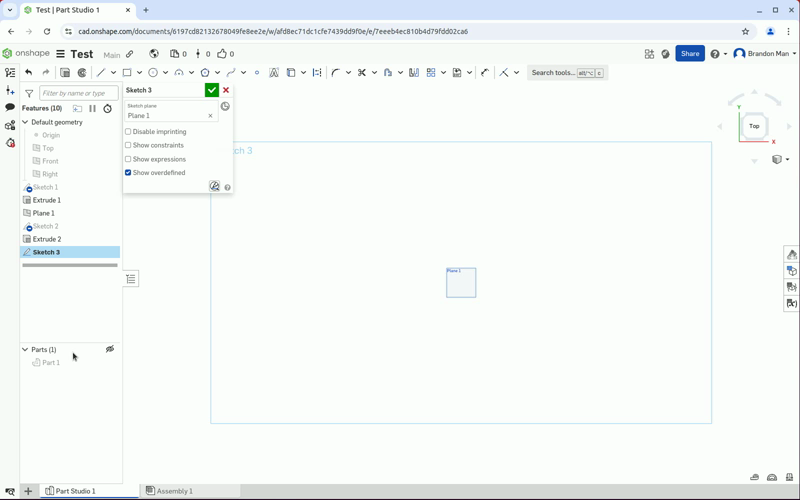
key(l)
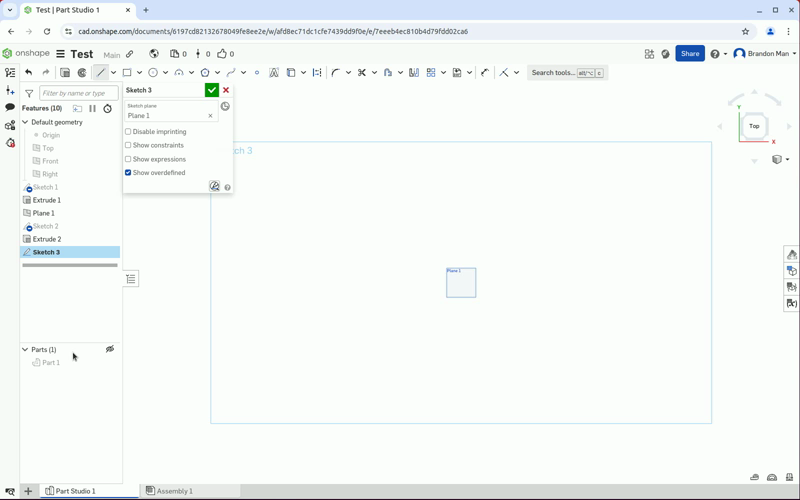
key_down(shift)
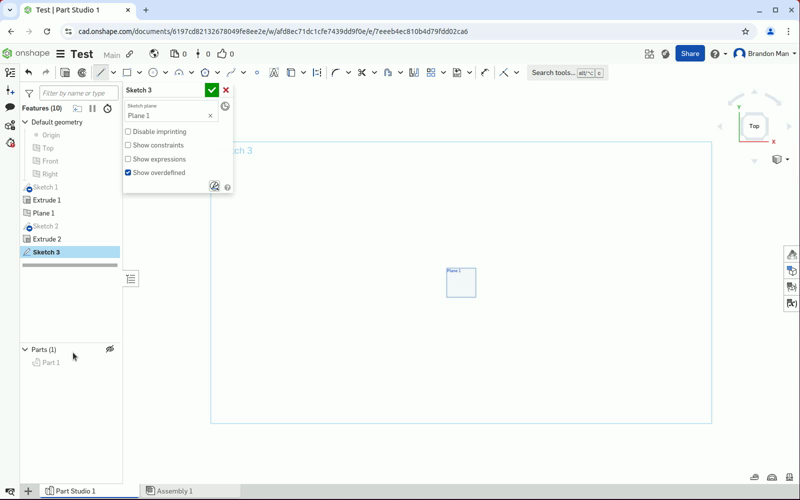
mouse_move(440, 223)
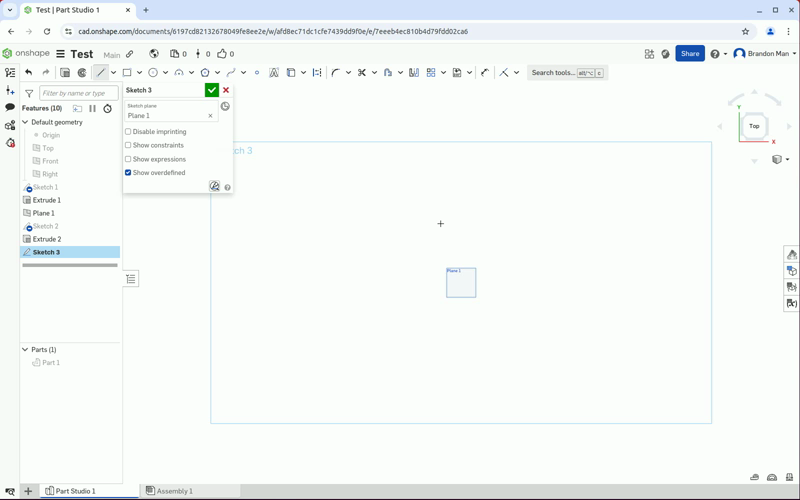
click(440, 223)
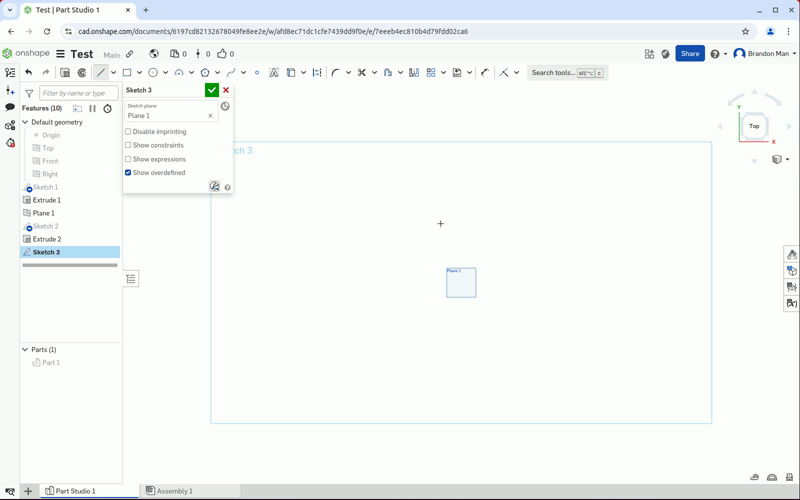
key_up(shift)
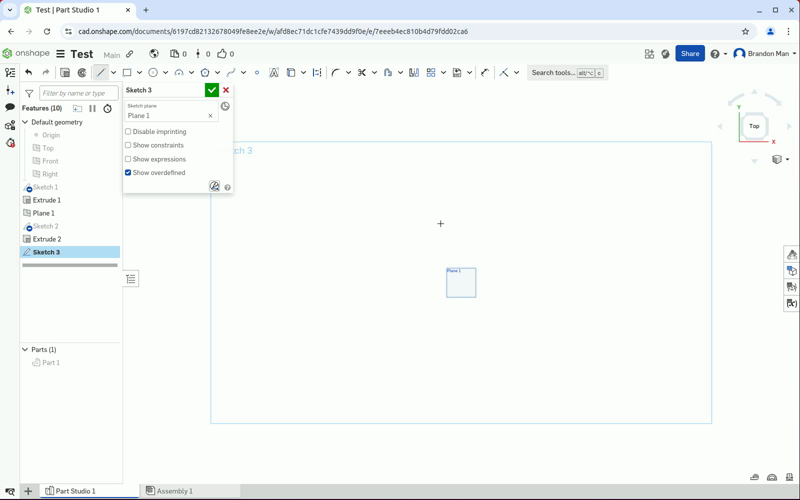
key_down(shift)
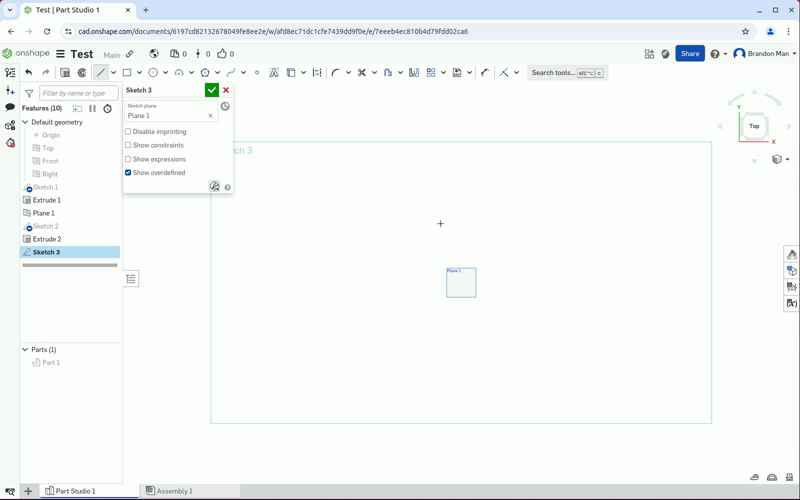
mouse_move(470, 223)
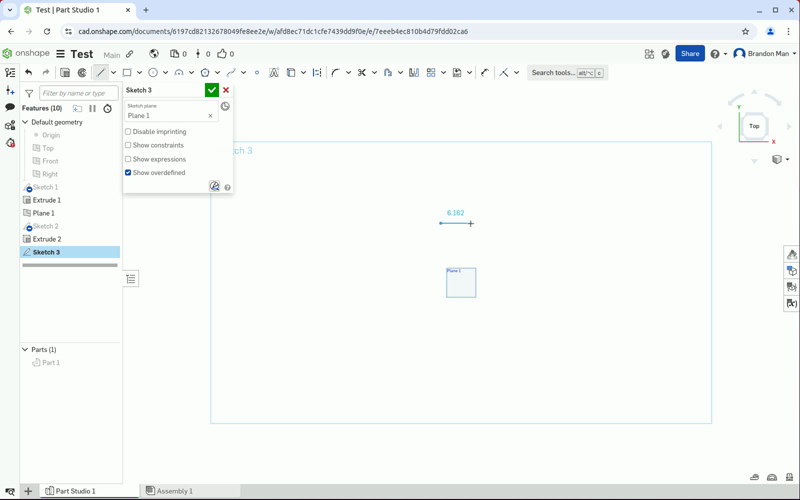
mouse_move(457, 223)
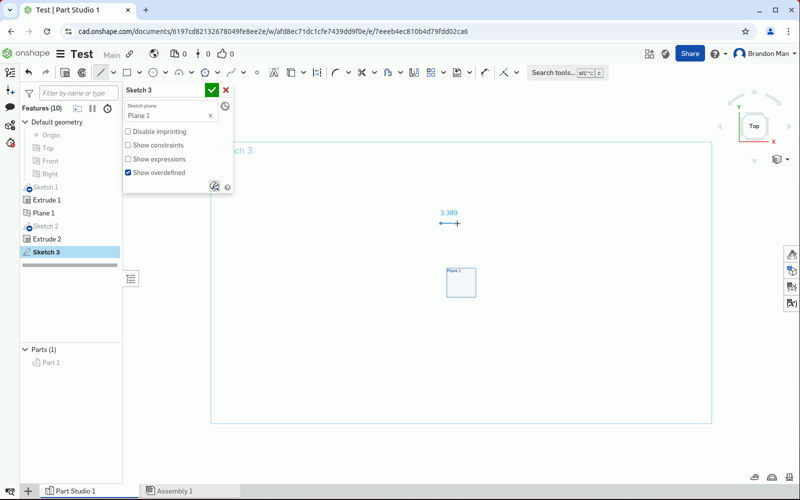
click(457, 223)
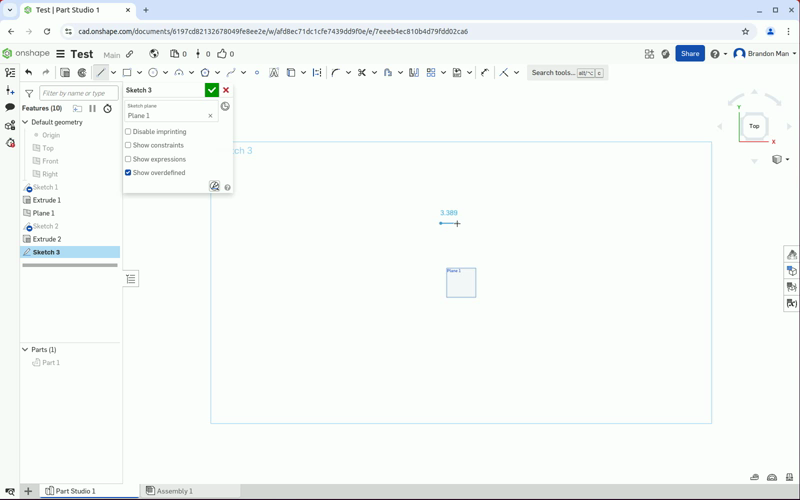
key_up(shift)
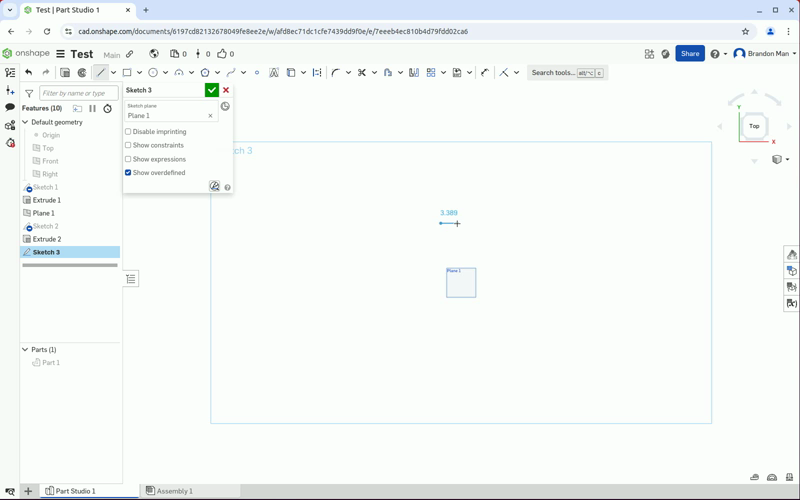
key_down(shift)
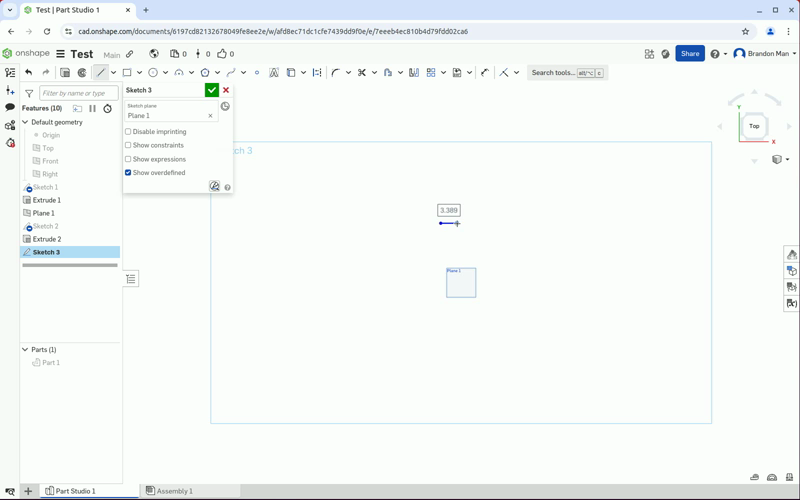
mouse_move(487, 223)
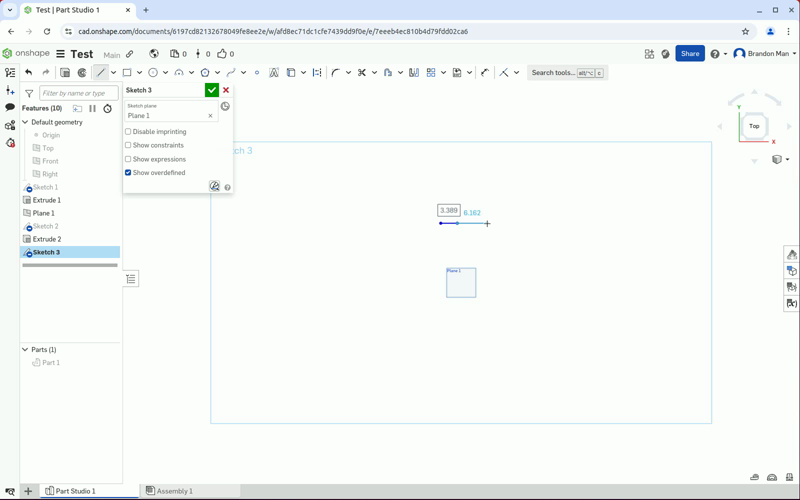
mouse_move(457, 216)
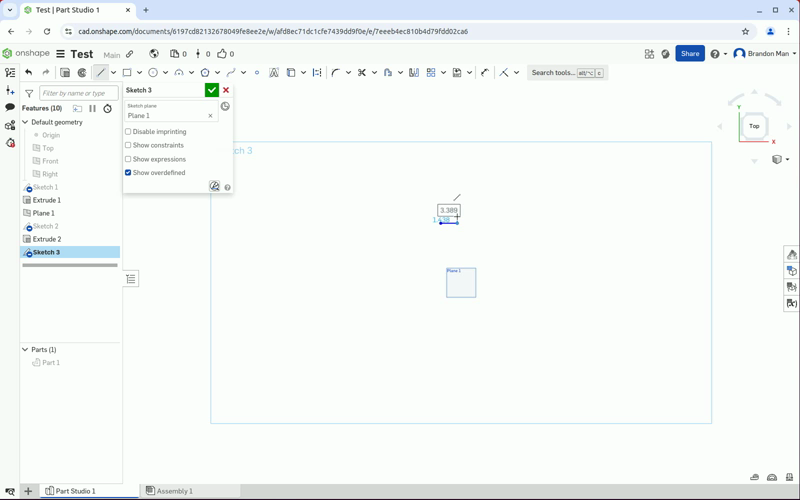
scroll(6)
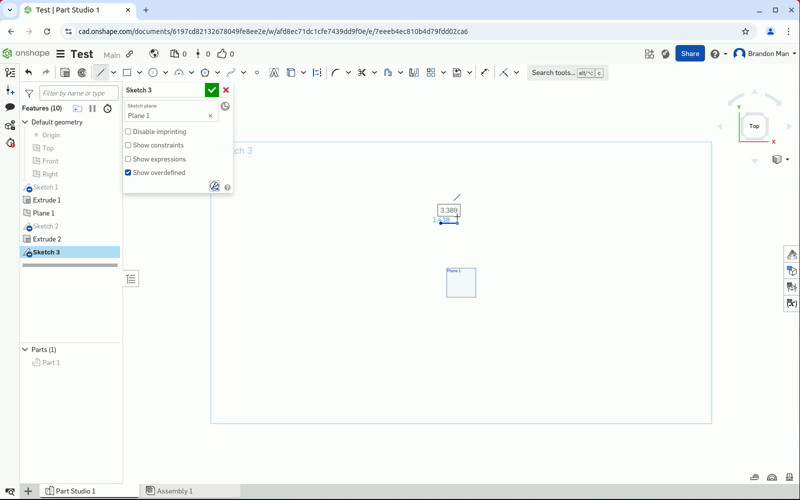
scroll(6)
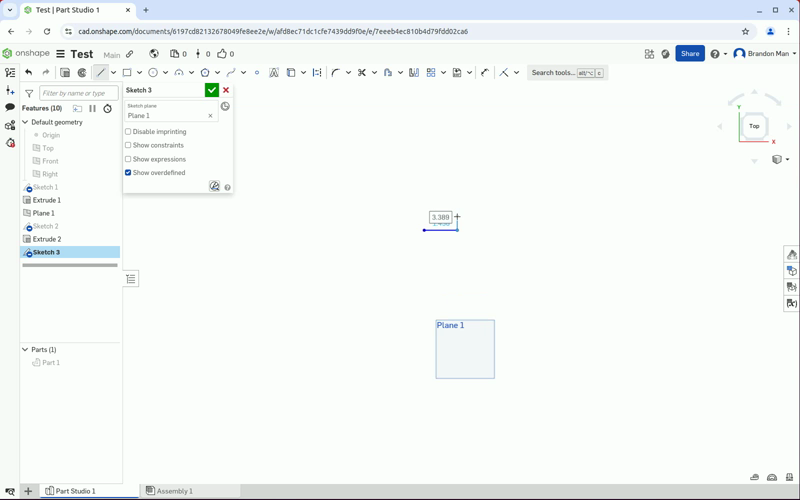
scroll(6)
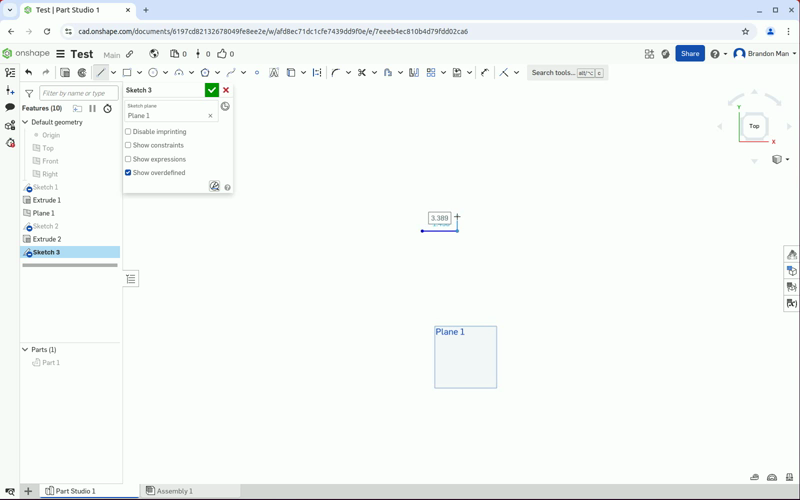
scroll(6)
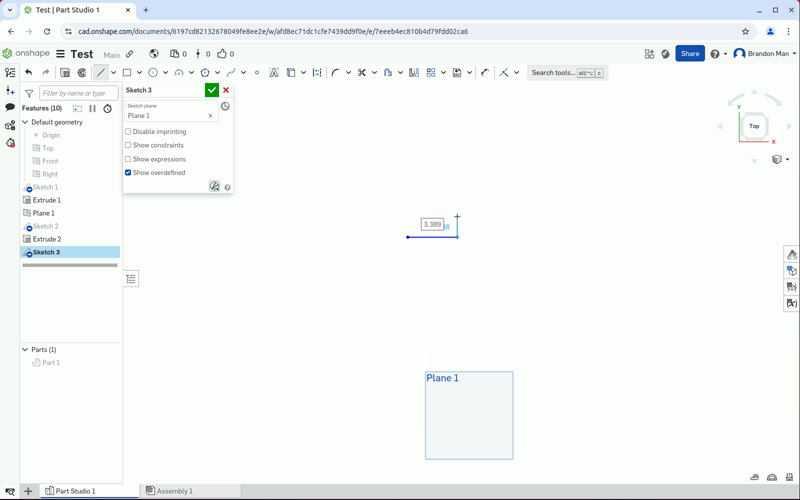
scroll(6)
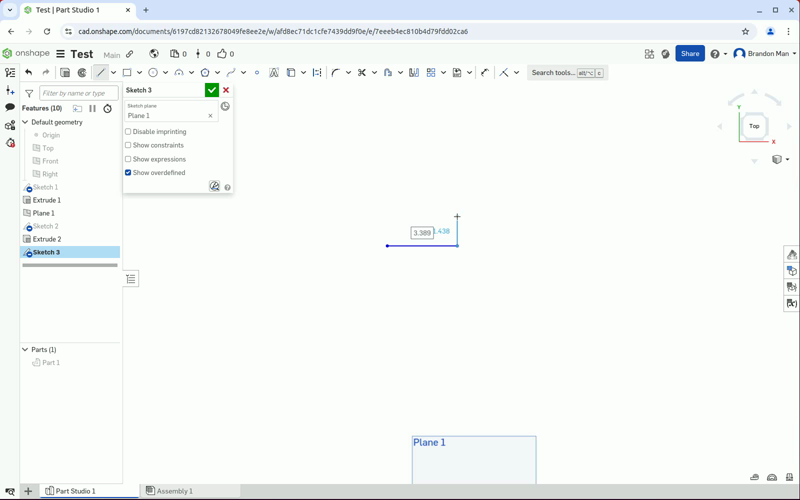
scroll(6)
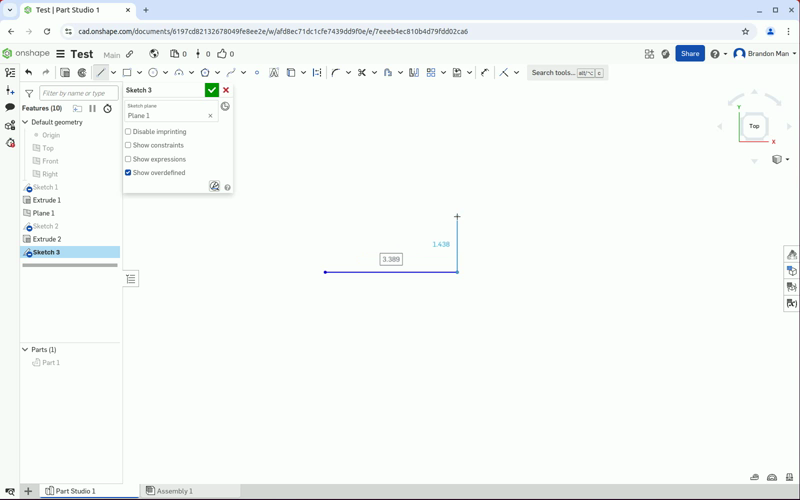
scroll(6)
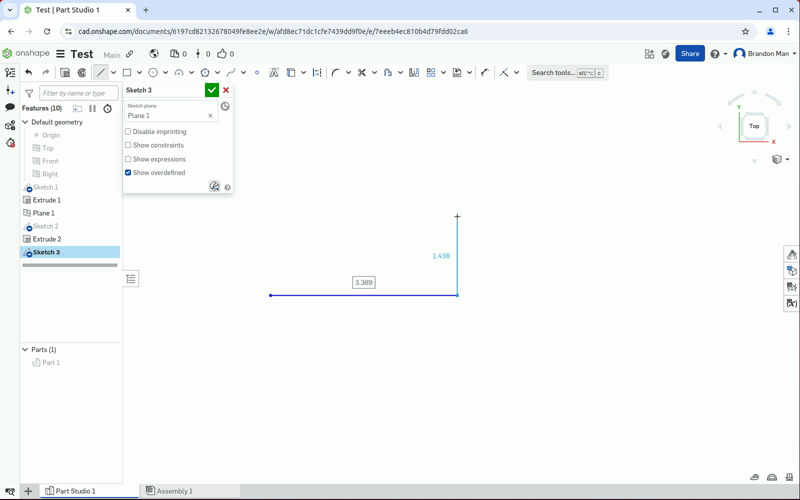
click(457, 216)
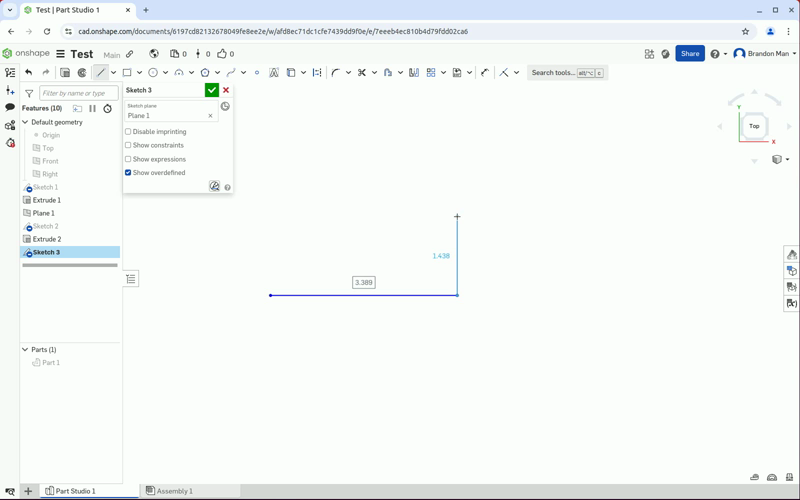
scroll(-6)
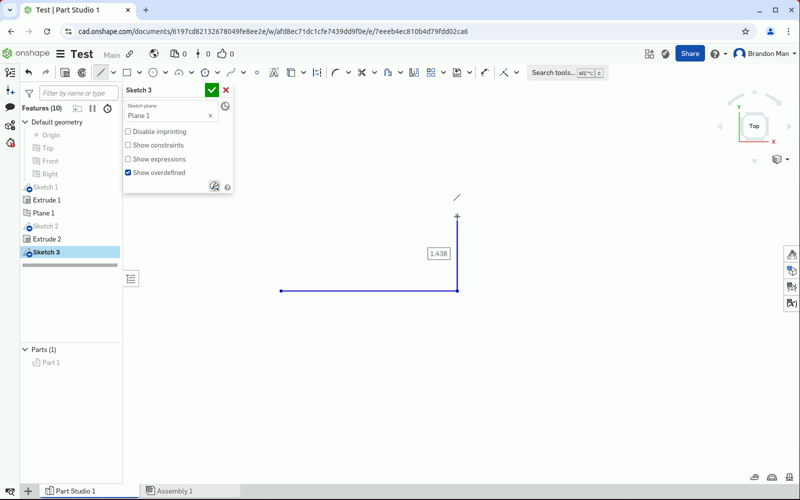
scroll(-6)
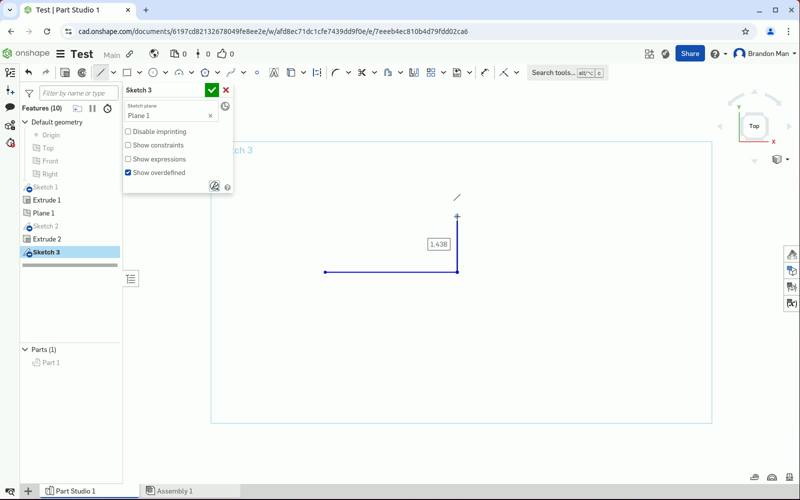
scroll(-6)
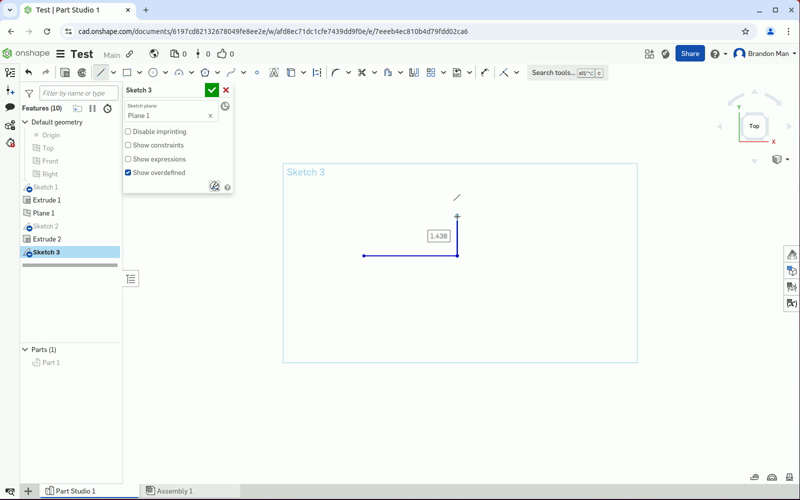
scroll(-6)
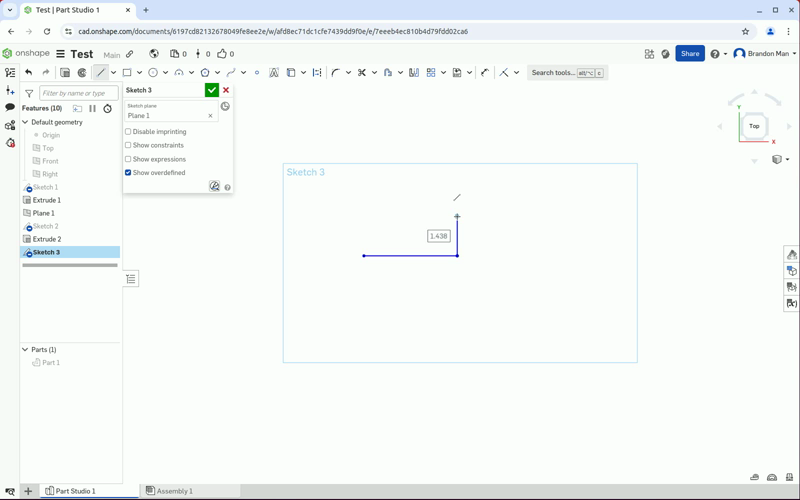
scroll(-6)
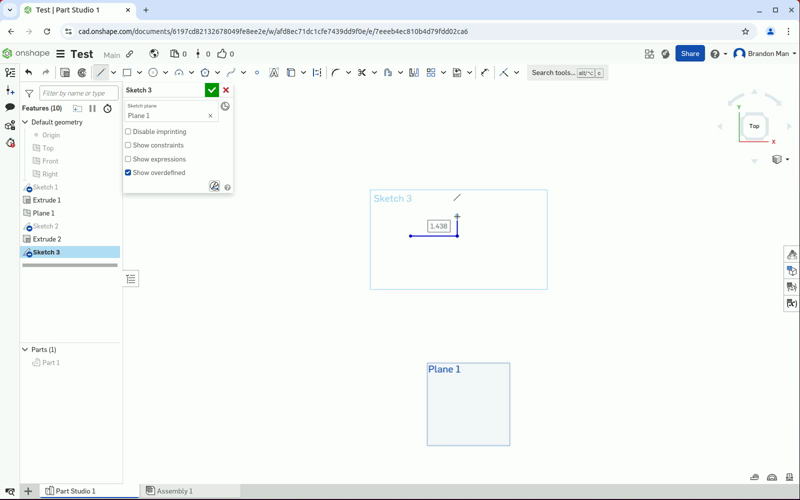
scroll(-6)
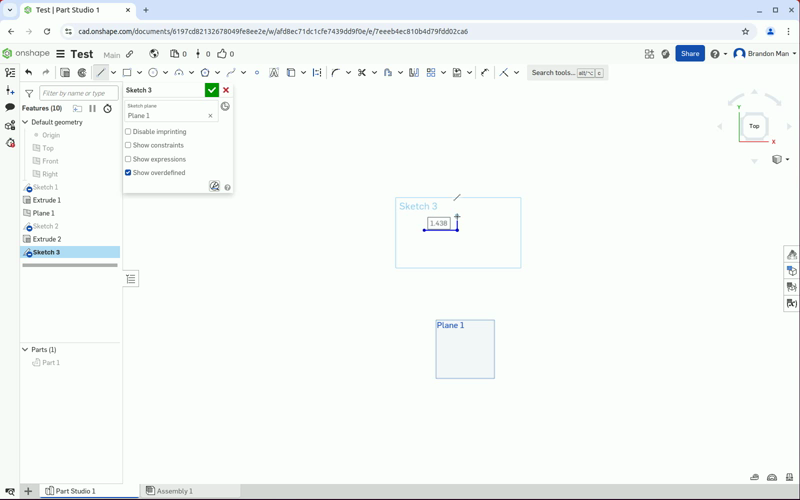
scroll(-6)
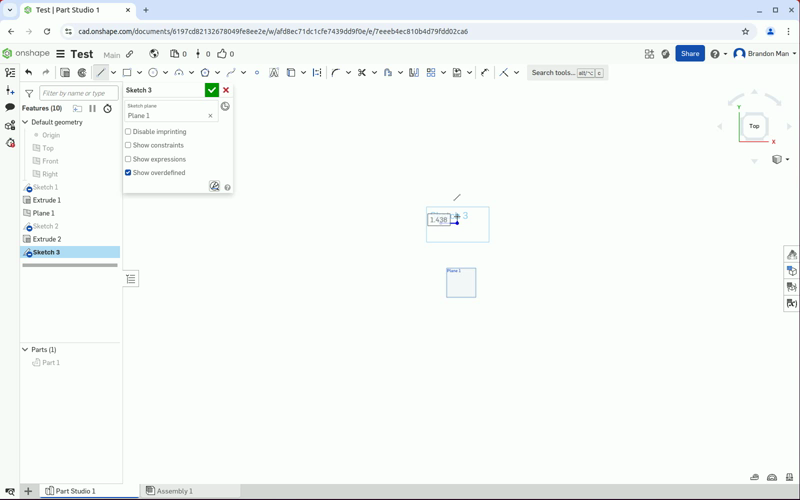
key_up(shift)
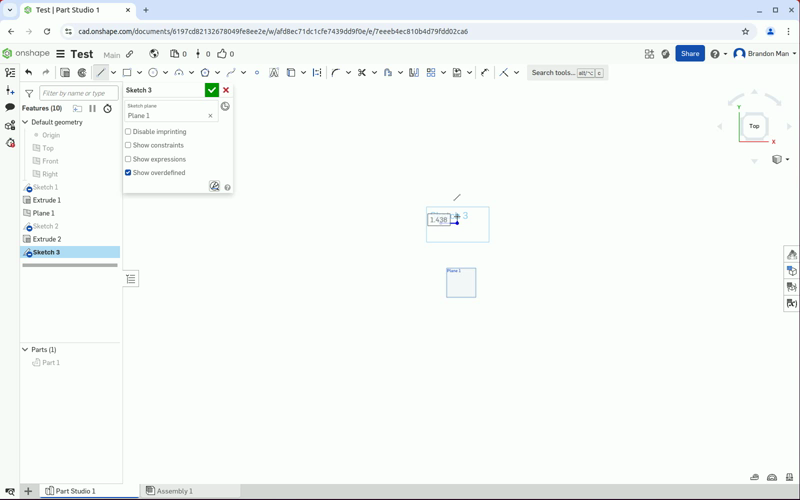
key_down(shift)
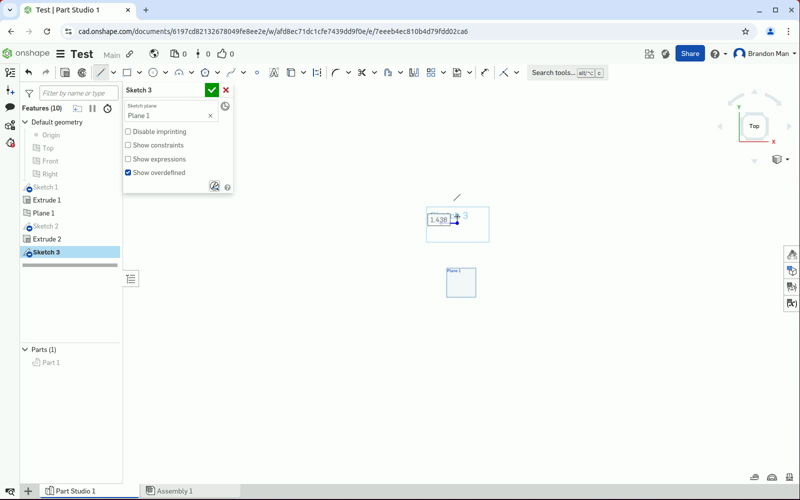
mouse_move(487, 216)
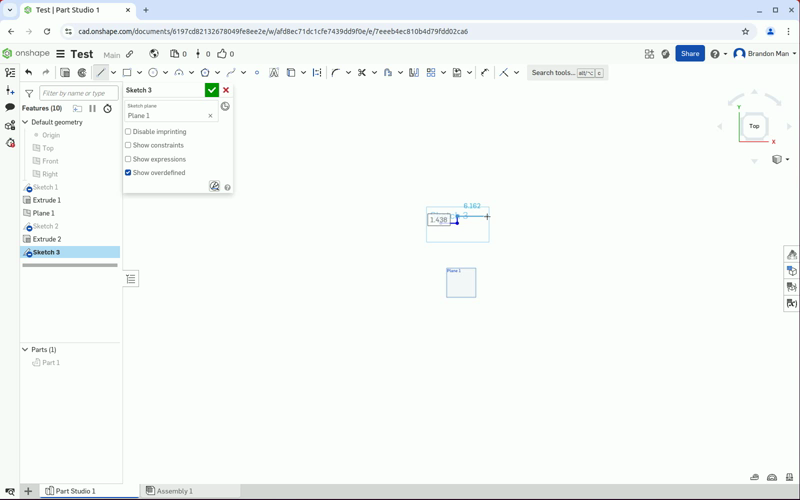
mouse_move(440, 216)
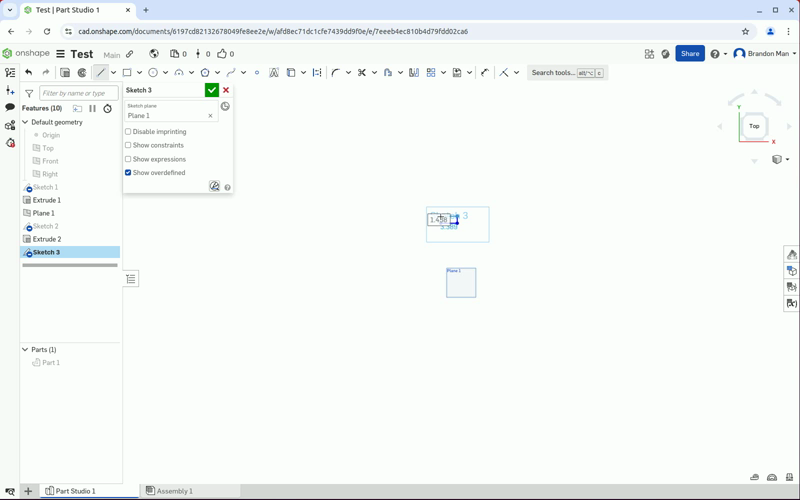
click(440, 216)
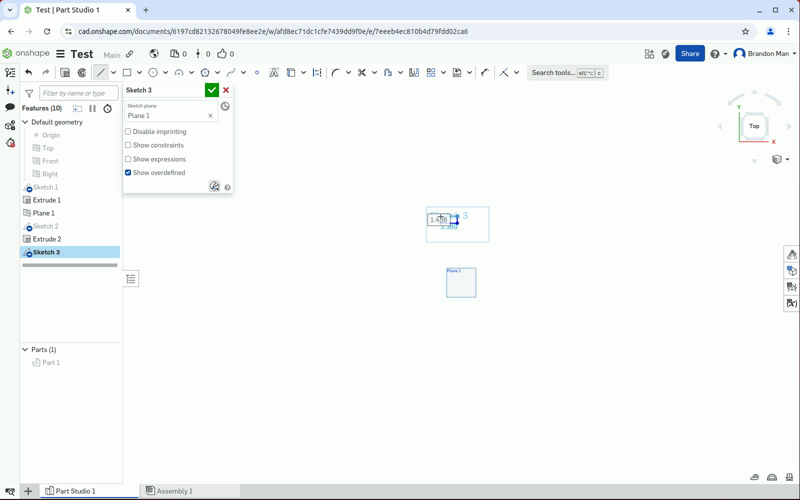
key_up(shift)
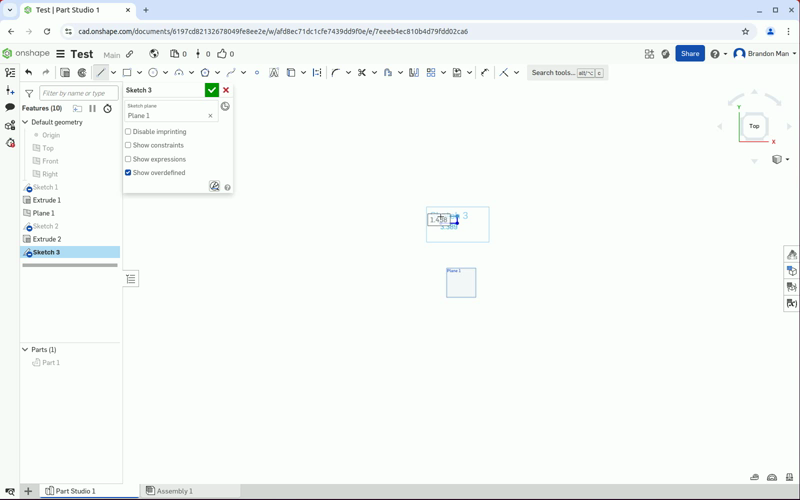
mouse_move(470, 216)
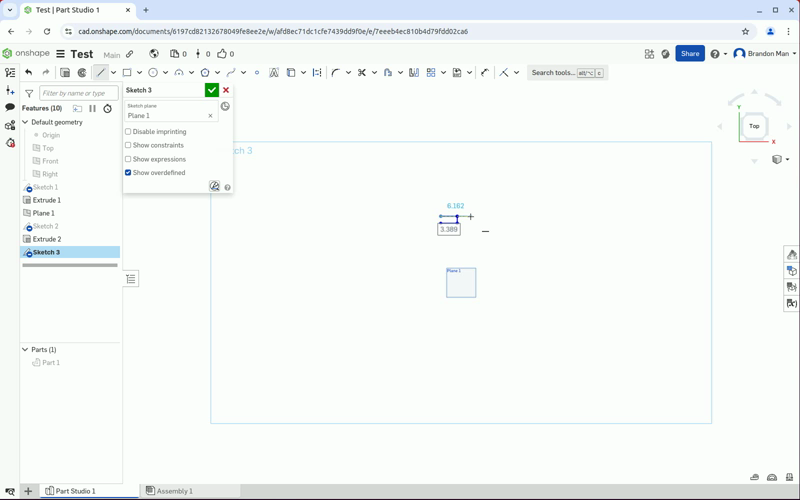
key_down(shift)
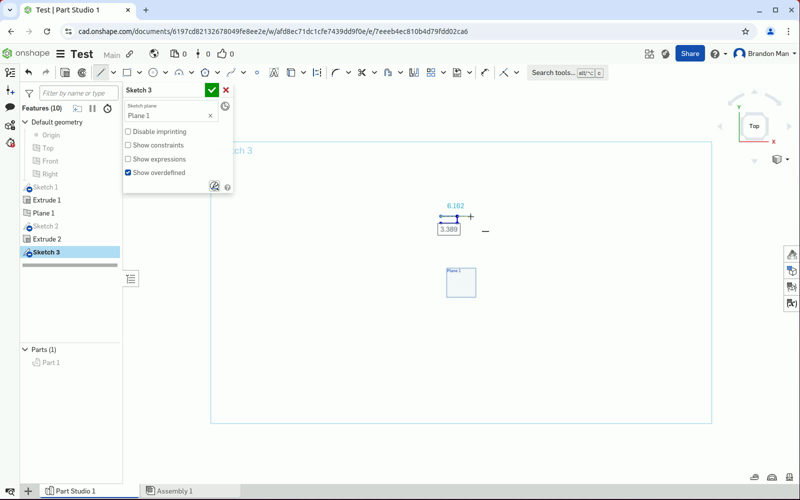
mouse_move(440, 223)
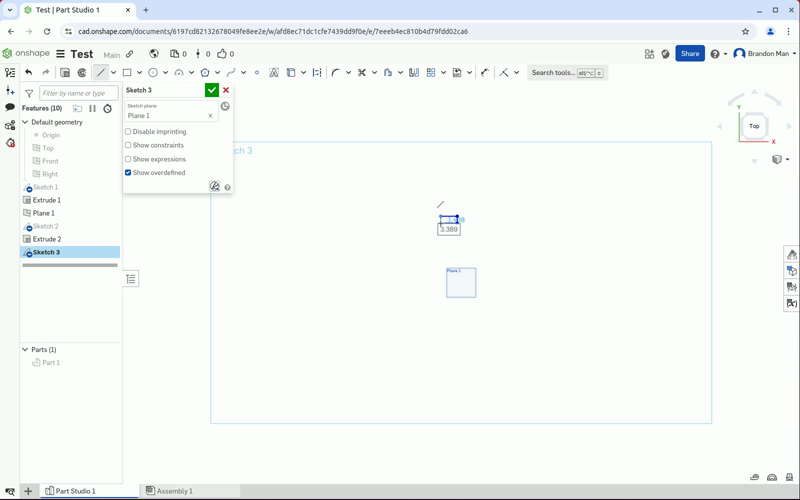
scroll(6)
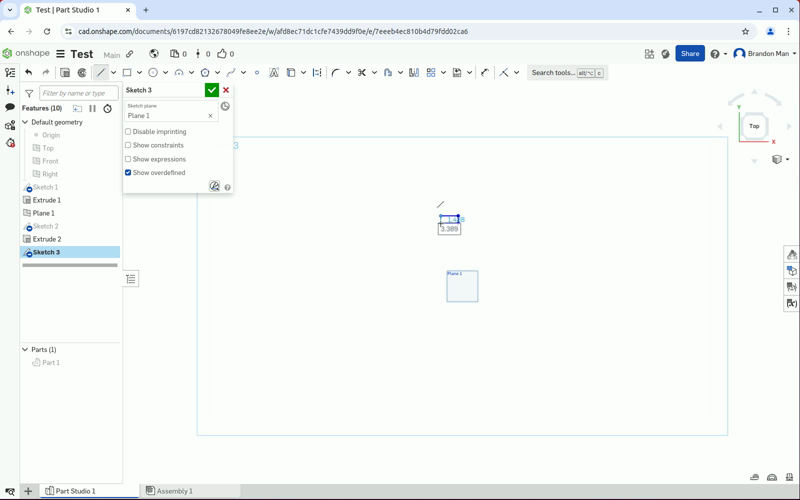
scroll(6)
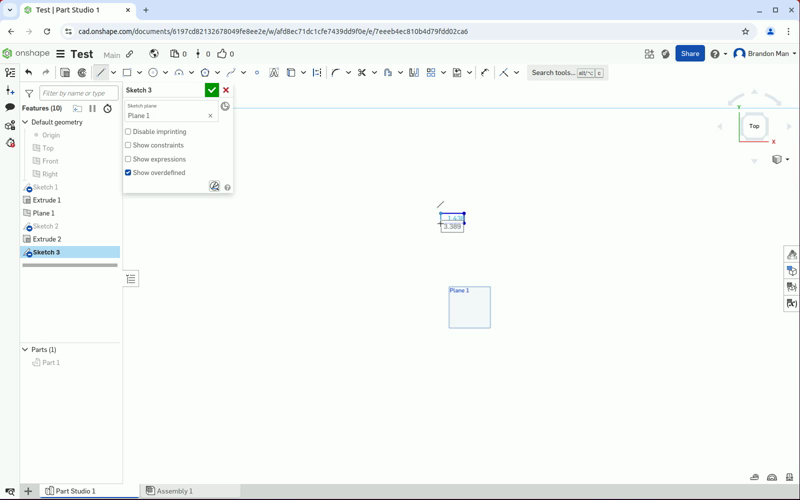
scroll(6)
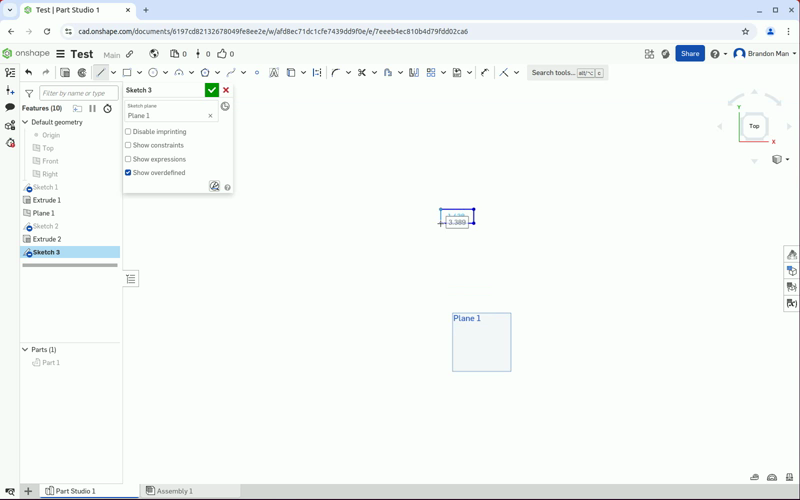
scroll(6)
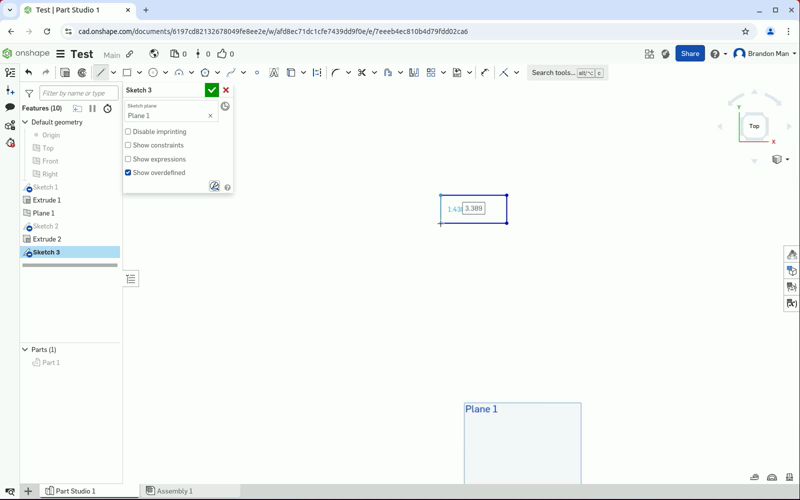
scroll(6)
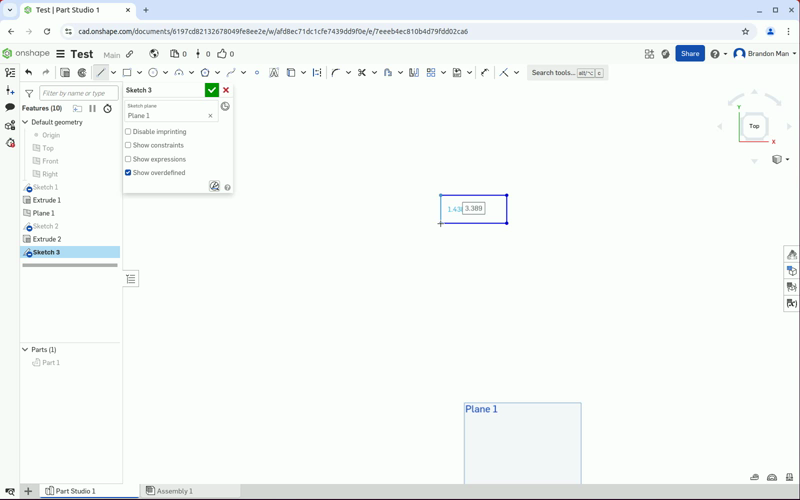
scroll(6)
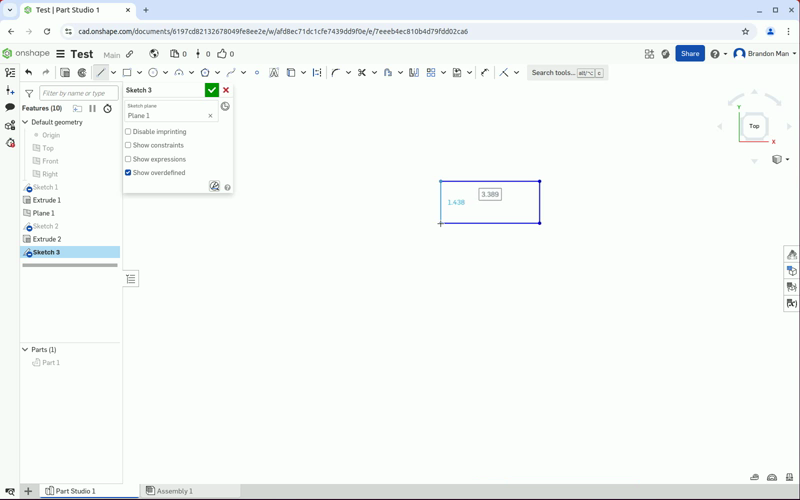
scroll(6)
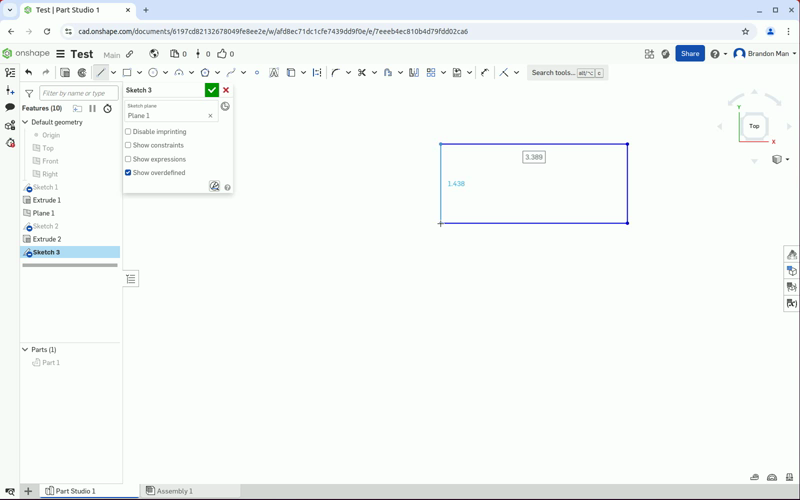
key_up(shift)
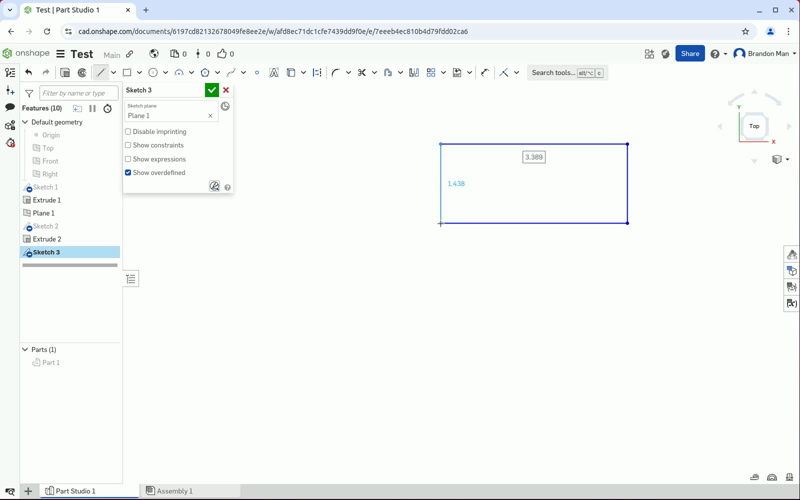
click(440, 223)
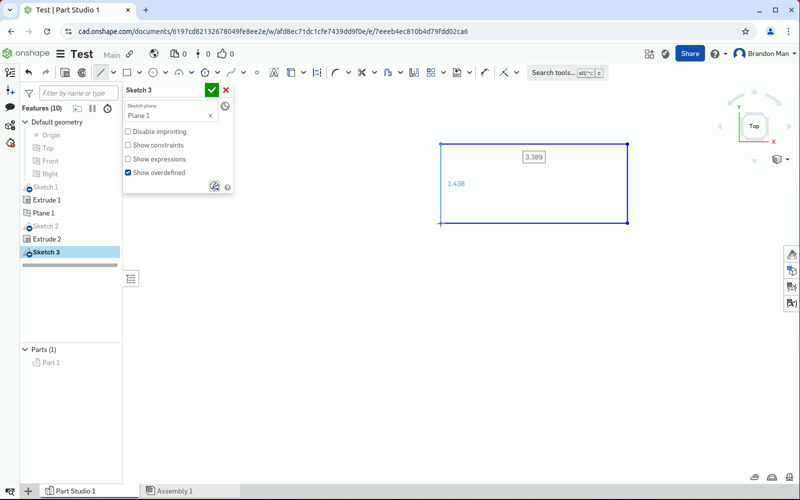
scroll(-6)
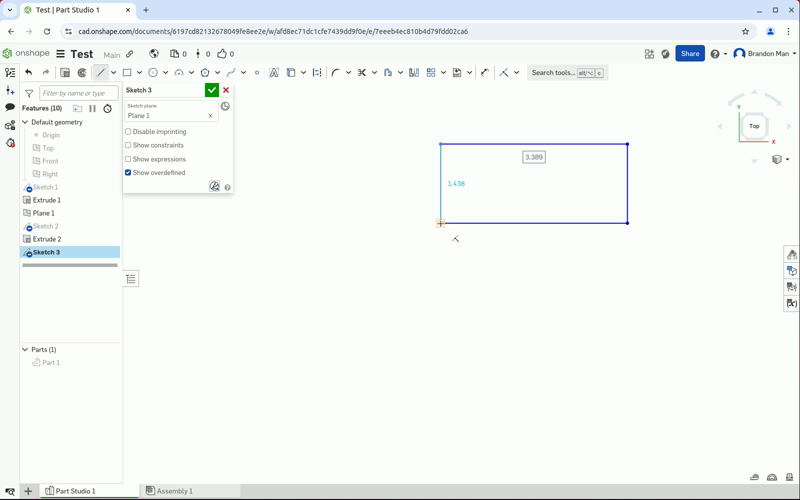
scroll(-6)
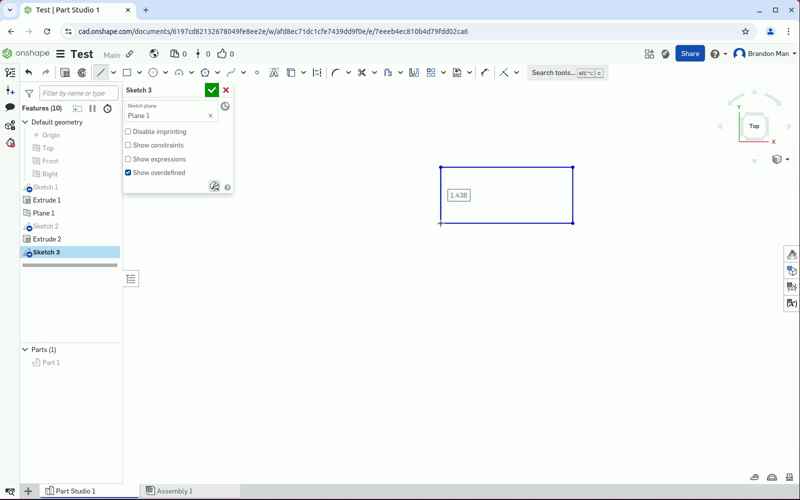
scroll(-6)
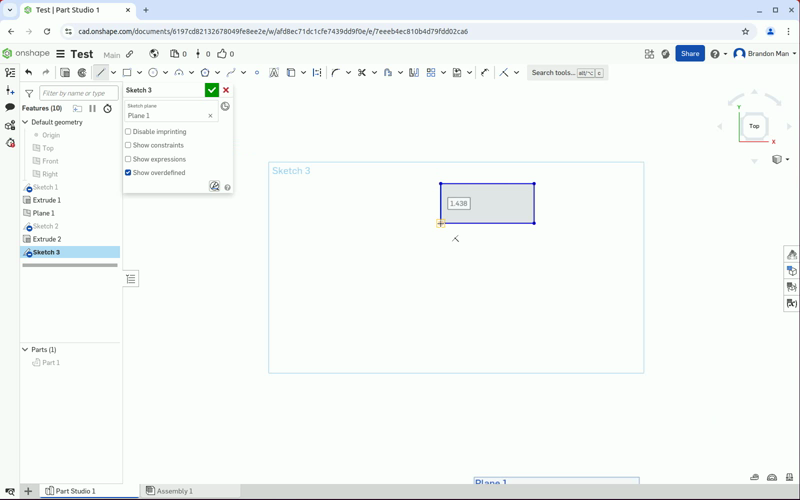
scroll(-6)
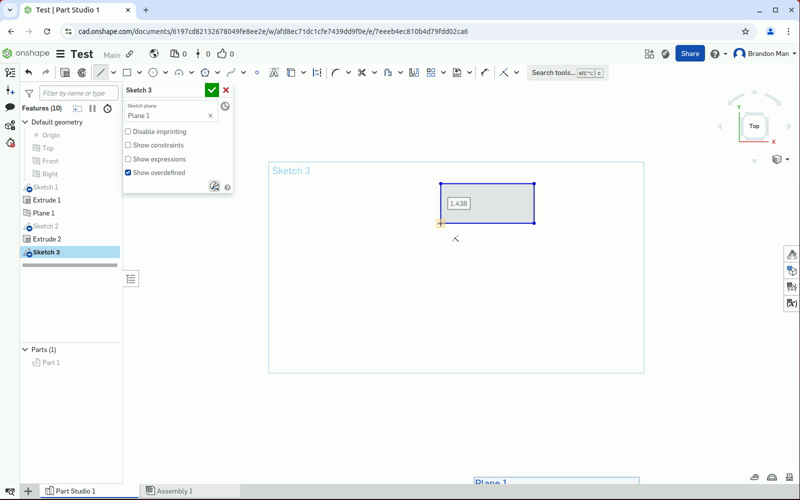
scroll(-6)
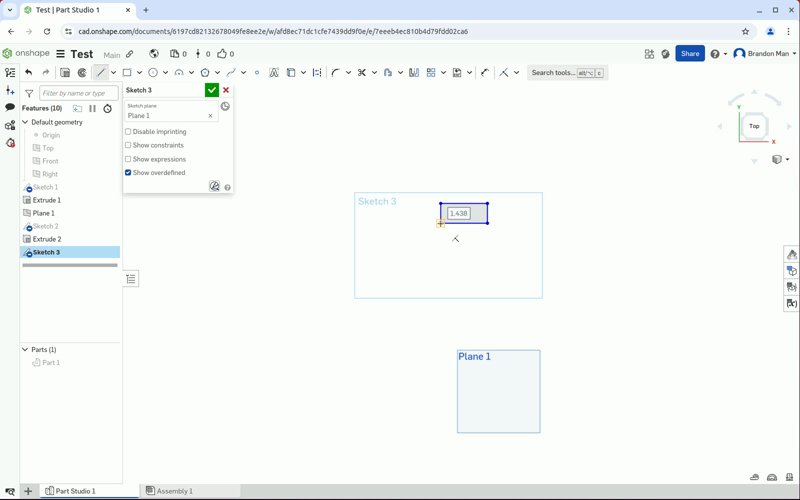
scroll(-6)
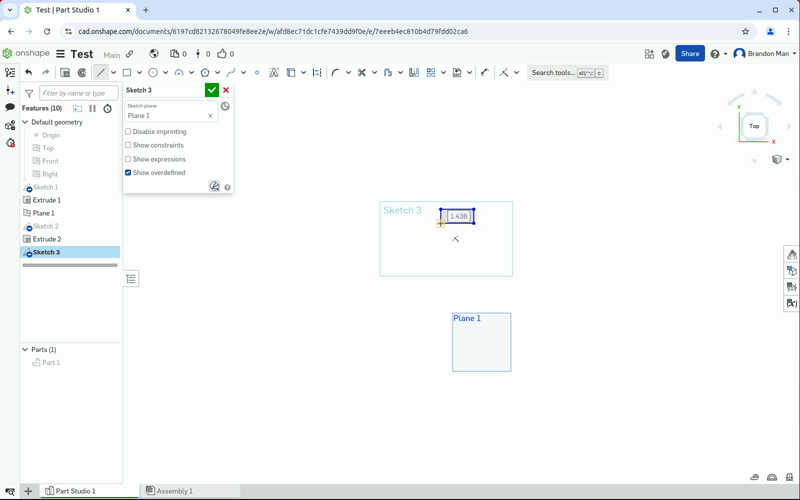
scroll(-6)
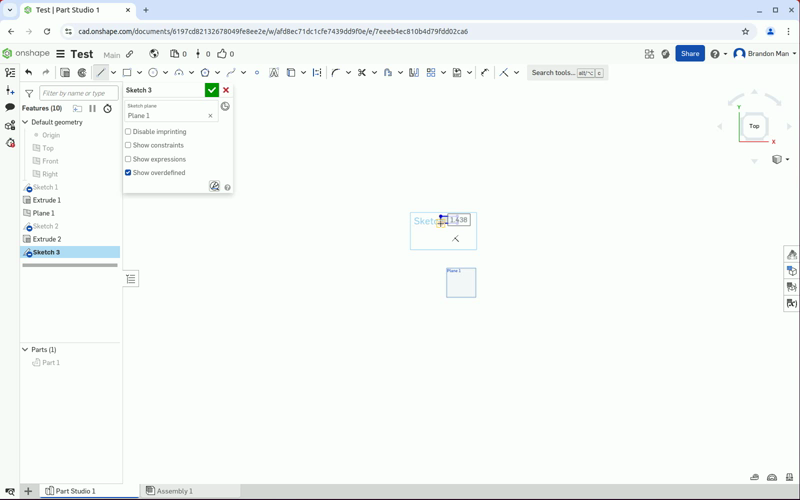
key(esc)
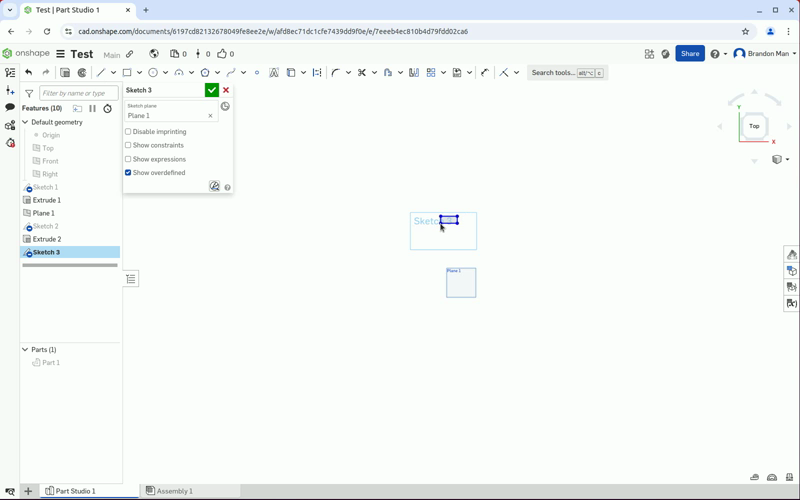
mouse_move(455, 221)
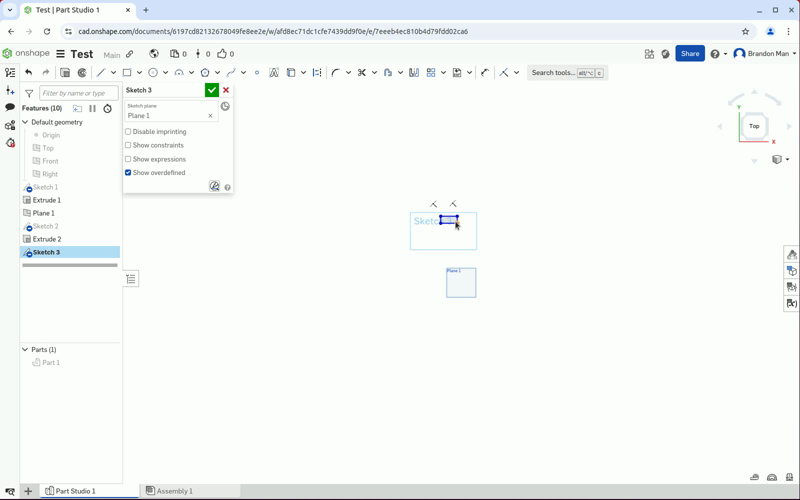
scroll(6)
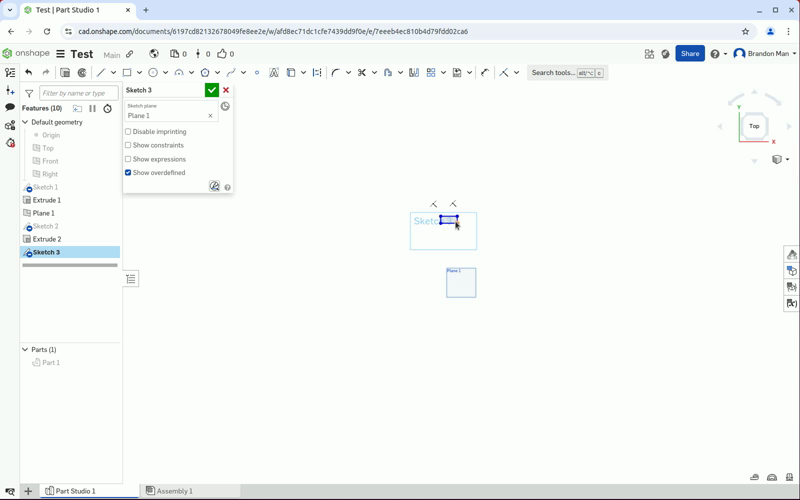
scroll(6)
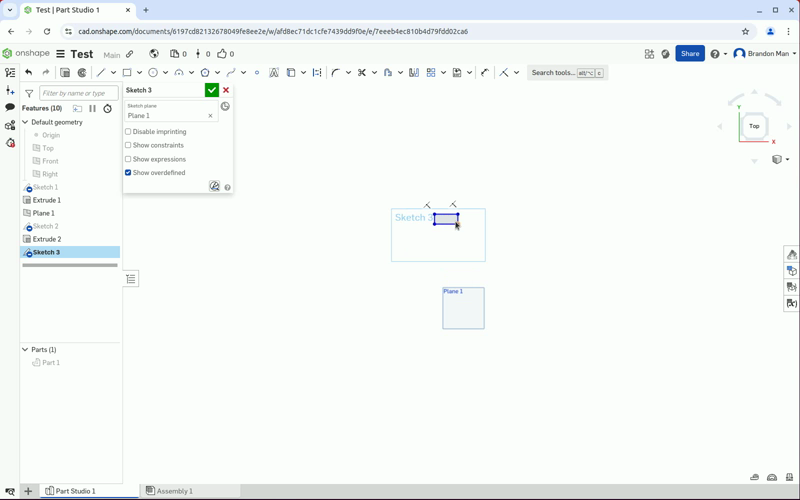
scroll(6)
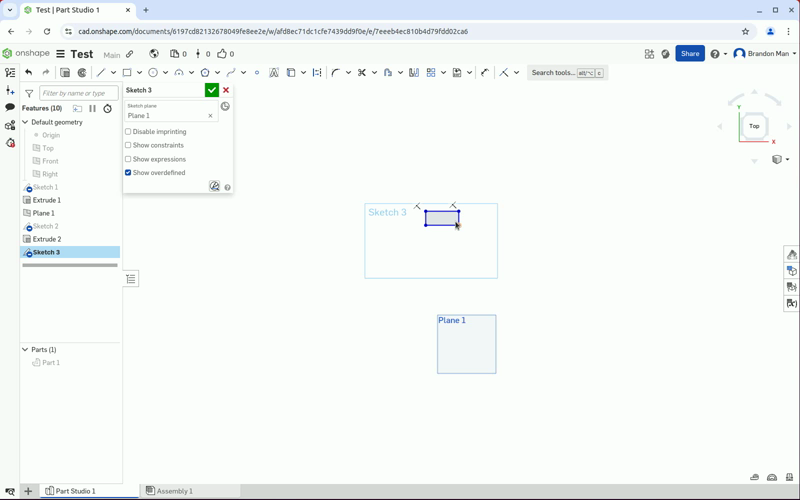
scroll(6)
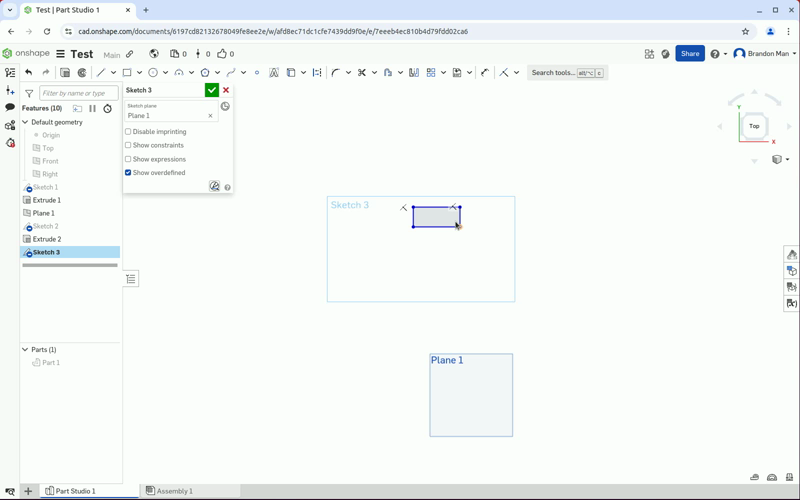
scroll(6)
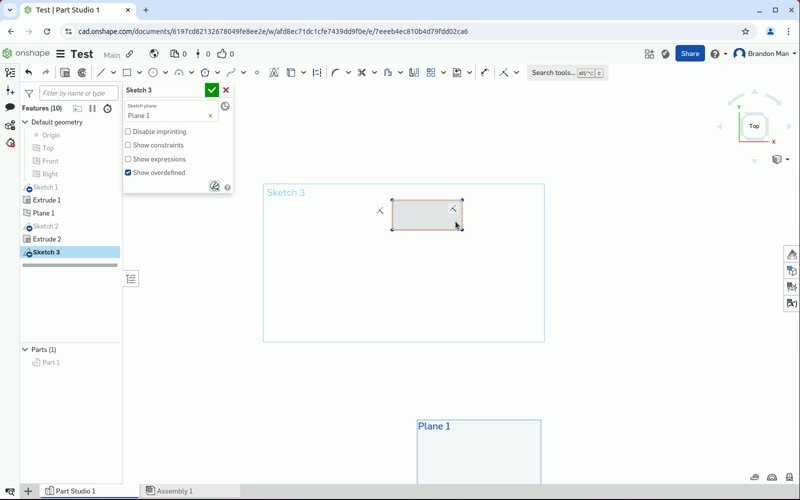
scroll(6)
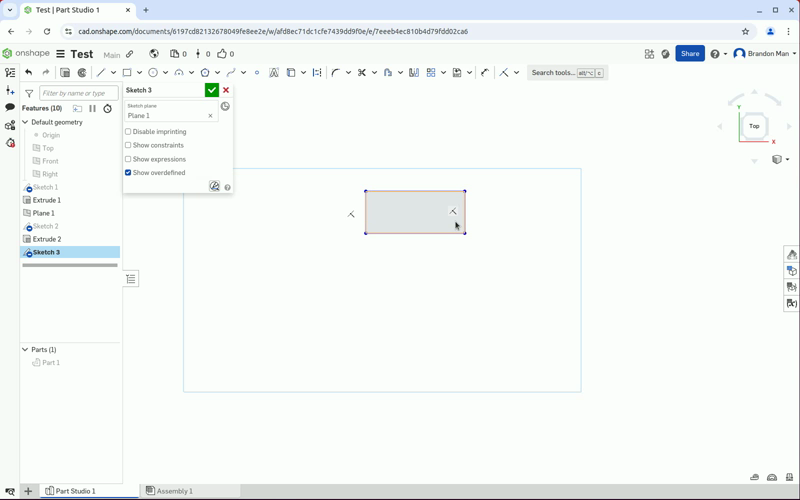
scroll(6)
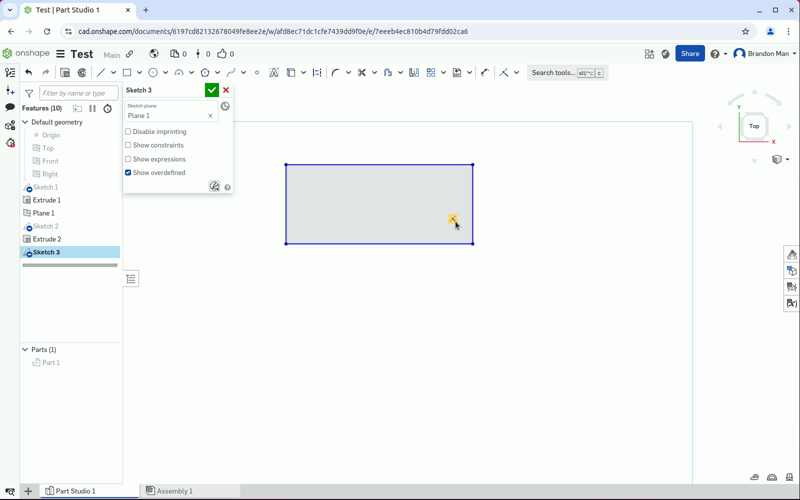
click(455, 221)
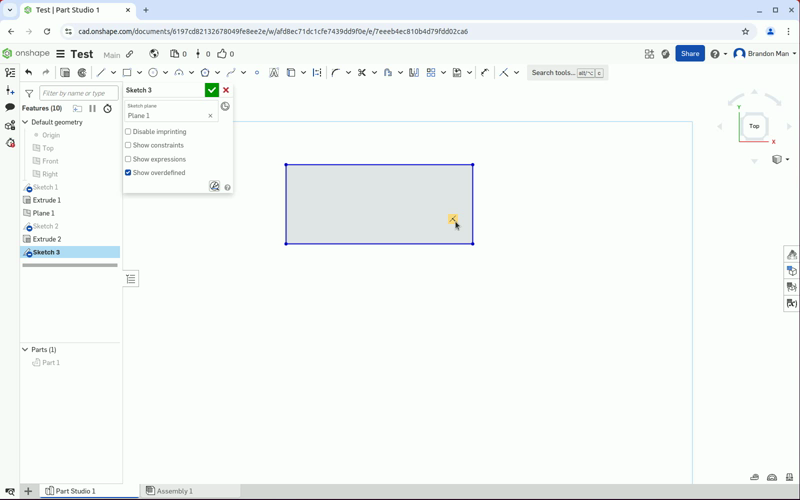
scroll(-6)
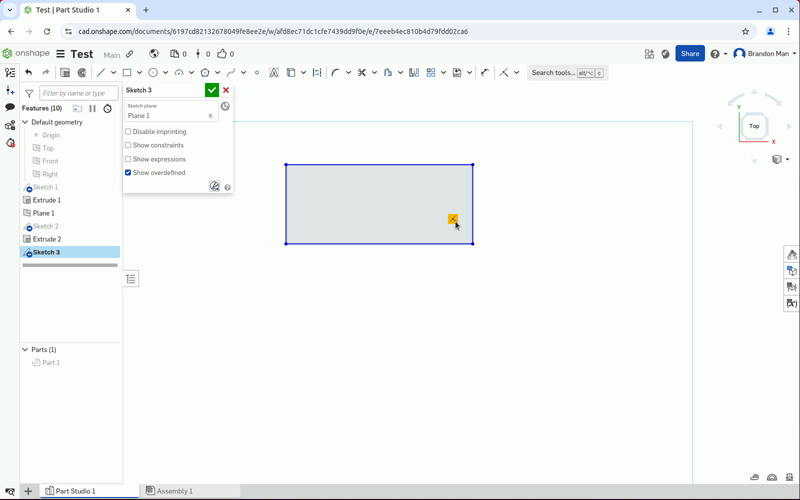
scroll(-6)
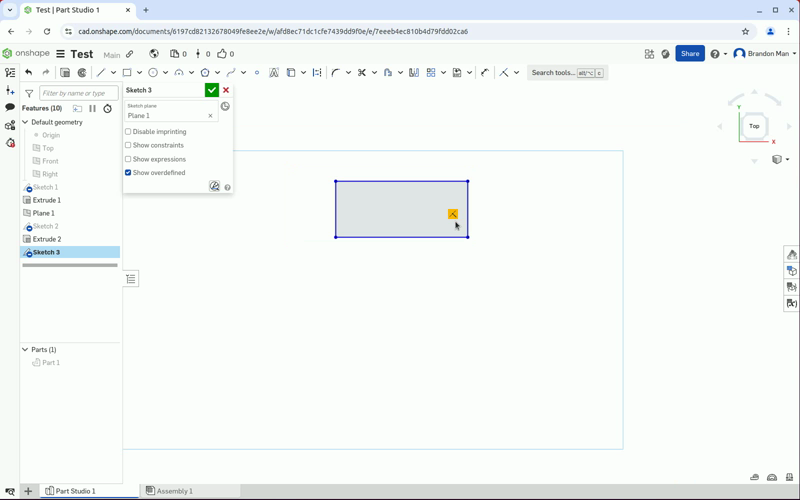
scroll(-6)
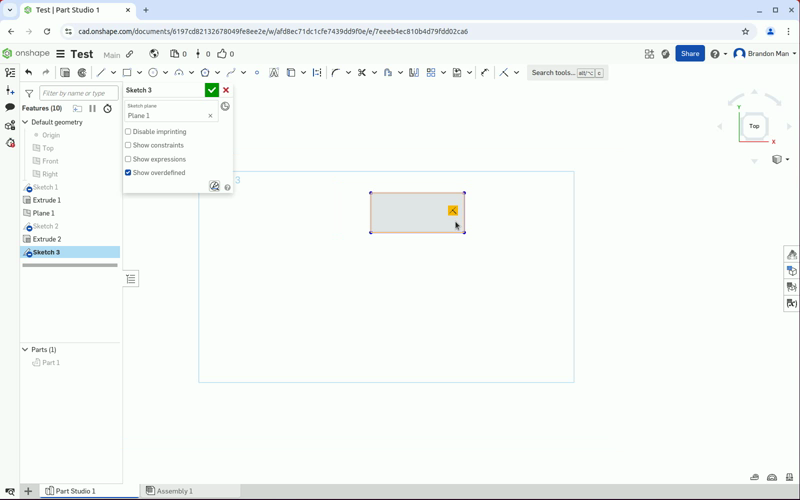
scroll(-6)
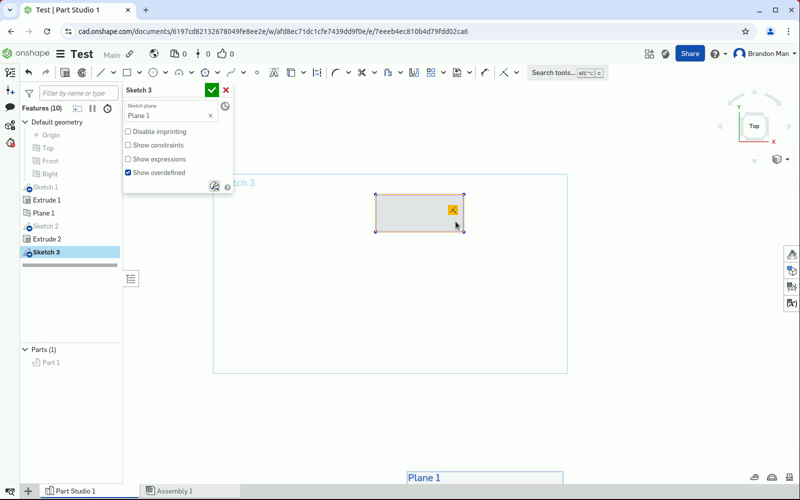
scroll(-6)
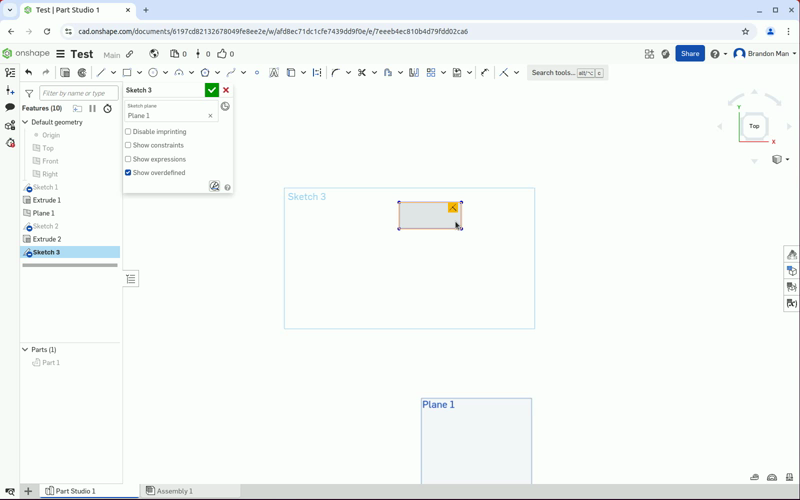
scroll(-6)
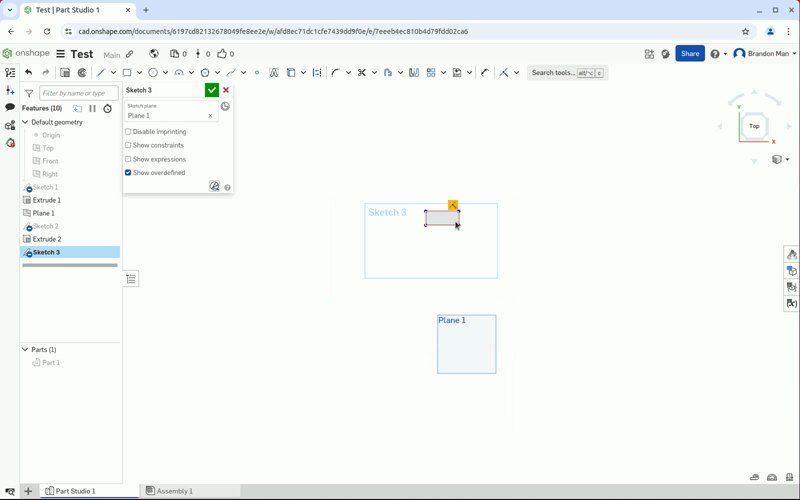
scroll(-6)
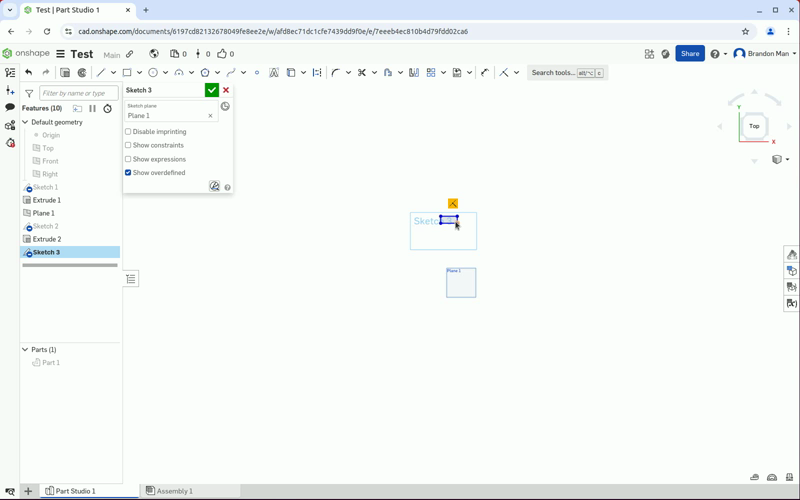
mouse_move(73, 352)
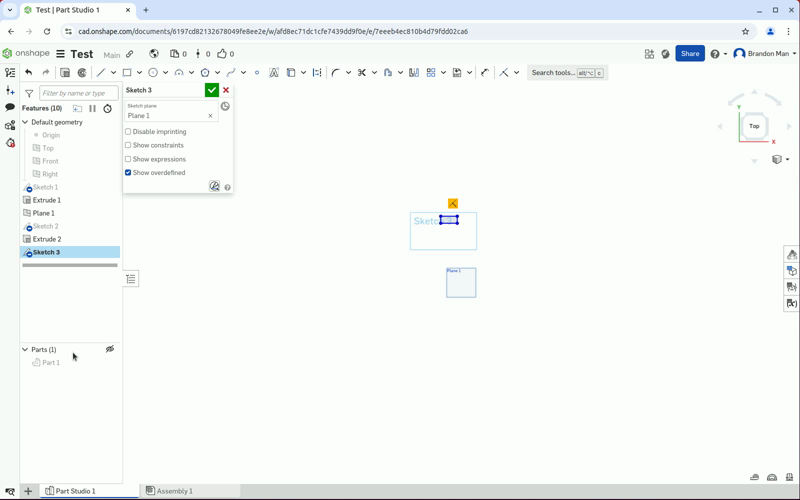
key(shift+y)
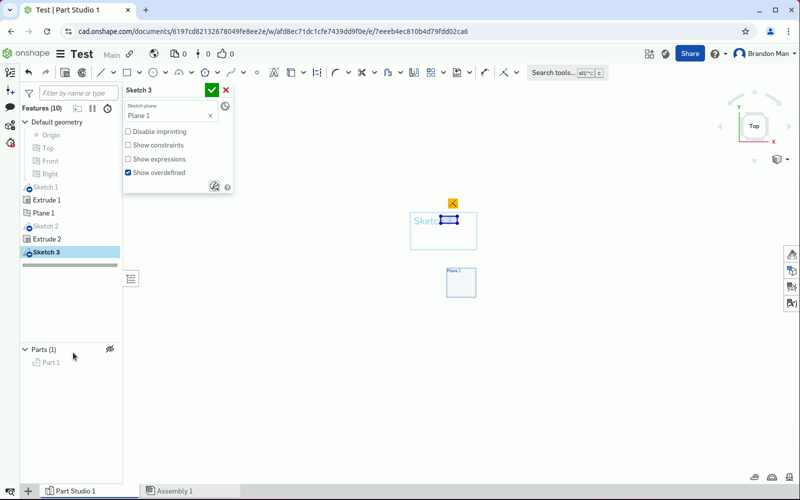
key(shift+e)
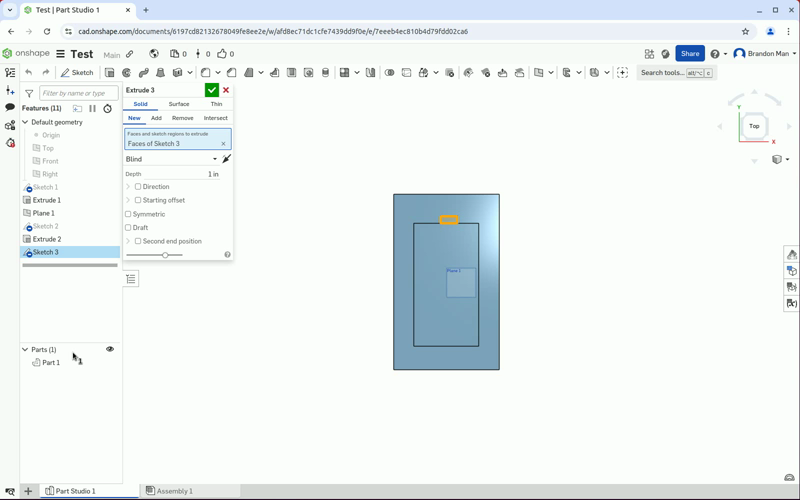
mouse_move(143, 106)
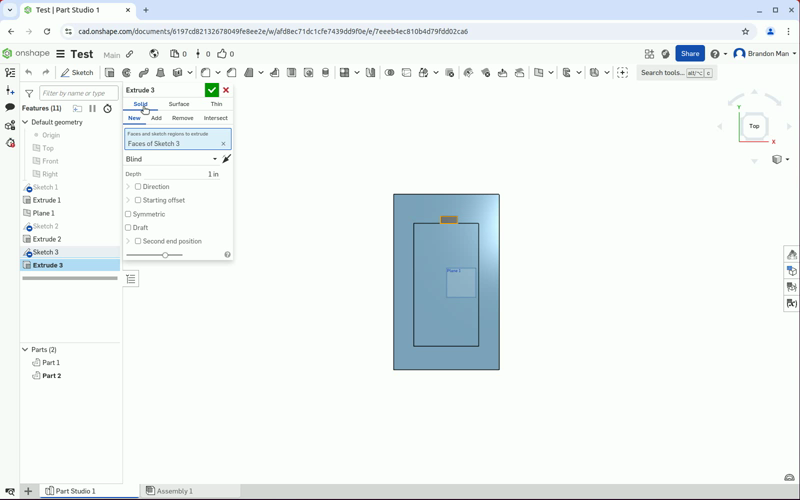
click(143, 106)
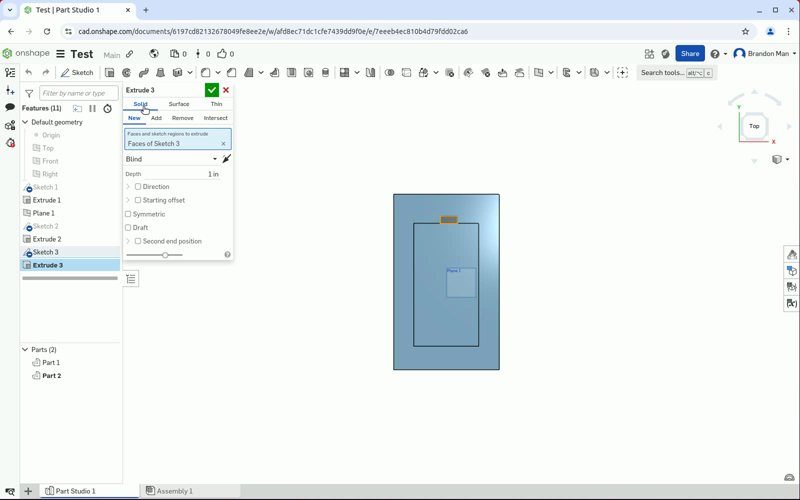
mouse_move(137, 120)
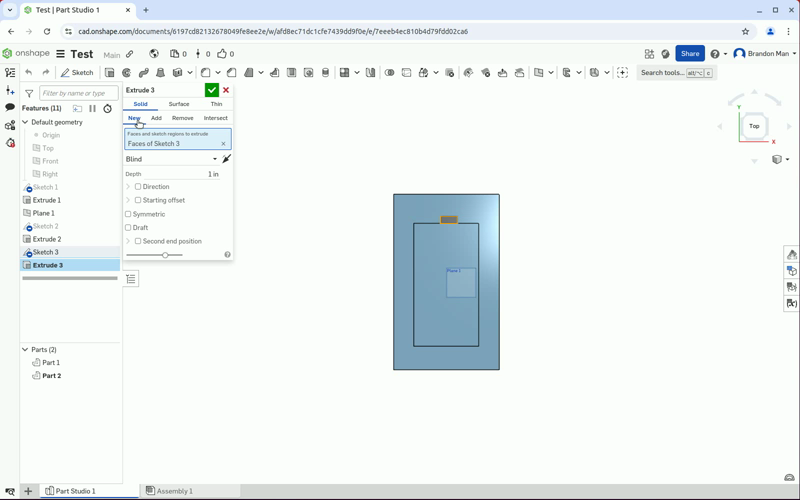
click(137, 120)
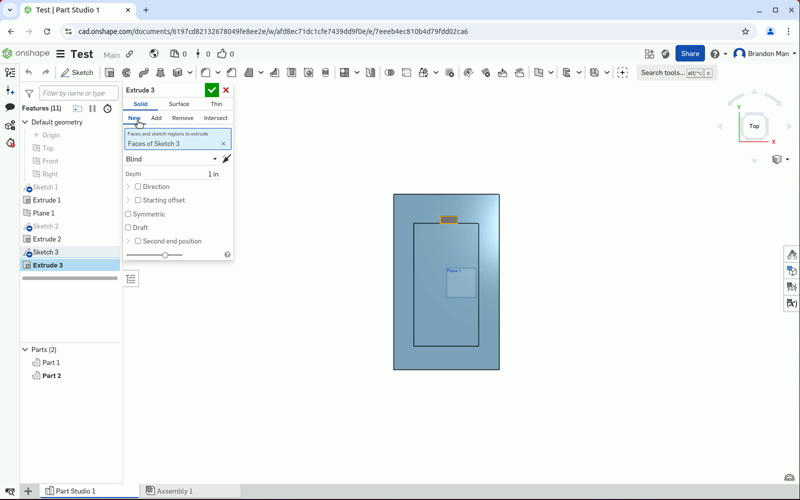
key(tab, 4)
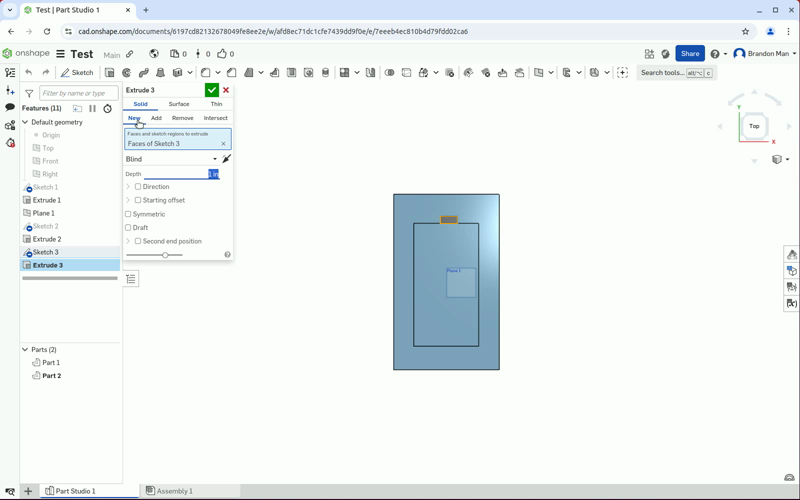
text(5.055)
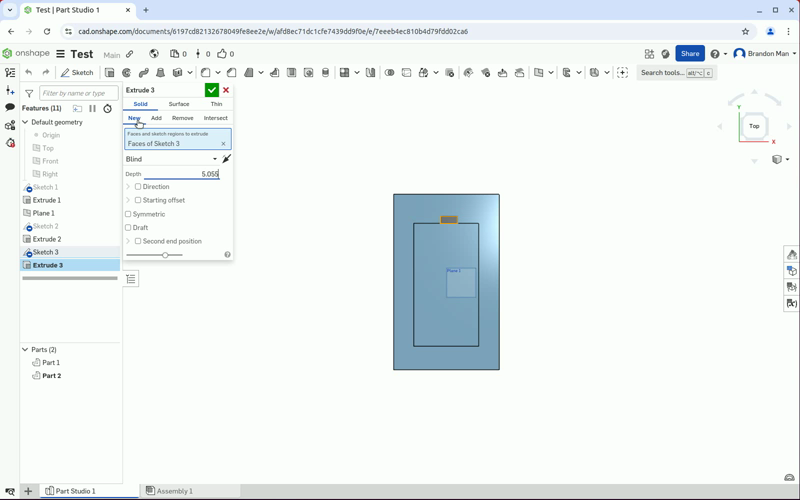
key(enter)
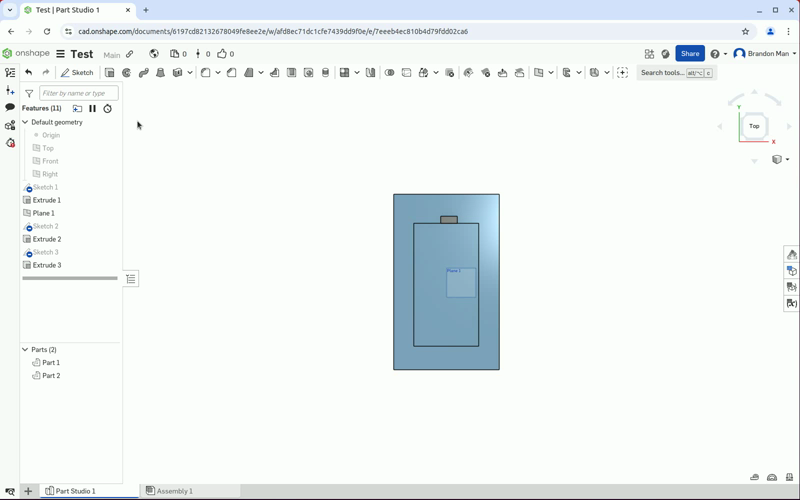
key(shift+h)
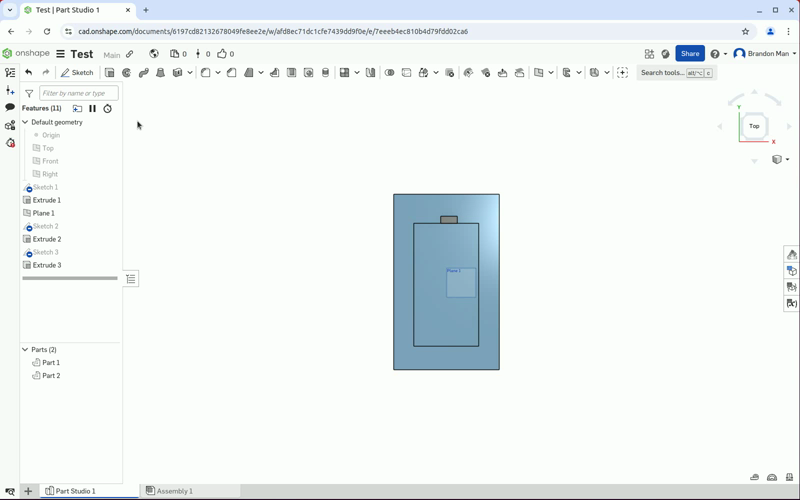
key(shift+h)
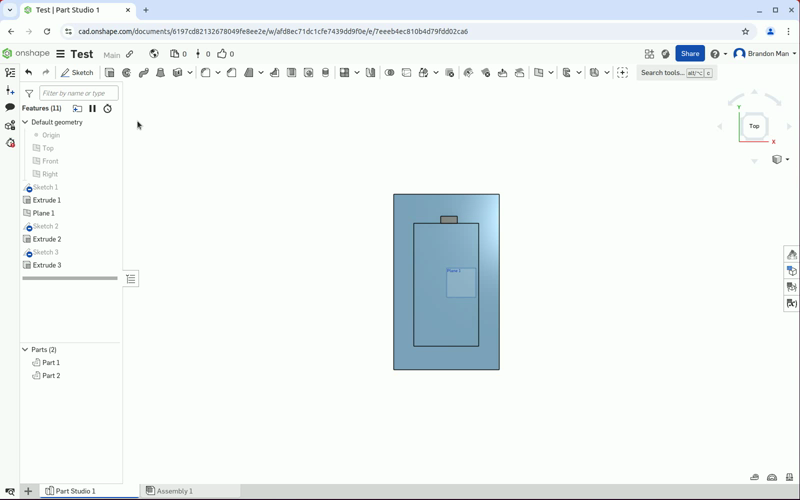
mouse_move(73, 189)
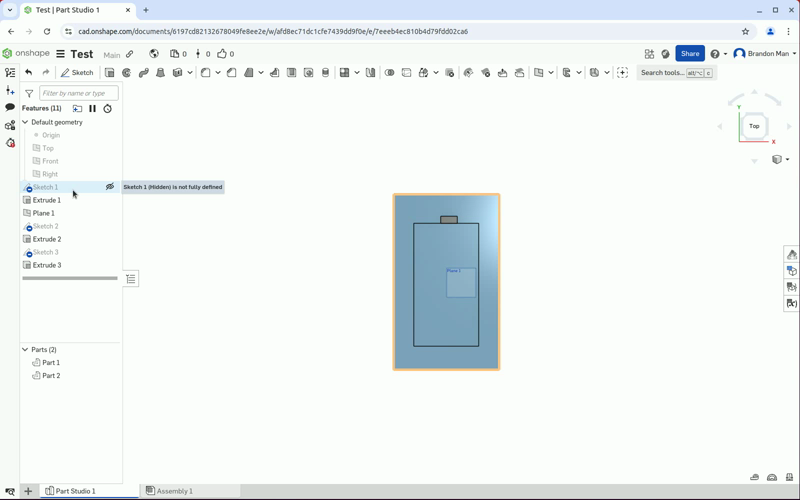
click(73, 189)
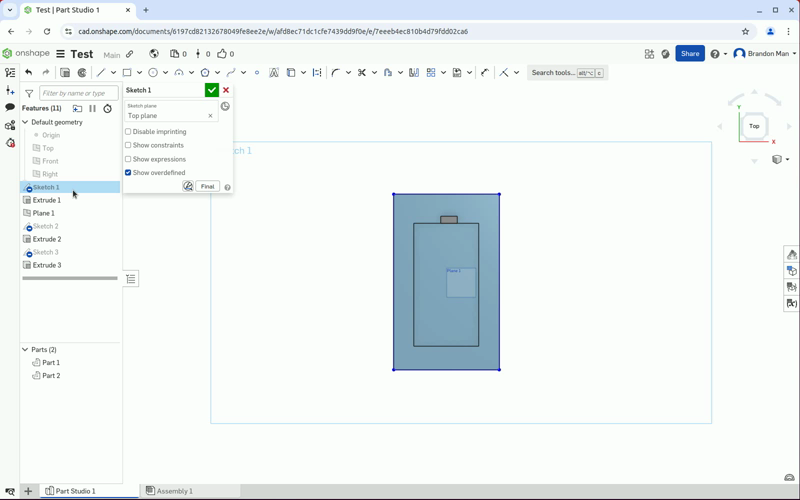
mouse_move(229, 92)
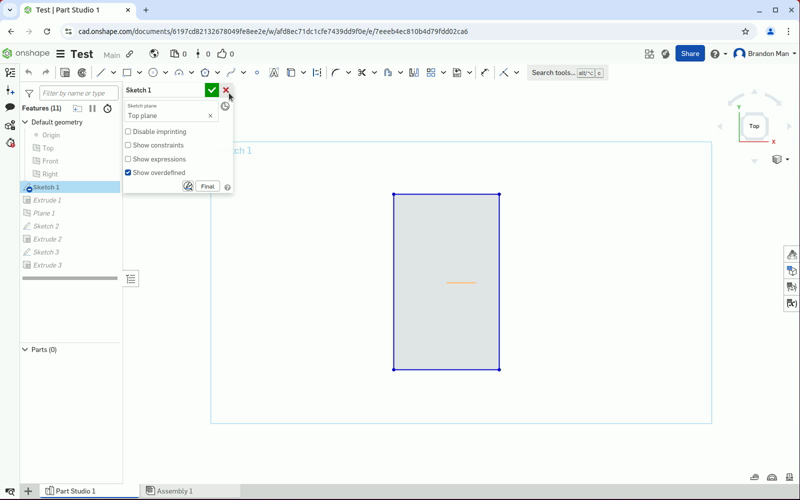
click(229, 92)
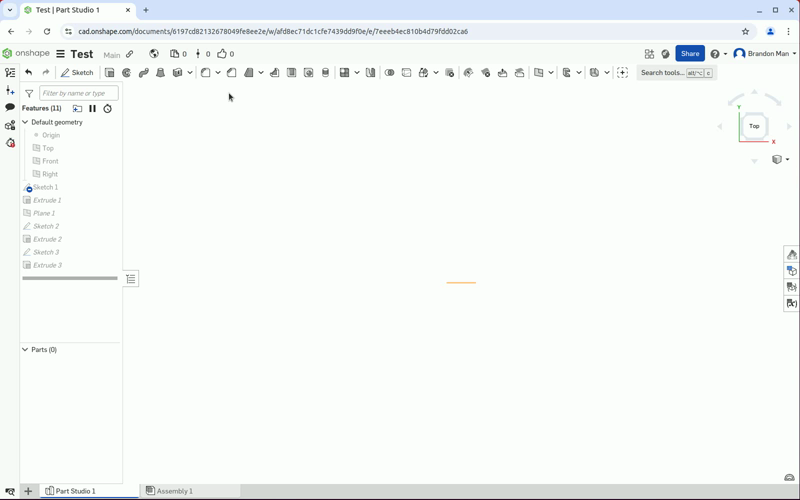
mouse_move(73, 352)
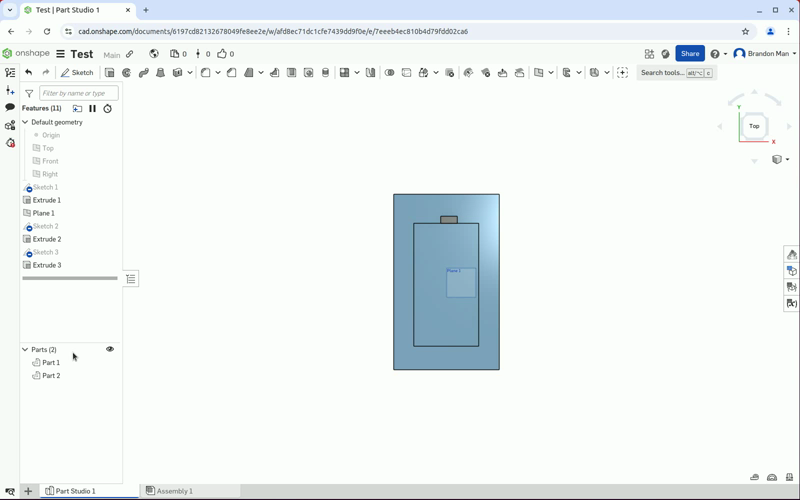
key(y)
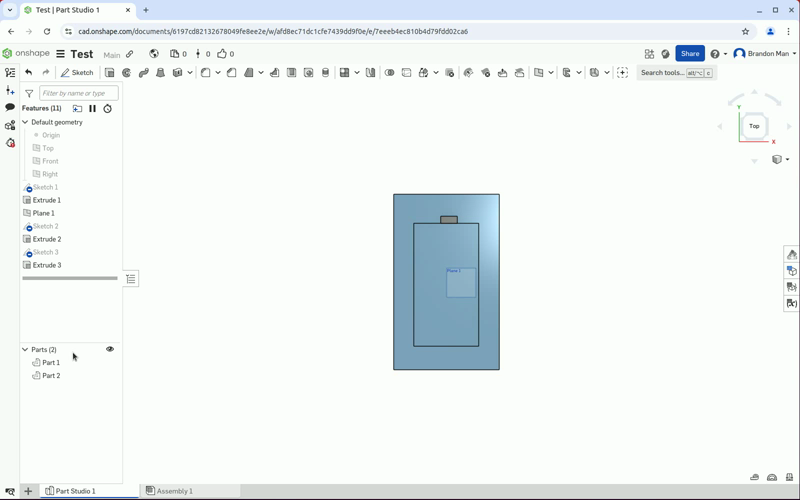
key(shift+p)
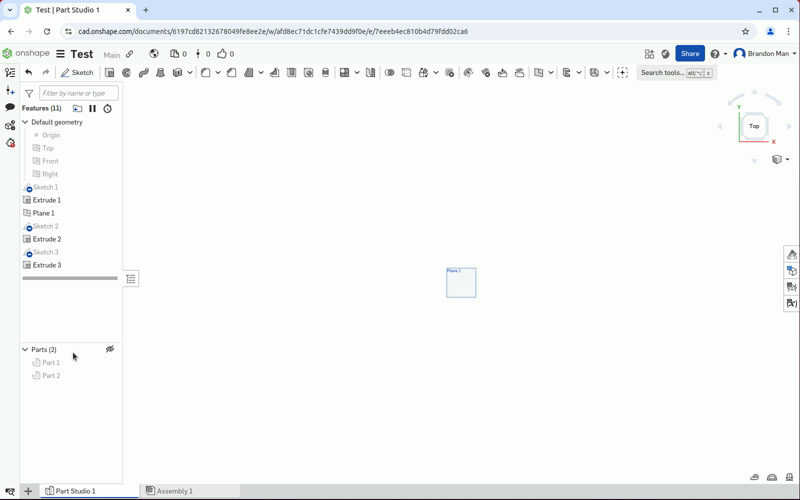
key(space)
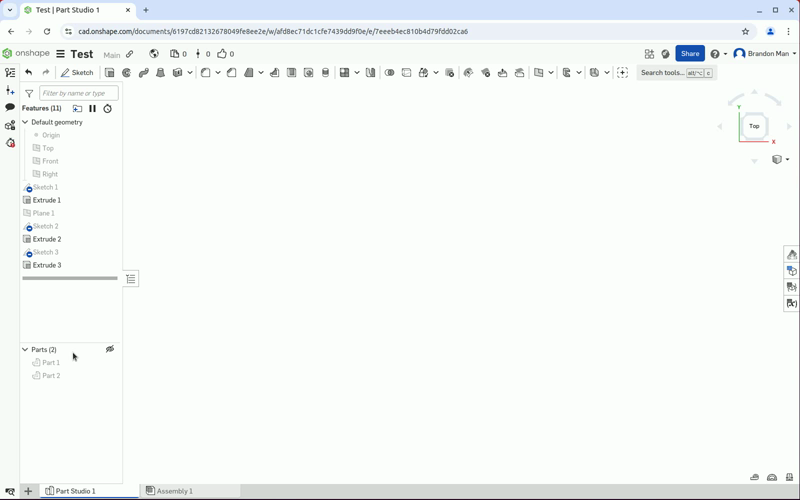
key_down(shift)
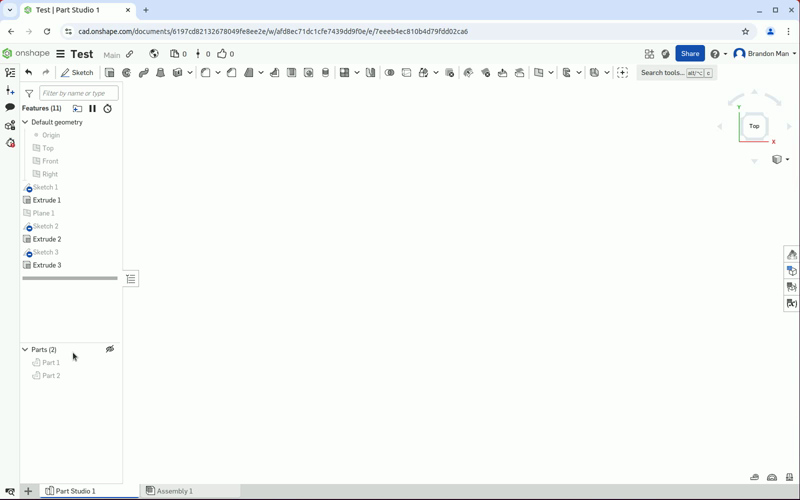
key(up)
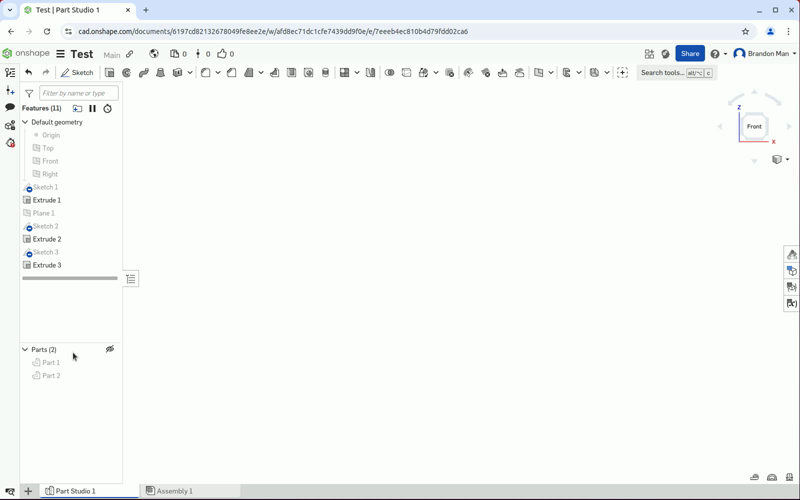
key_up(shift)
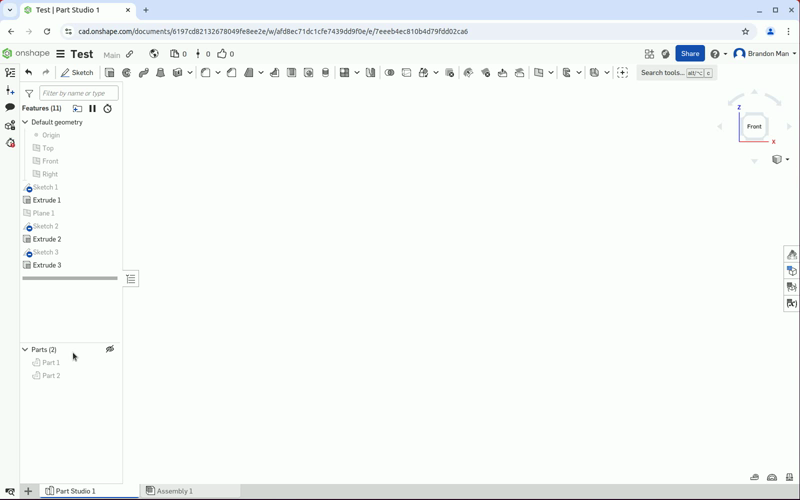
mouse_move(73, 352)
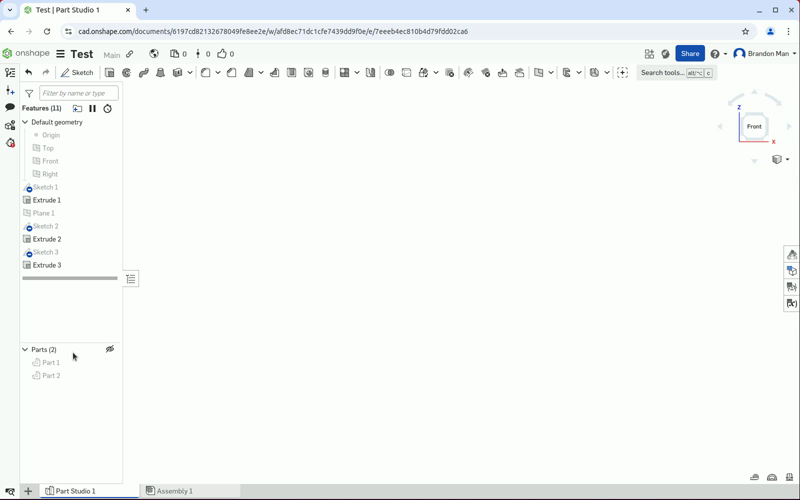
key(shift+y)
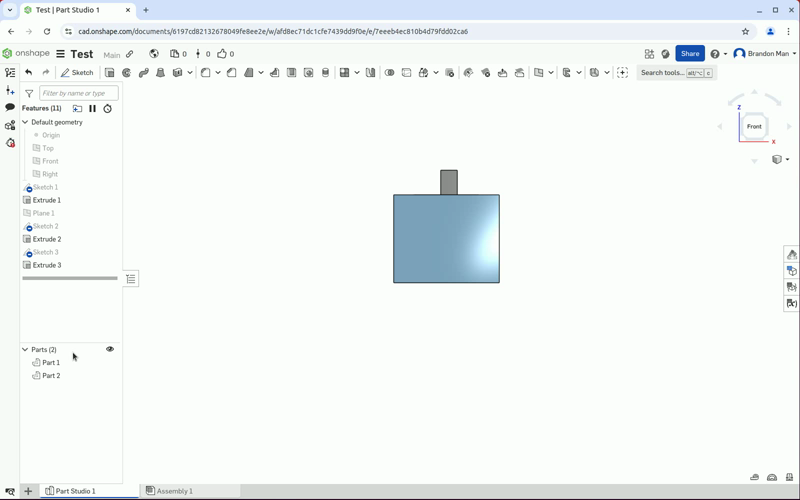
mouse_move(541, 75)
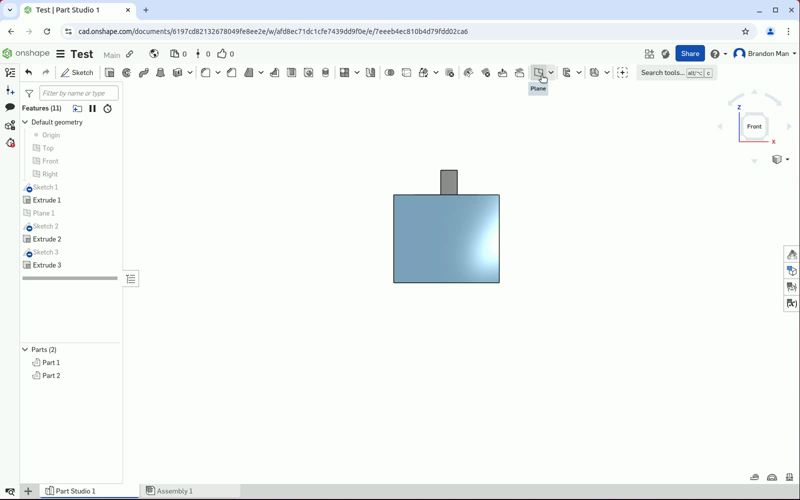
click(541, 75)
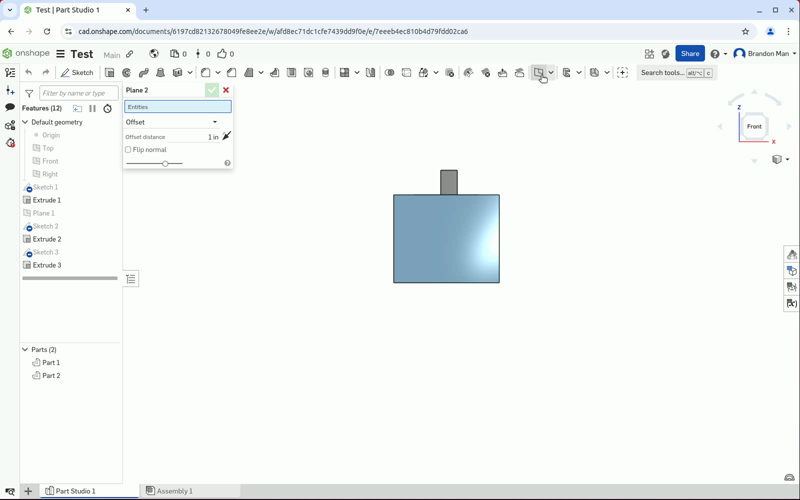
mouse_move(73, 163)
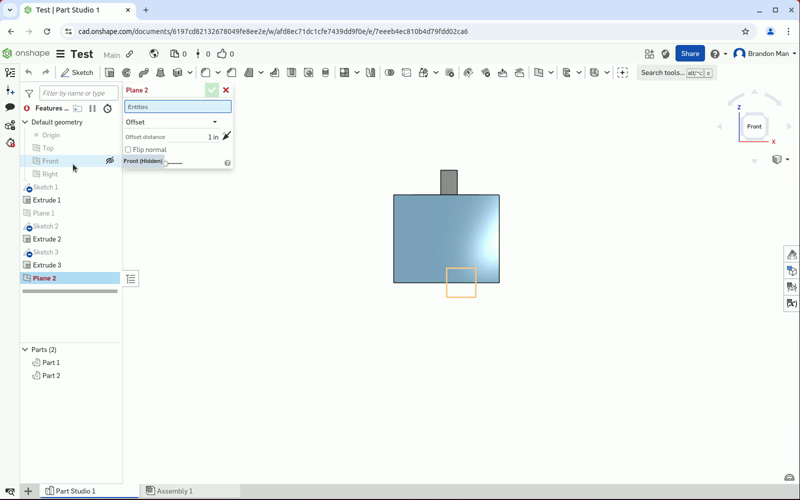
click(73, 163)
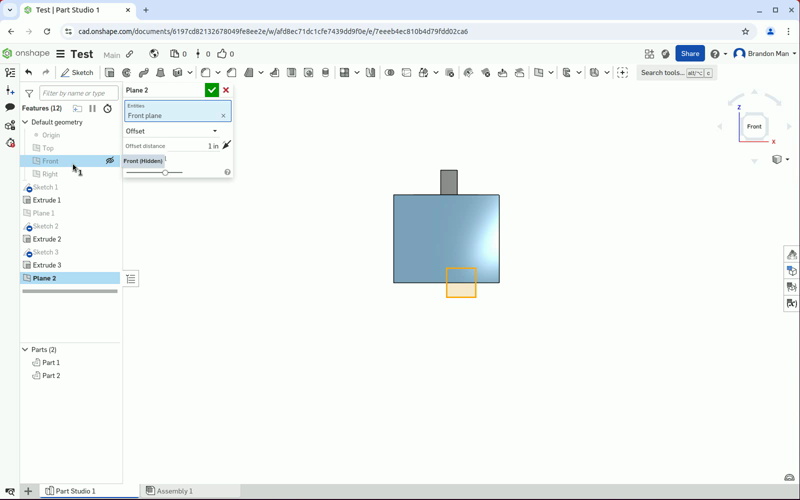
key(tab, 2)
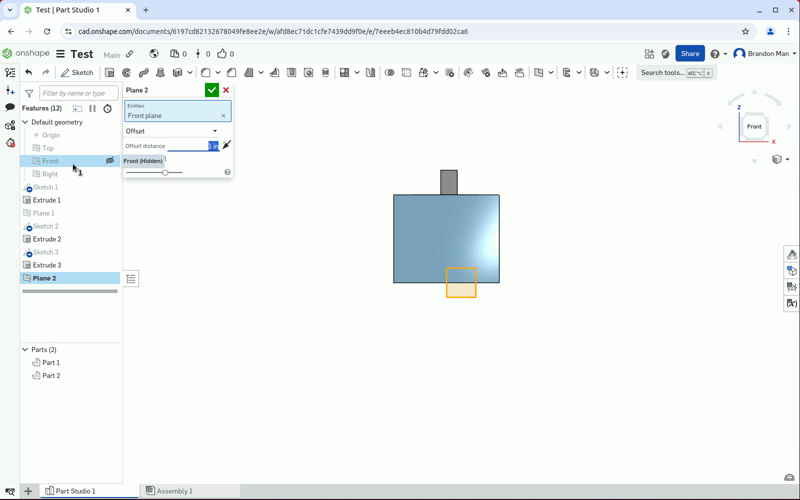
text(12.263)
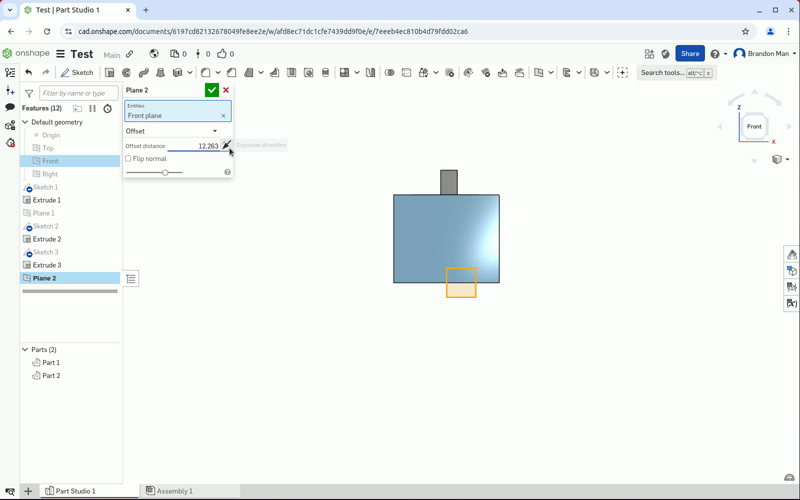
mouse_move(229, 147)
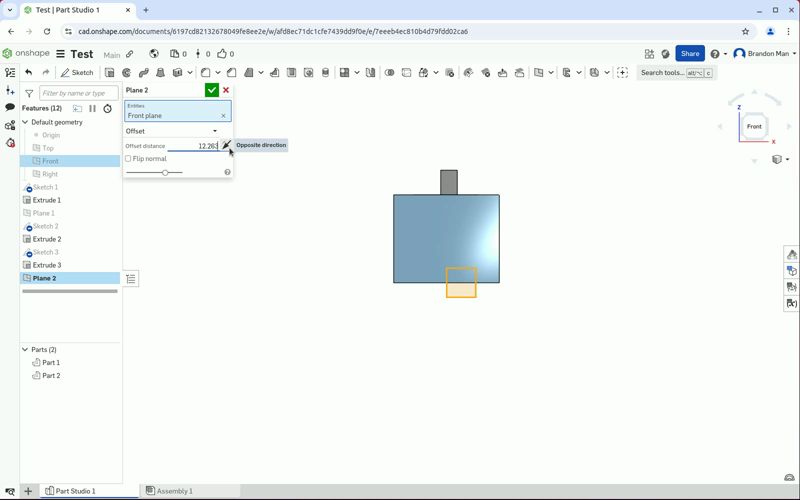
click(229, 147)
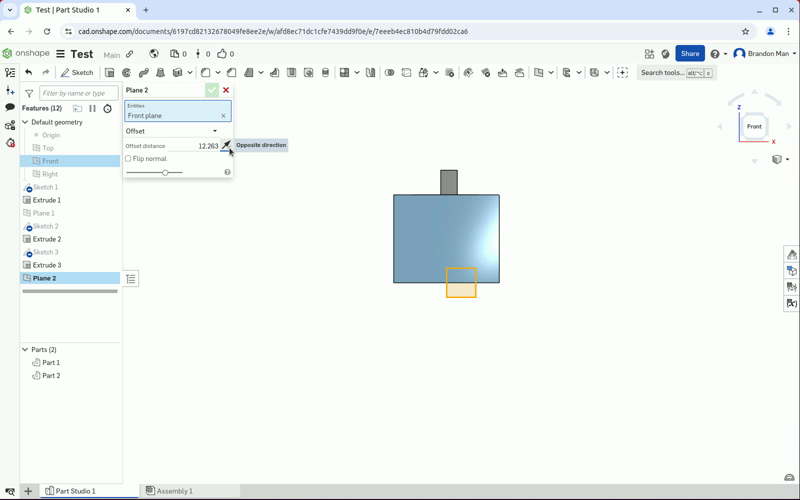
key(enter, 2)
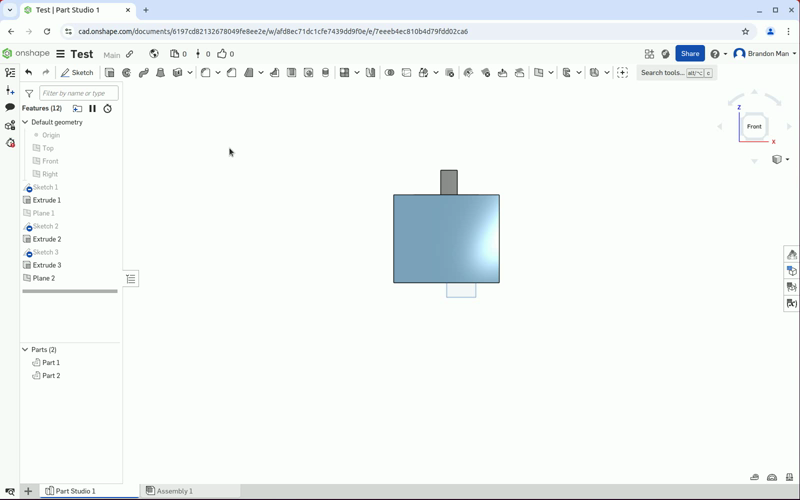
key(shift+s)
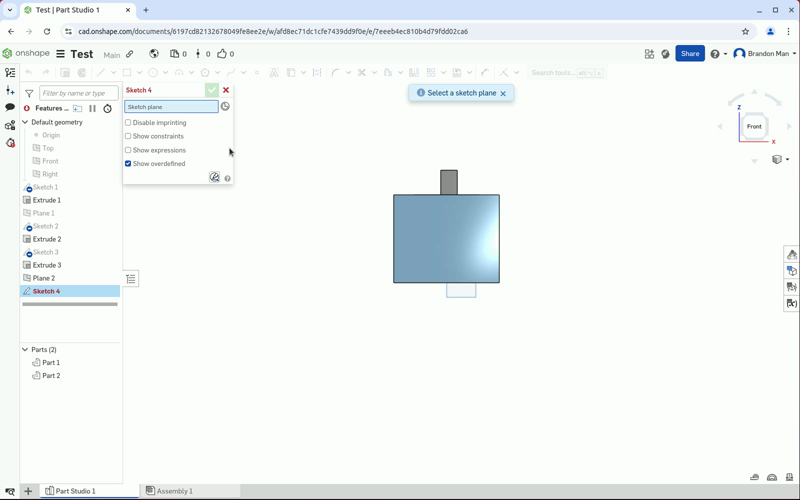
mouse_move(73, 280)
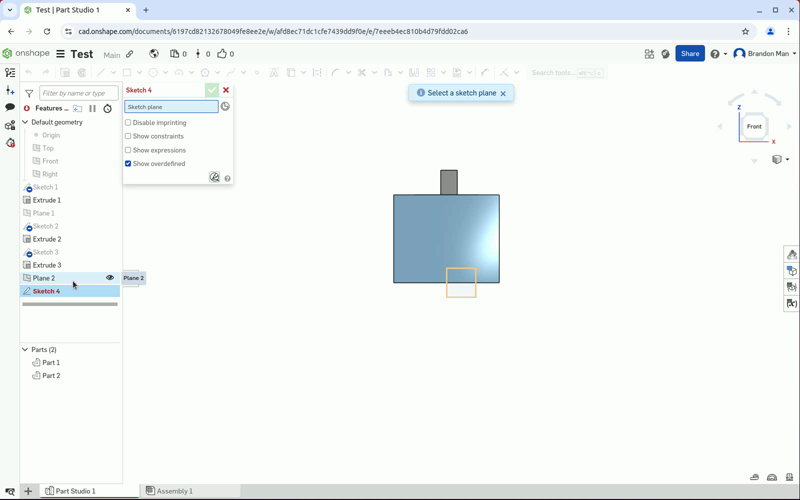
click(73, 280)
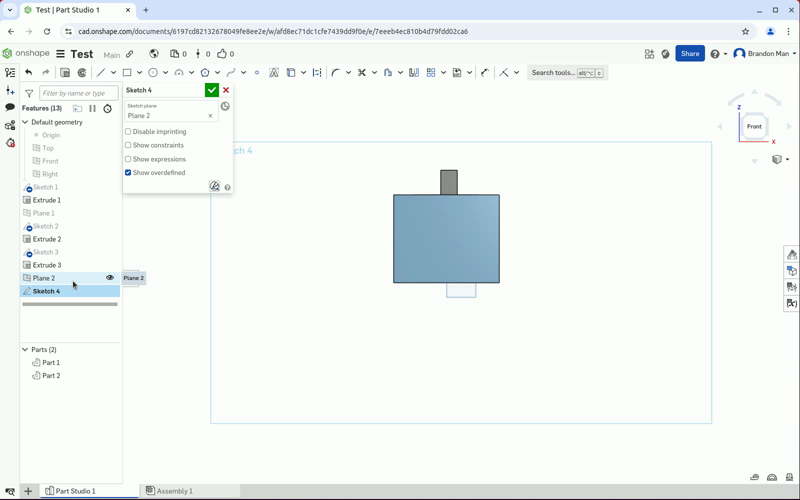
mouse_move(73, 352)
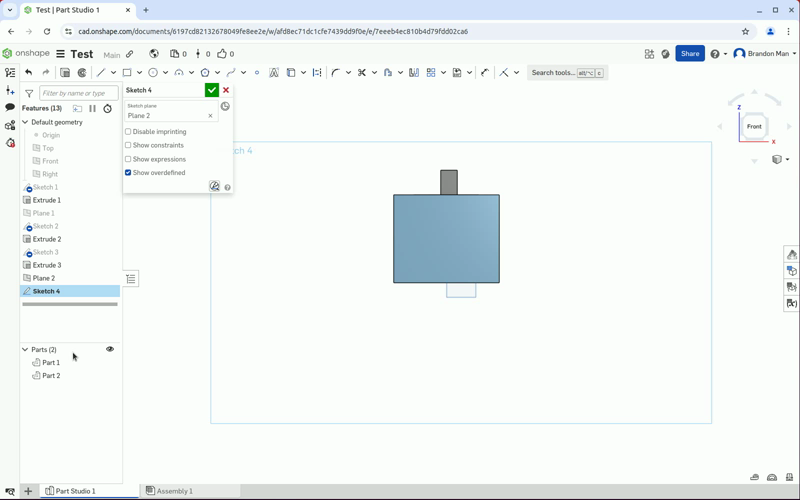
key(y)
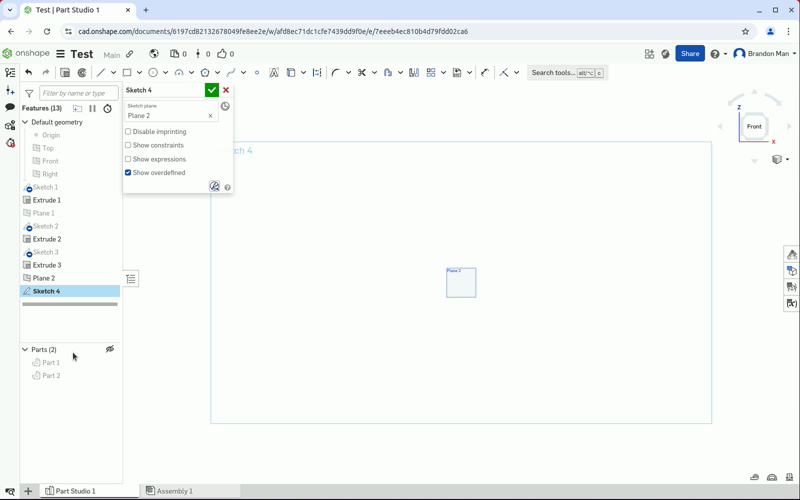
key(l)
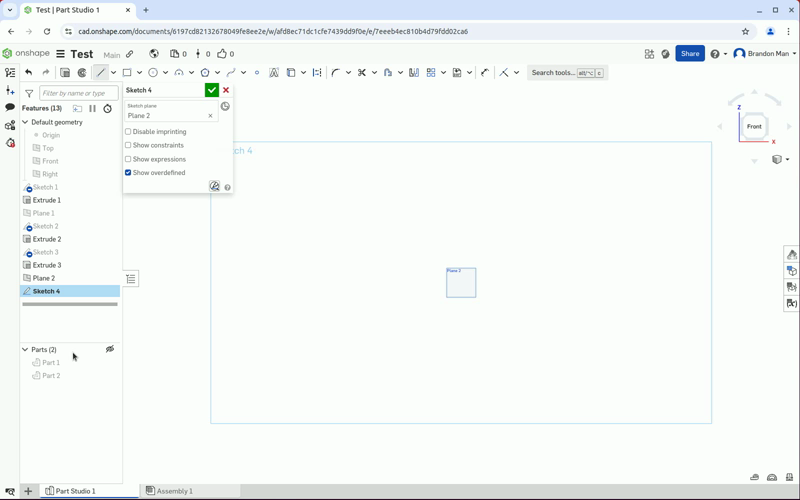
key_down(shift)
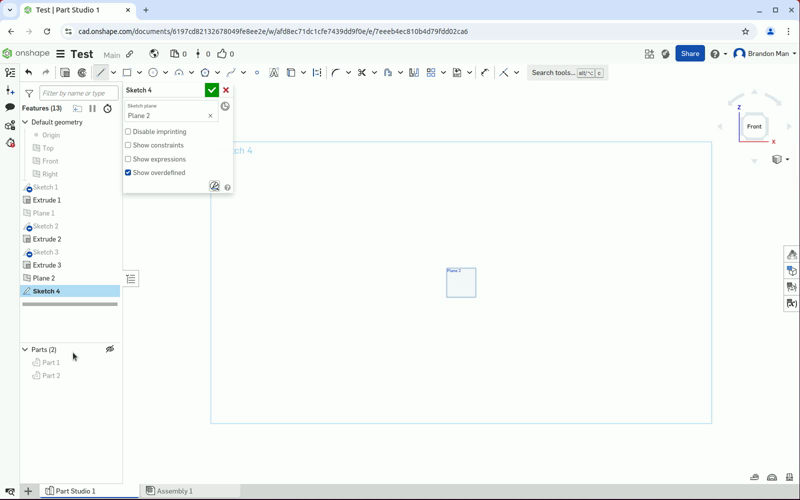
mouse_move(440, 177)
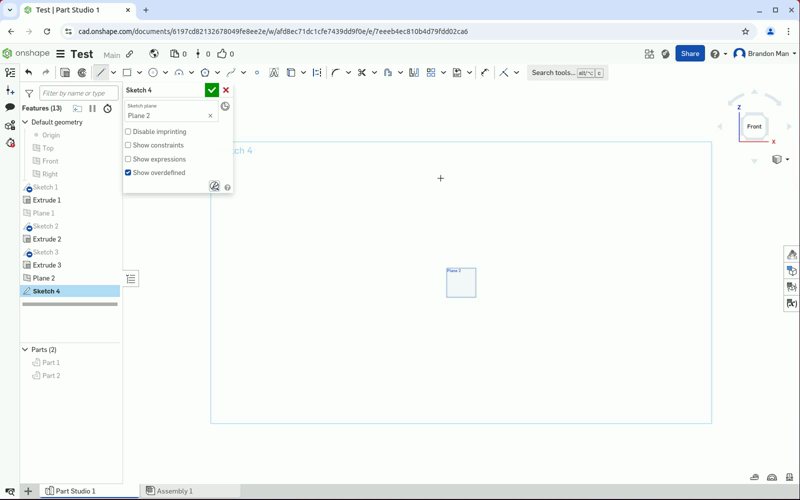
click(440, 177)
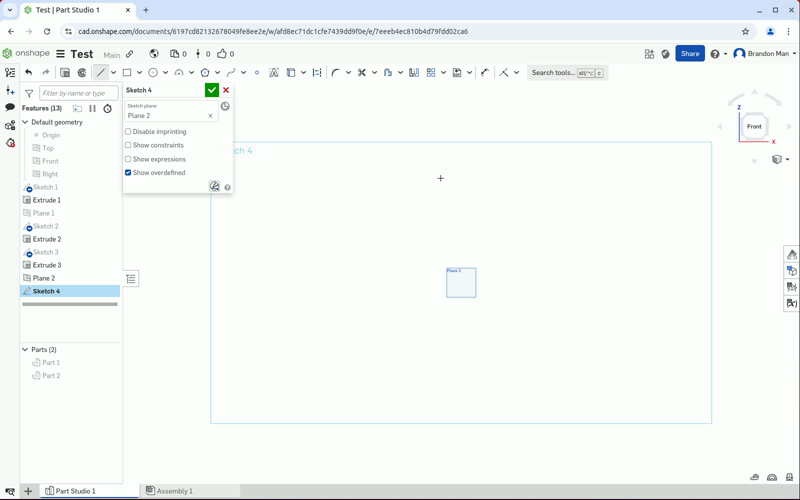
key_up(shift)
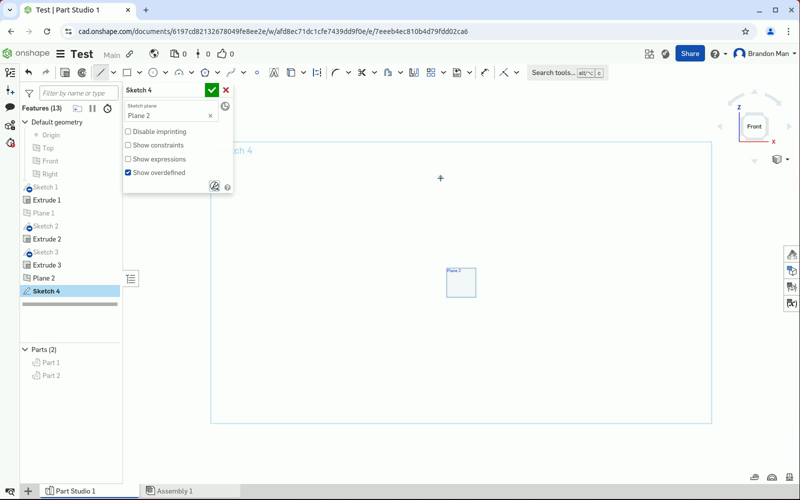
key_down(shift)
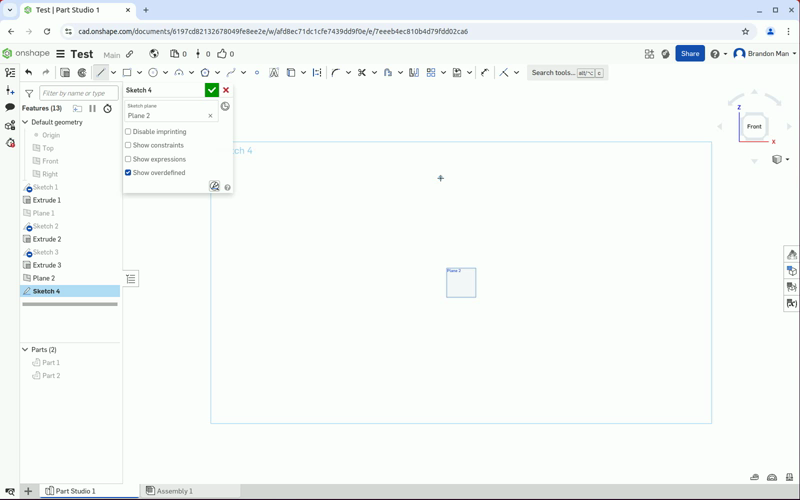
mouse_move(470, 177)
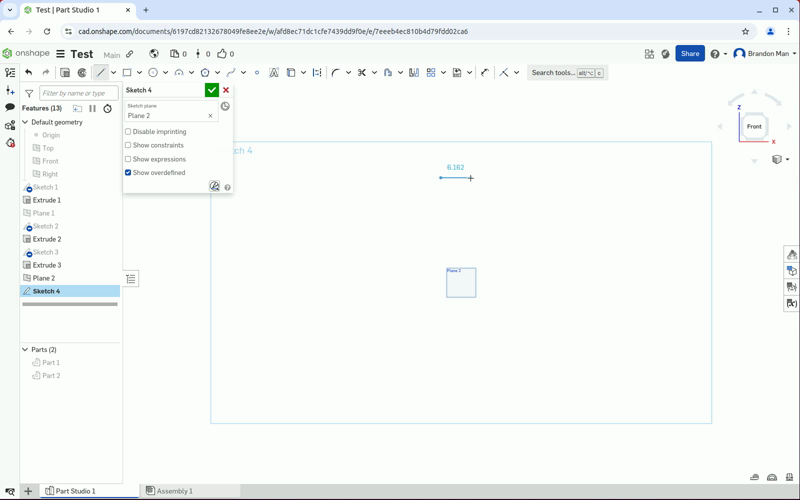
mouse_move(457, 177)
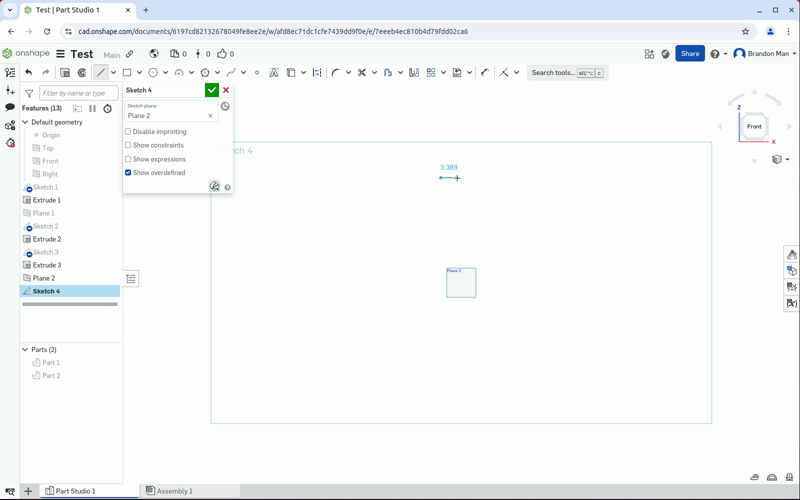
click(457, 177)
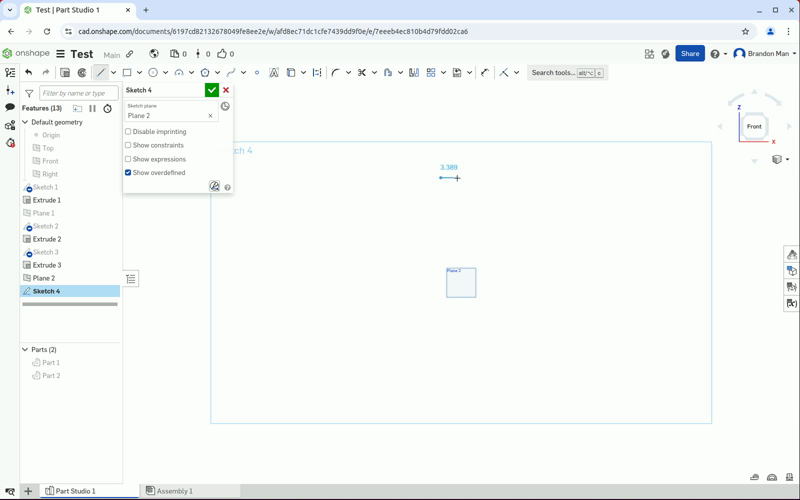
key_up(shift)
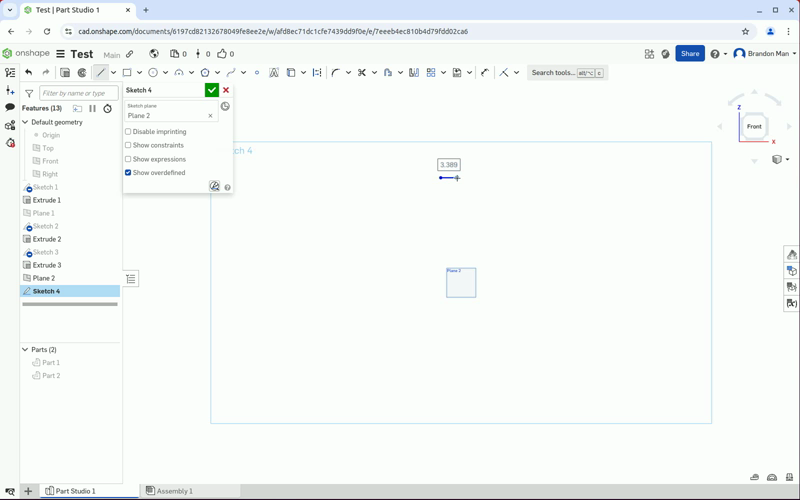
key_down(shift)
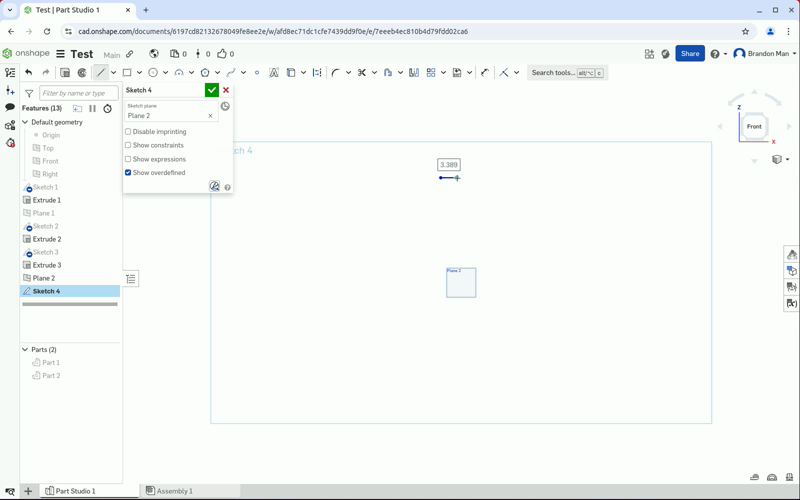
mouse_move(487, 177)
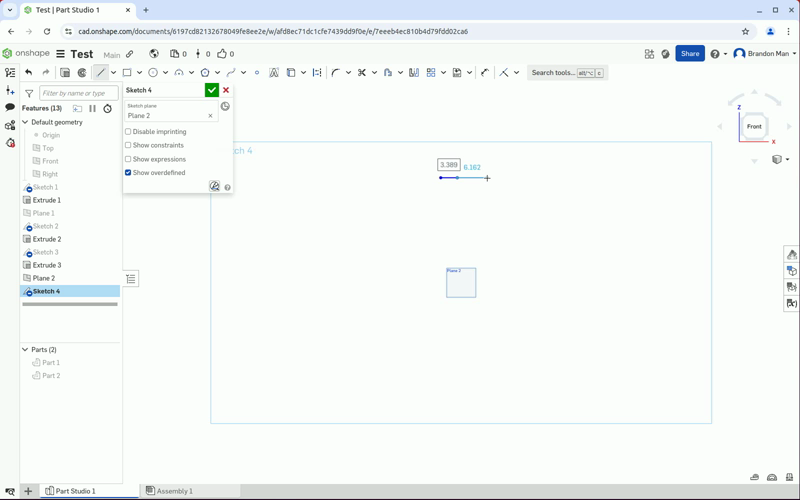
mouse_move(457, 169)
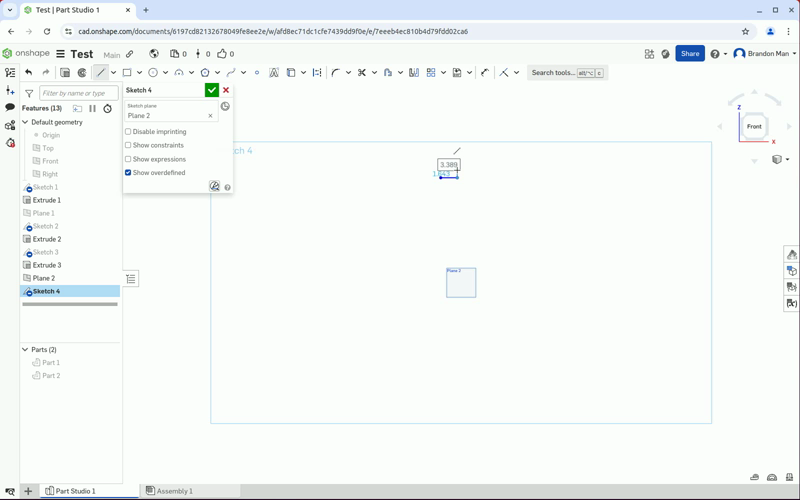
click(457, 169)
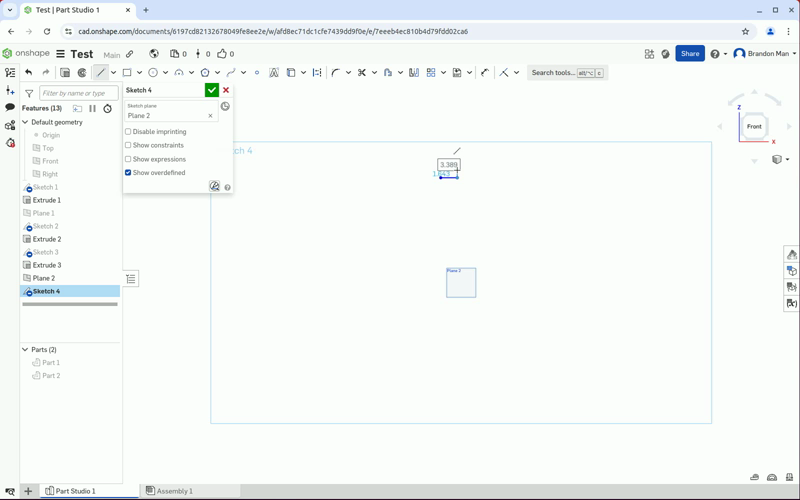
key_up(shift)
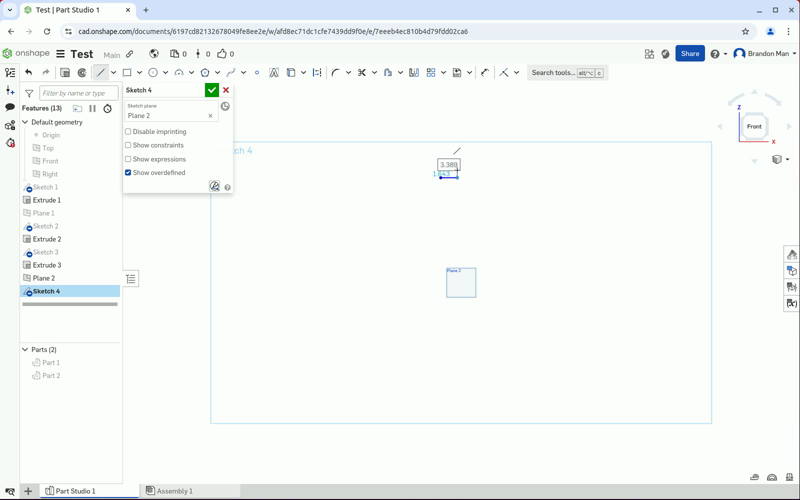
key_down(shift)
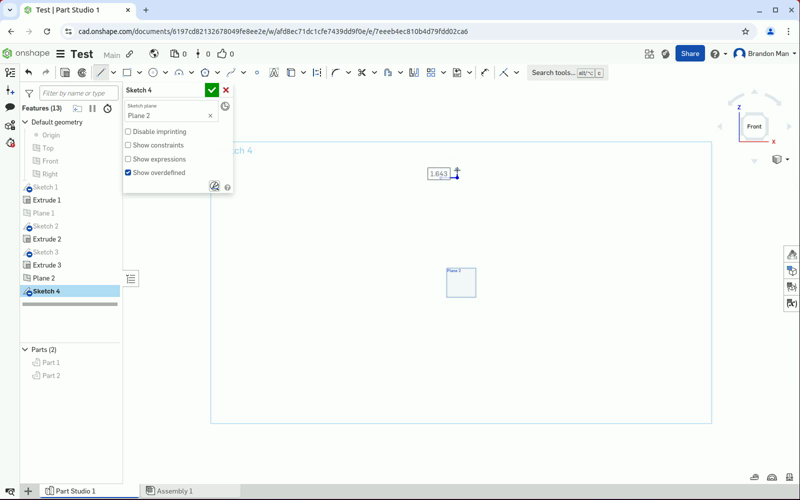
mouse_move(487, 169)
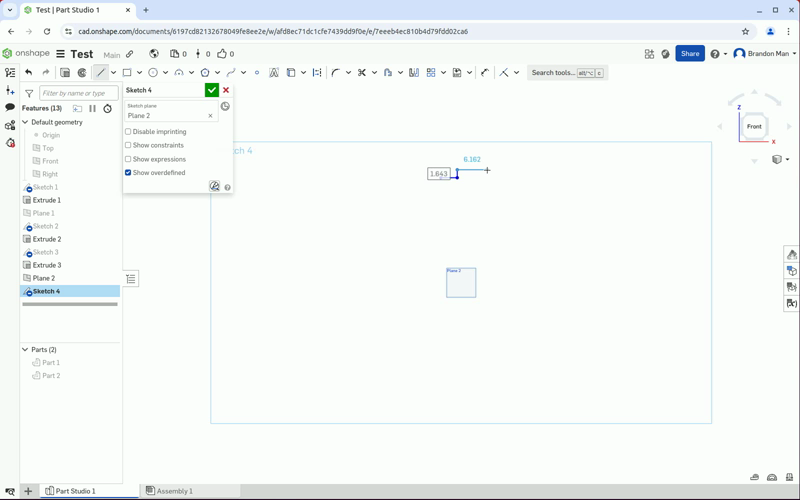
mouse_move(440, 169)
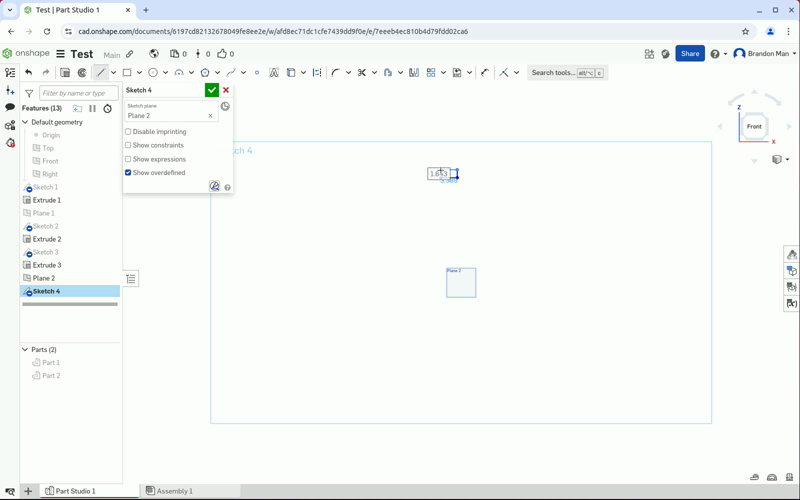
click(440, 169)
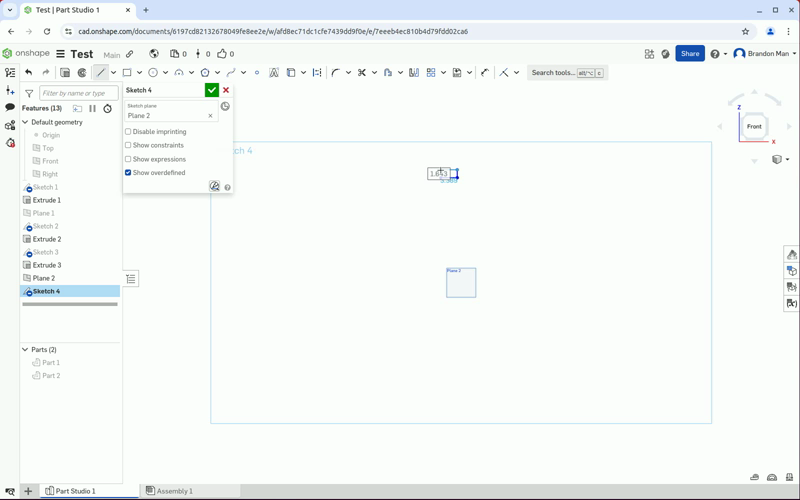
key_up(shift)
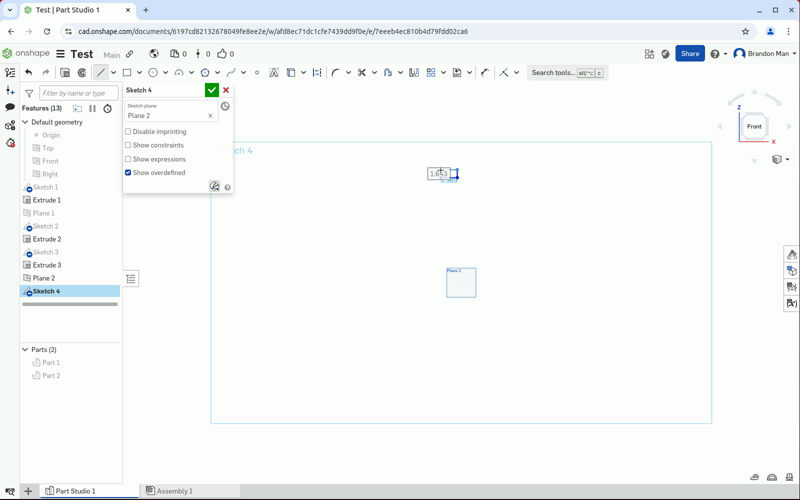
mouse_move(470, 169)
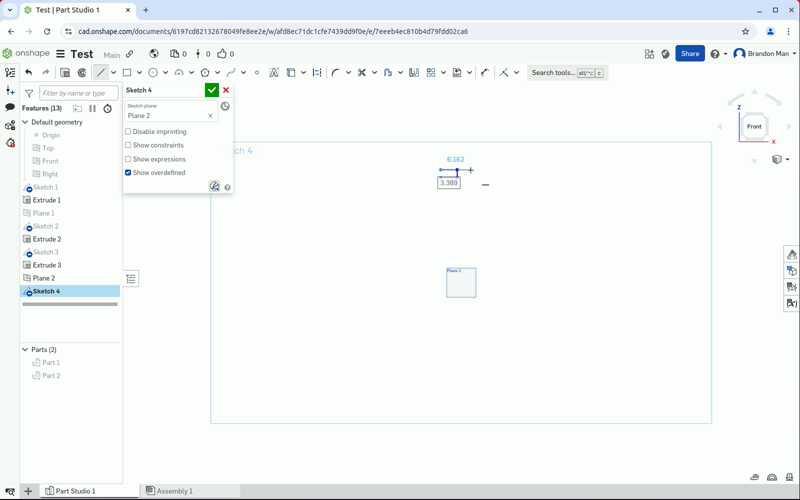
key_down(shift)
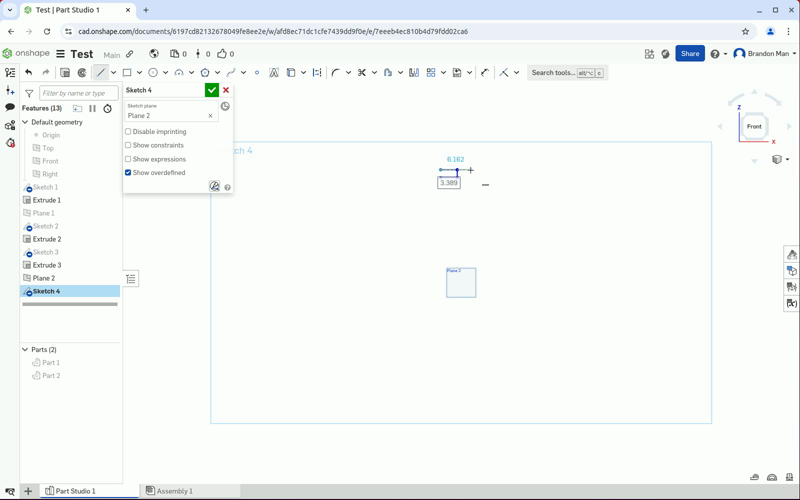
mouse_move(440, 177)
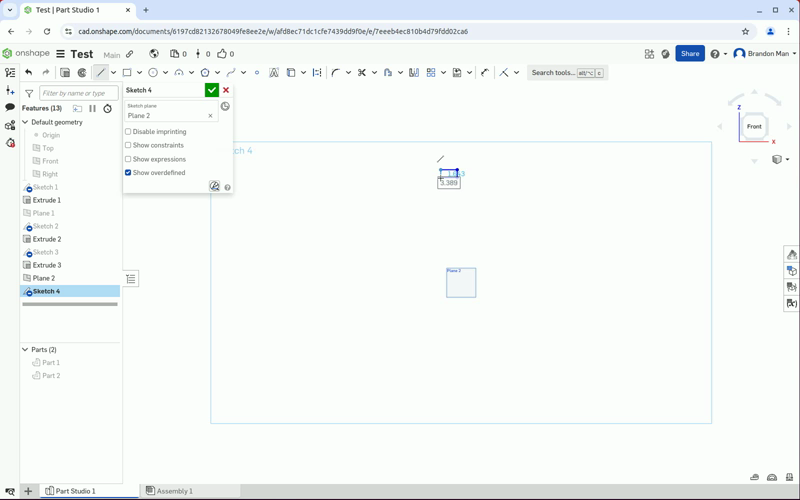
key_up(shift)
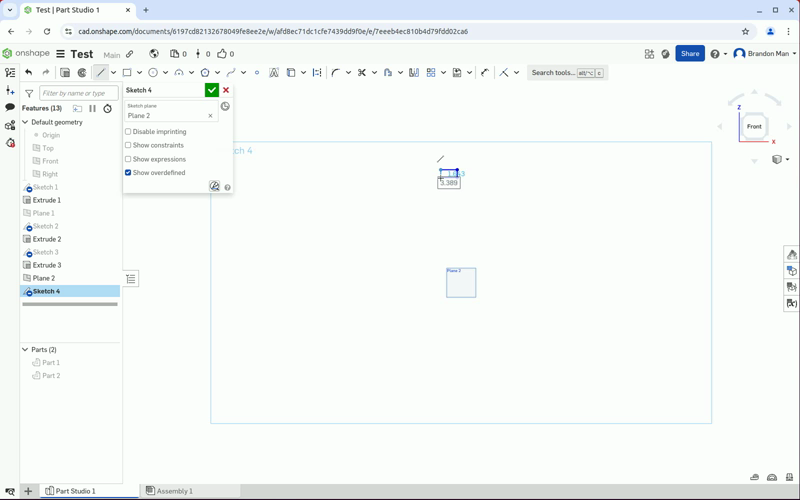
click(440, 177)
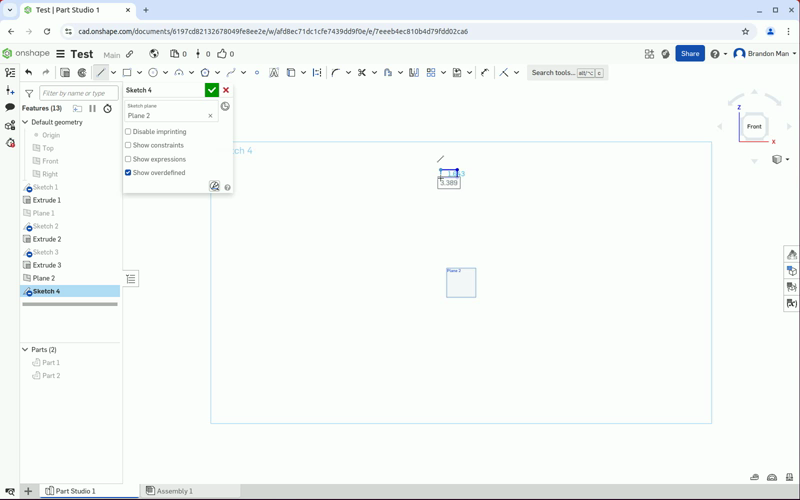
key(esc)
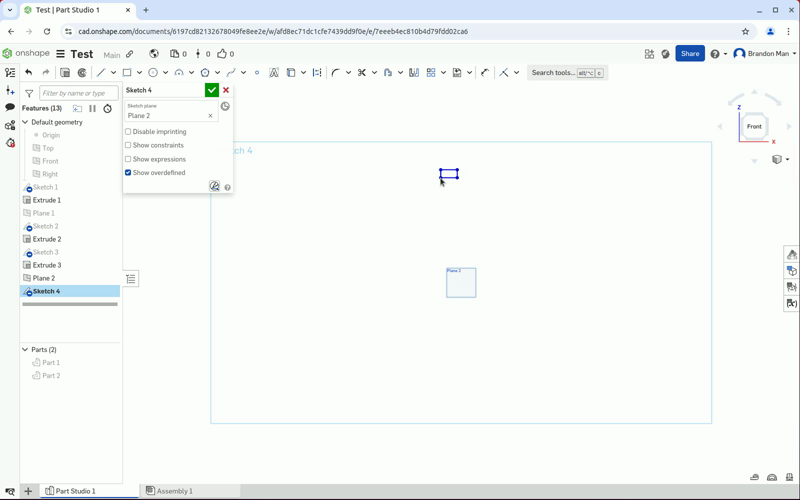
mouse_move(445, 177)
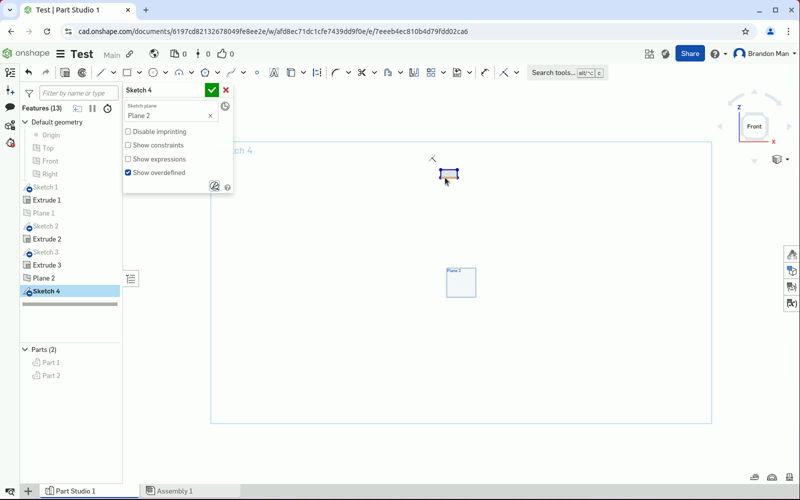
scroll(6)
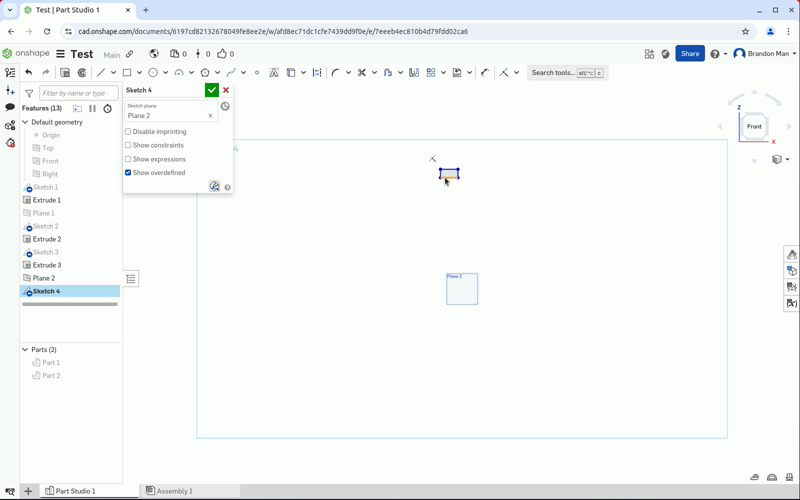
scroll(6)
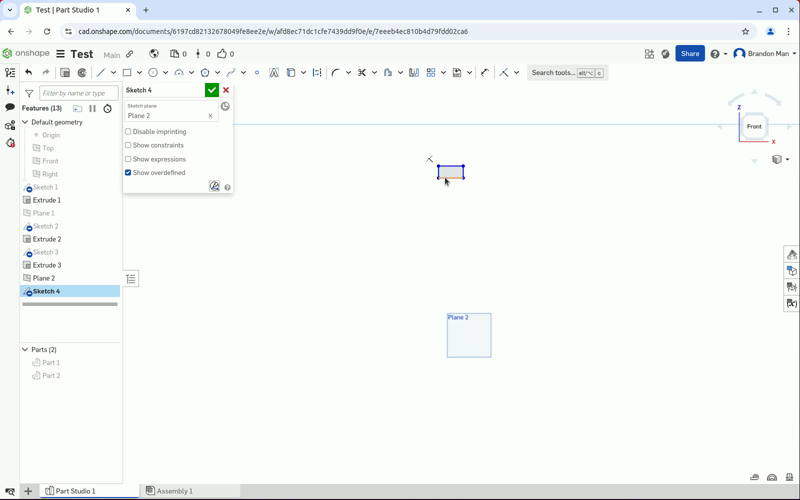
scroll(6)
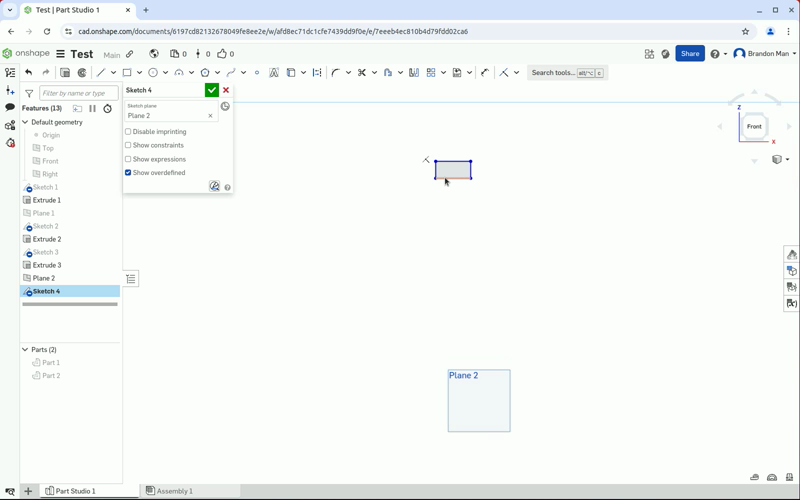
scroll(6)
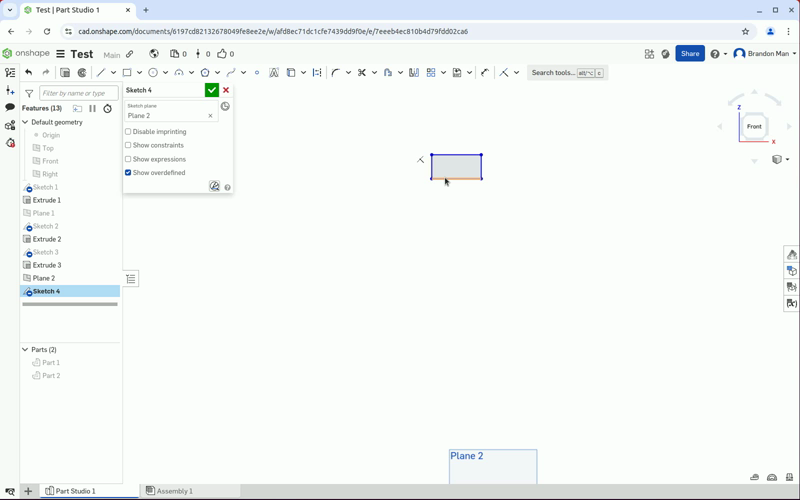
scroll(6)
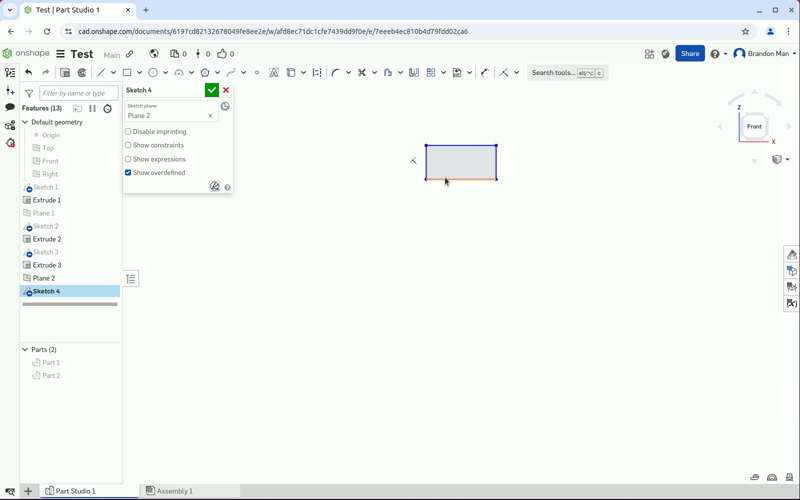
scroll(6)
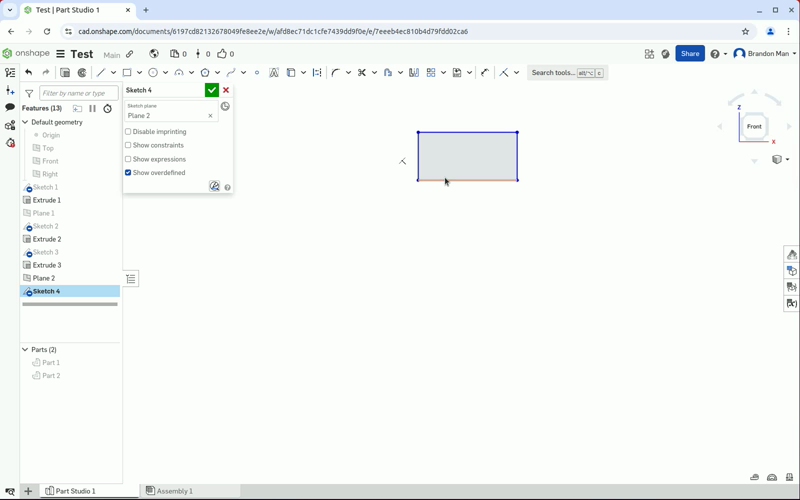
scroll(6)
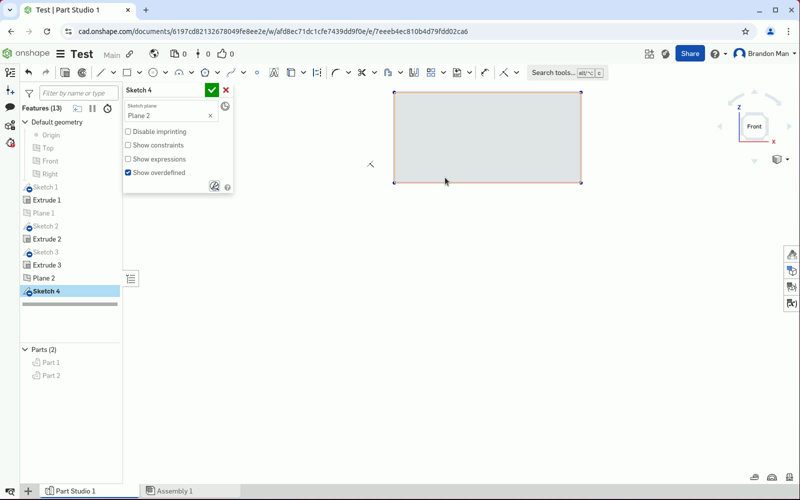
click(445, 177)
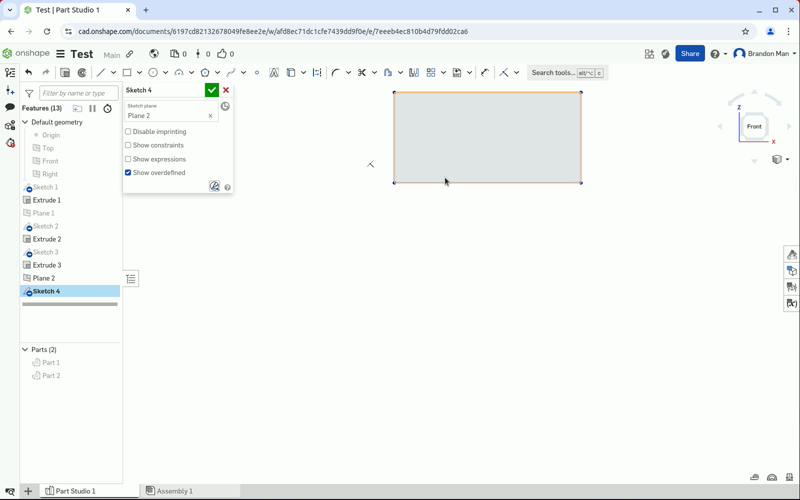
scroll(-6)
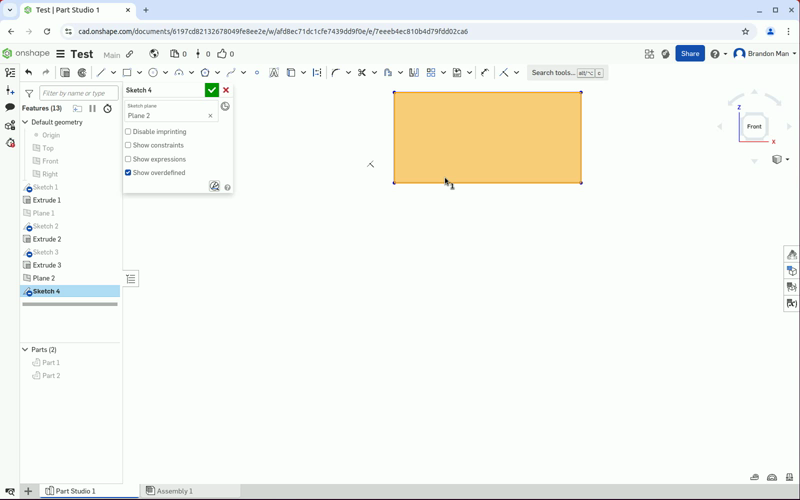
scroll(-6)
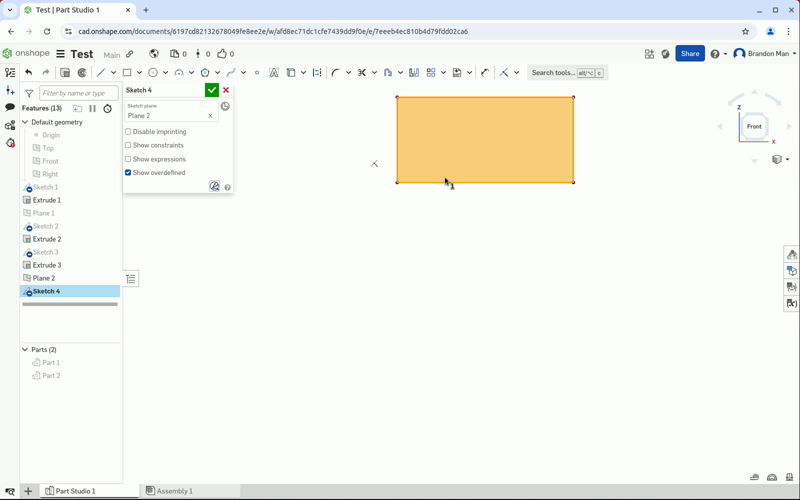
scroll(-6)
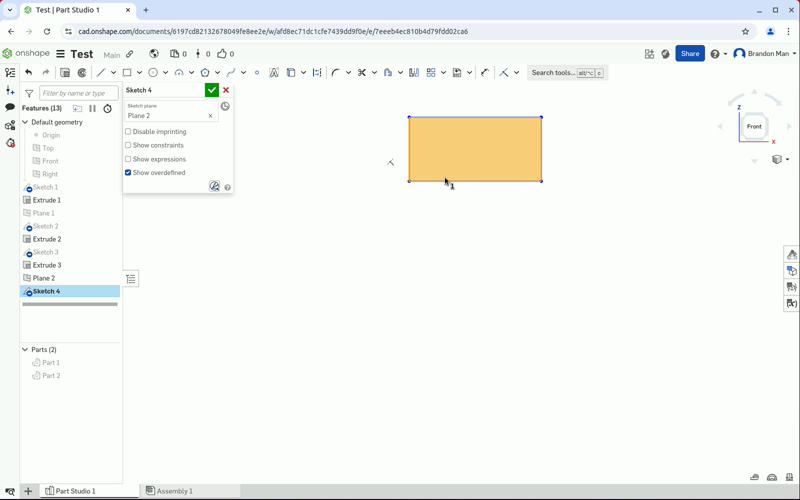
scroll(-6)
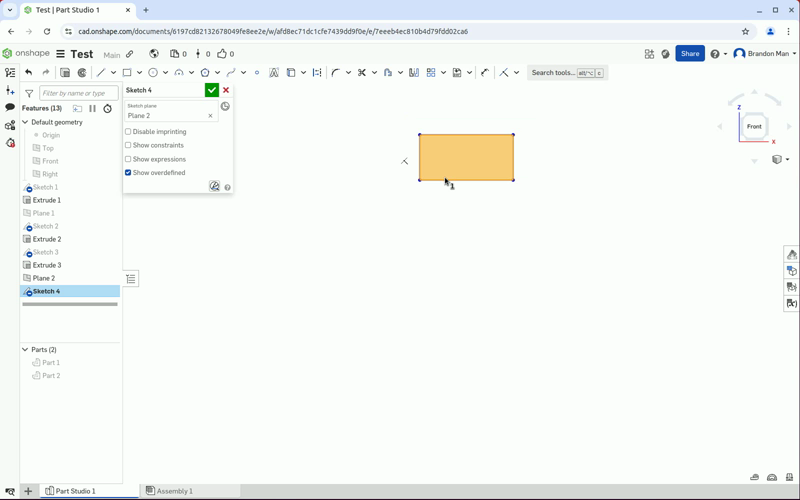
scroll(-6)
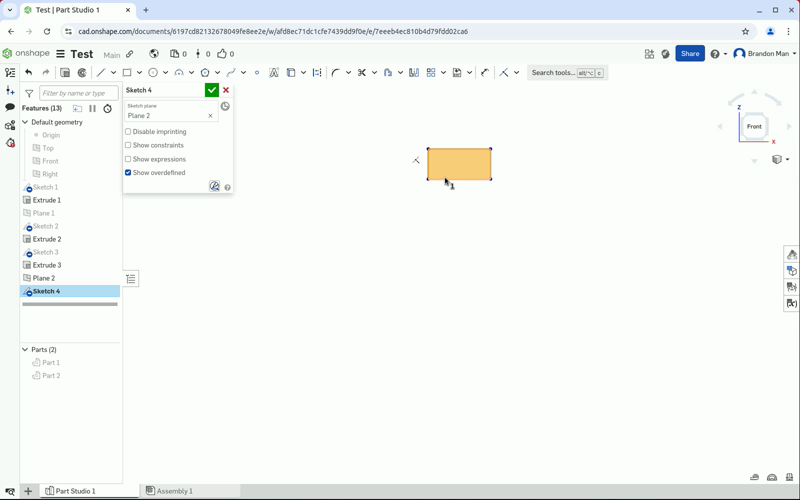
scroll(-6)
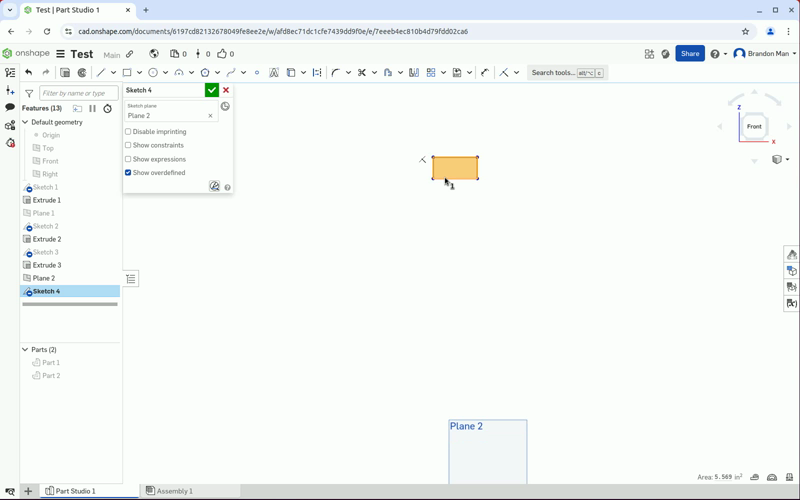
scroll(-6)
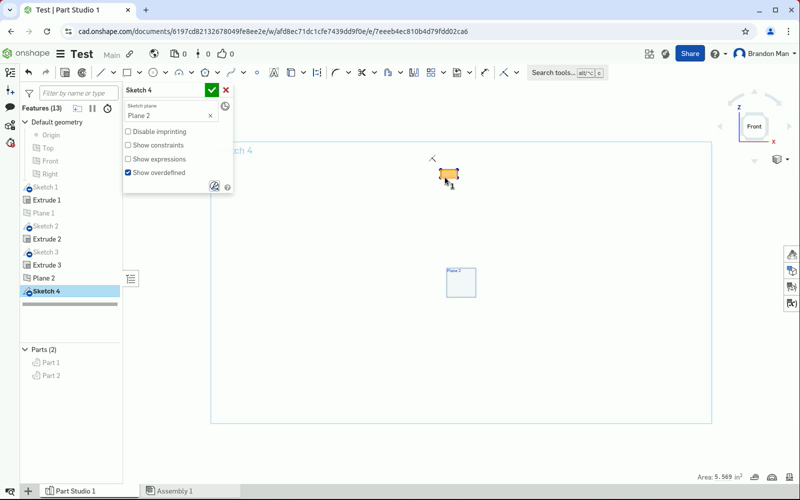
mouse_move(73, 352)
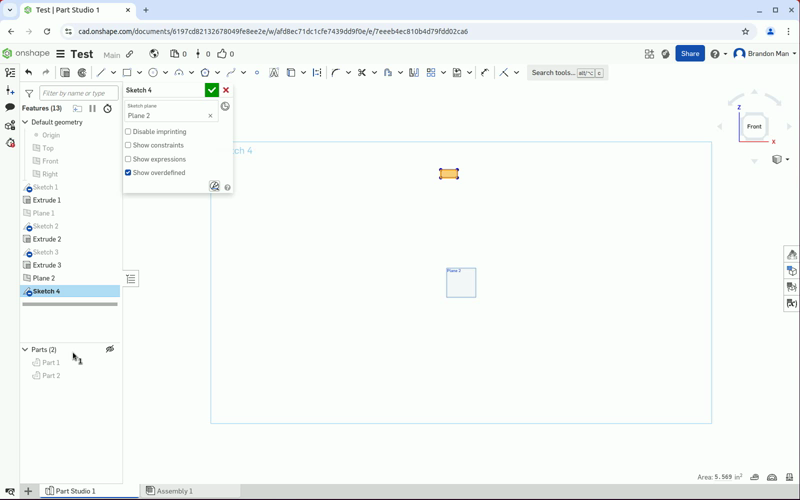
key(shift+y)
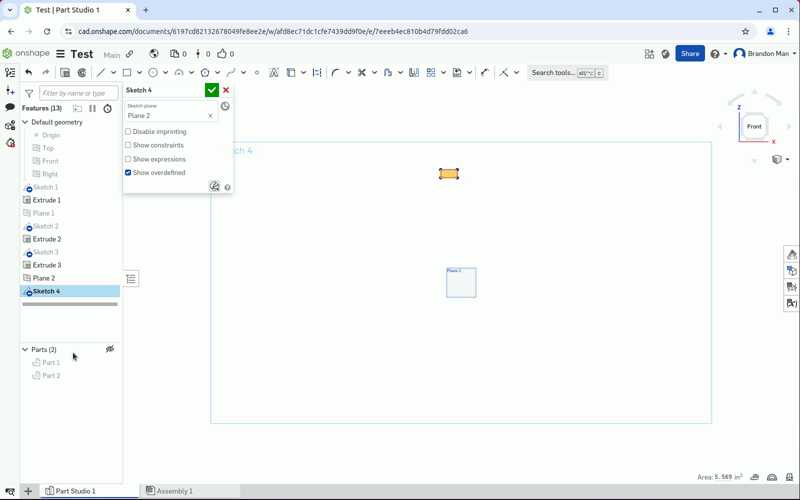
key(shift+e)
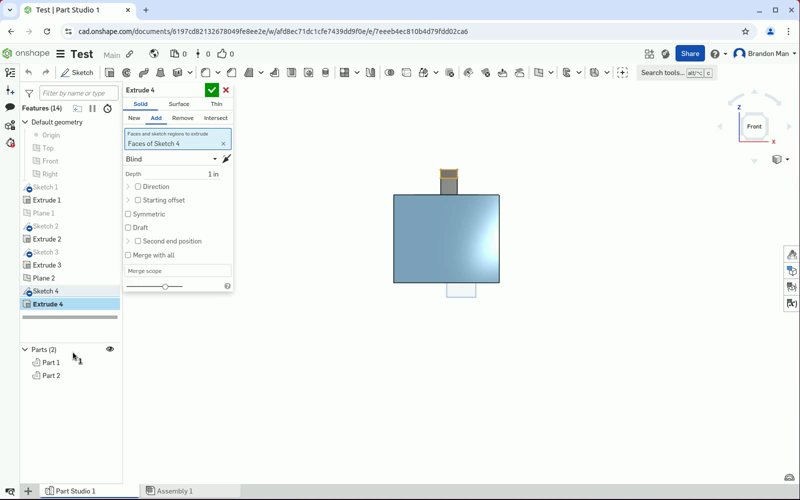
mouse_move(143, 106)
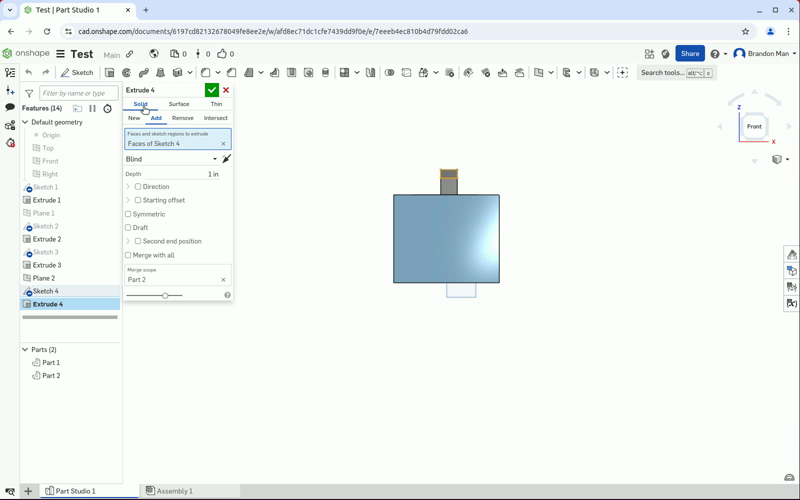
click(143, 106)
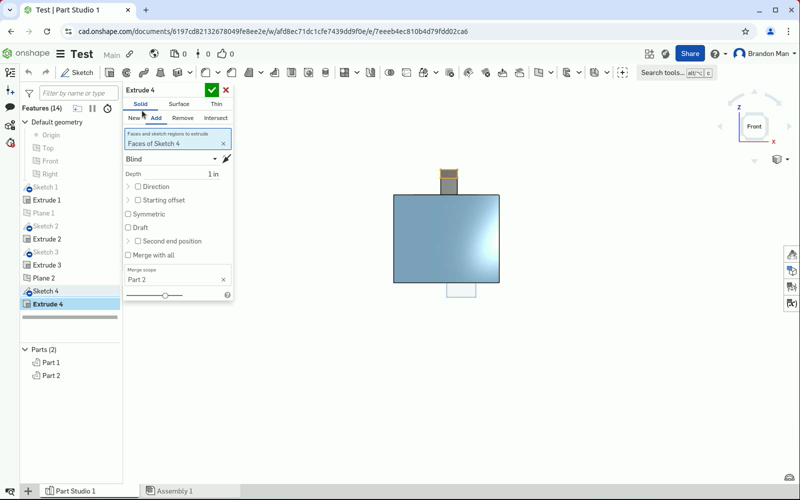
mouse_move(137, 120)
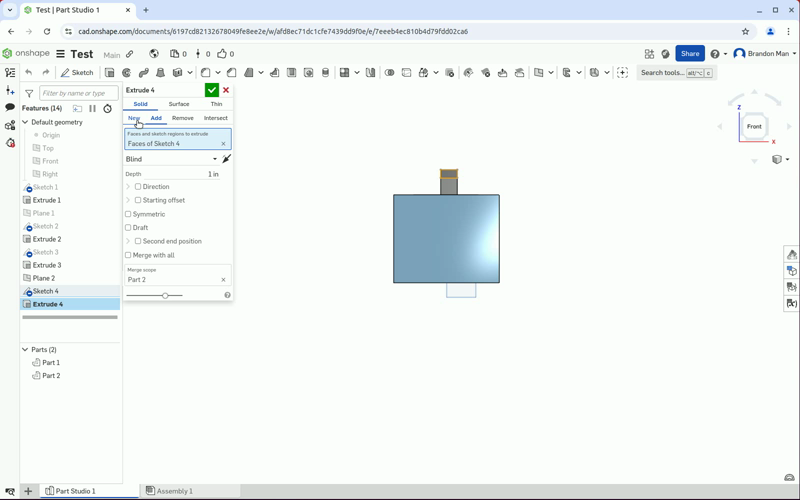
click(137, 120)
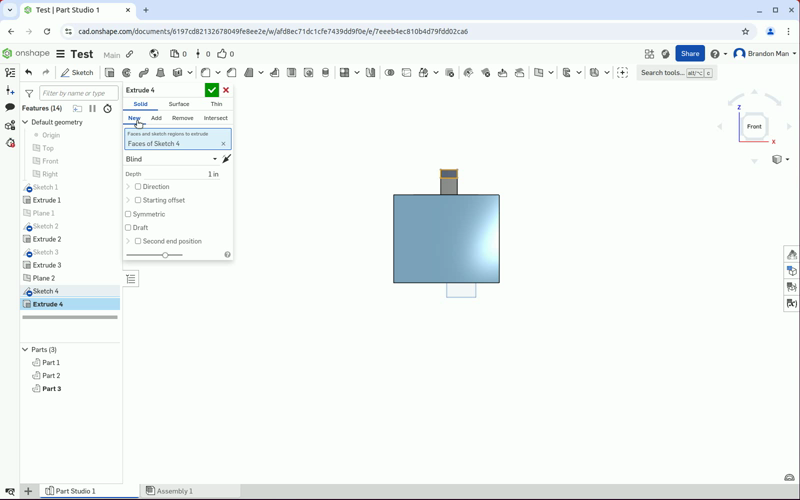
key(tab, 4)
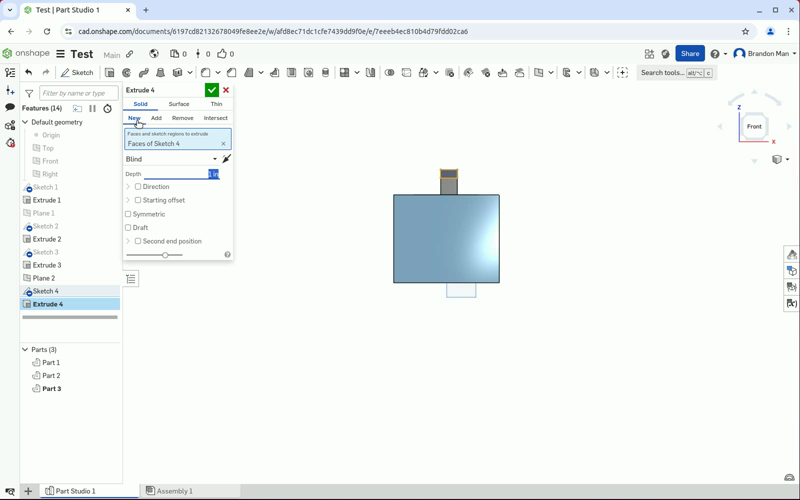
text(1.444)
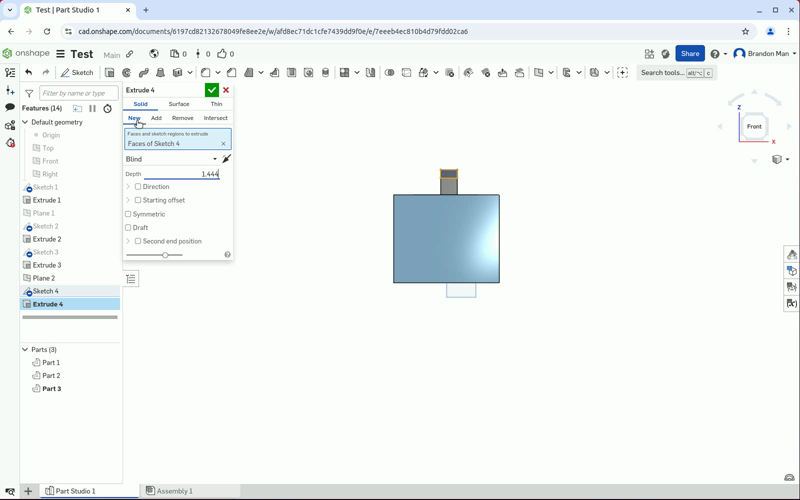
key(enter)
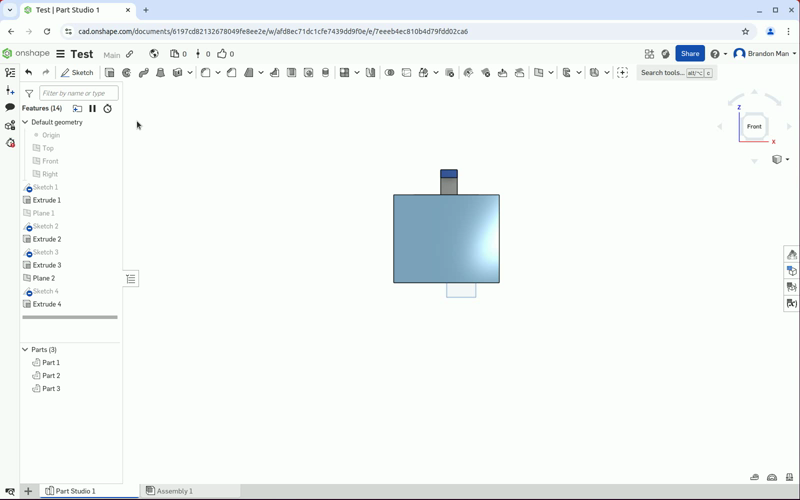
key(shift+h)
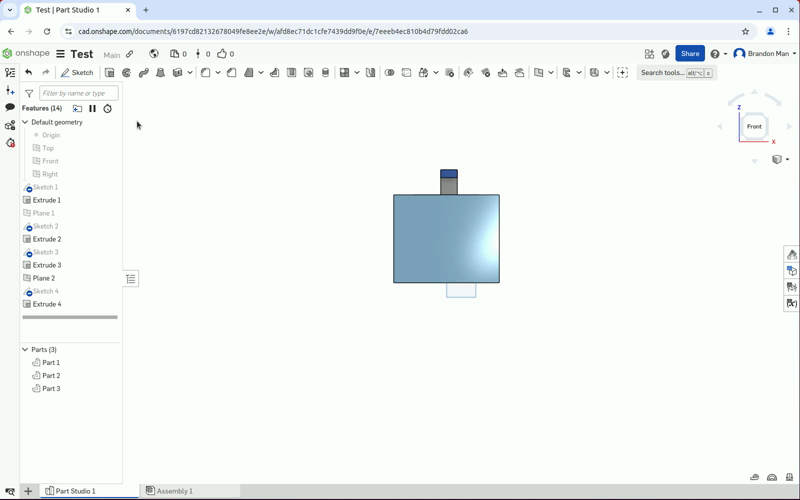
key(shift+h)
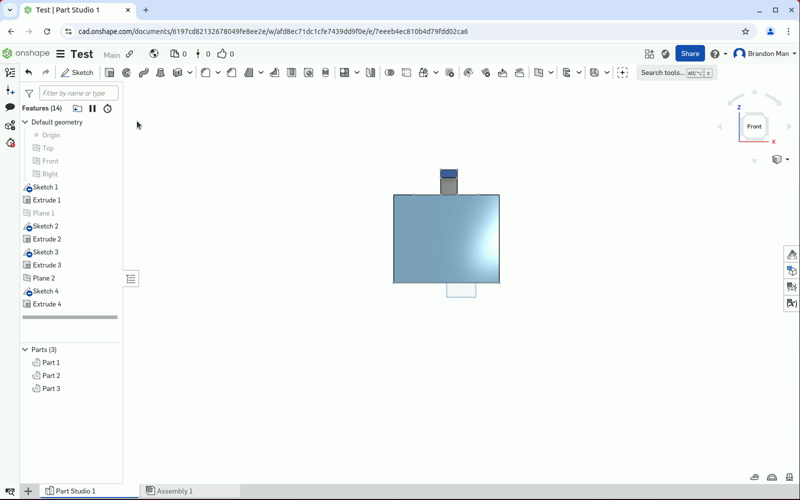
key(shift+7)
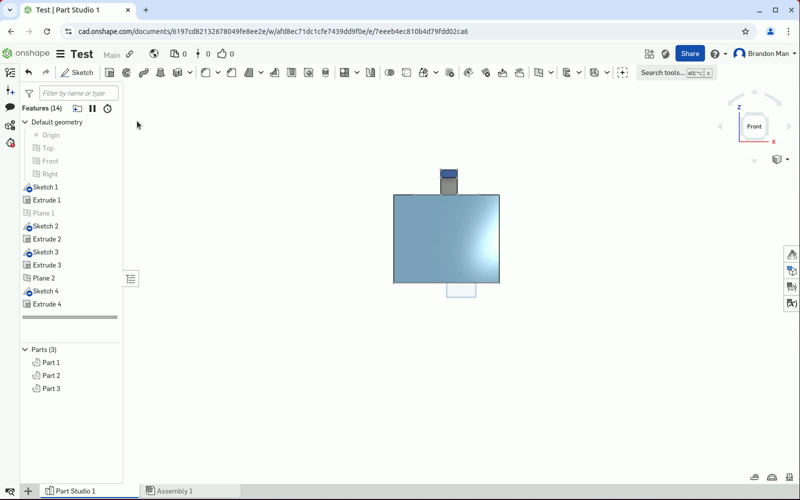
key(left, 2)
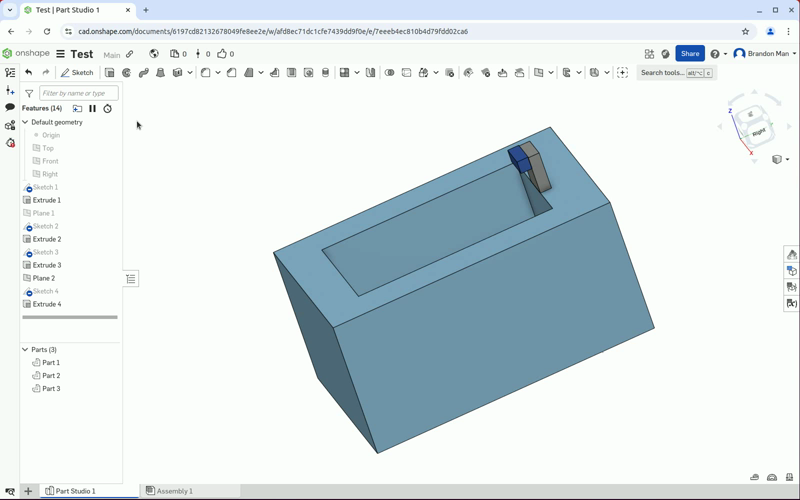
key(down, 2)
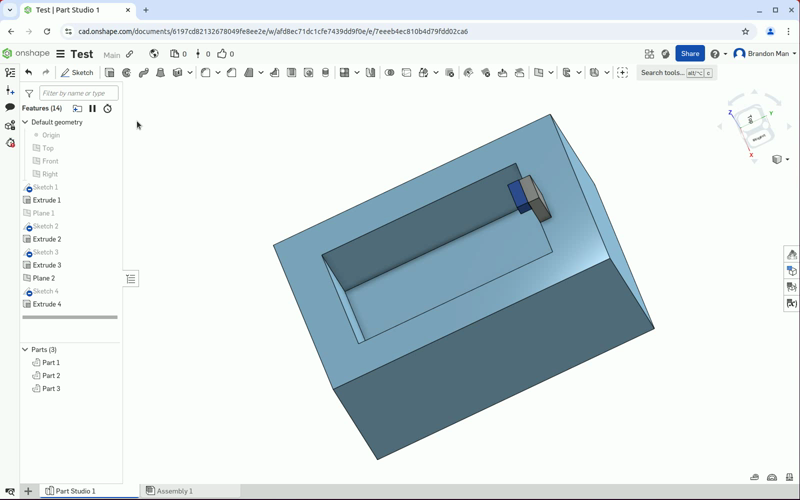
key(up, 2)
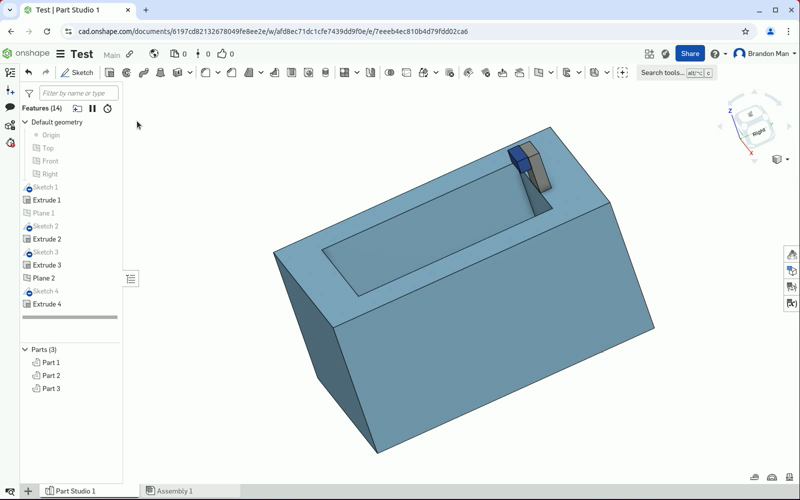
key(right, 2)
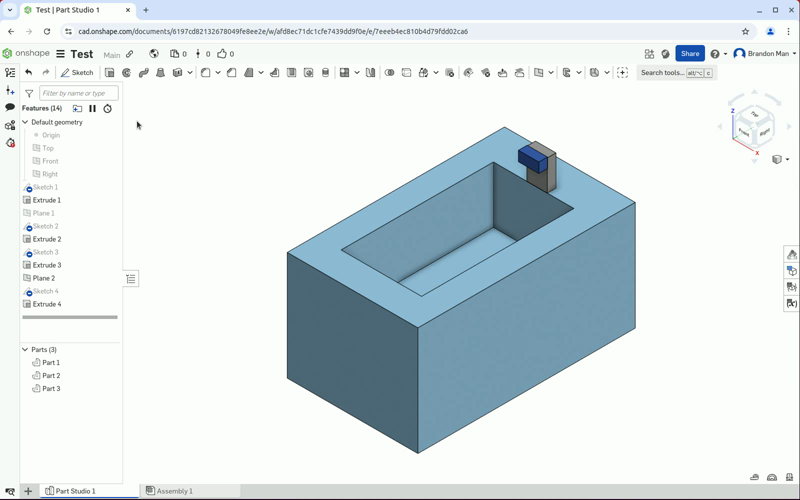
mouse_move(73, 189)
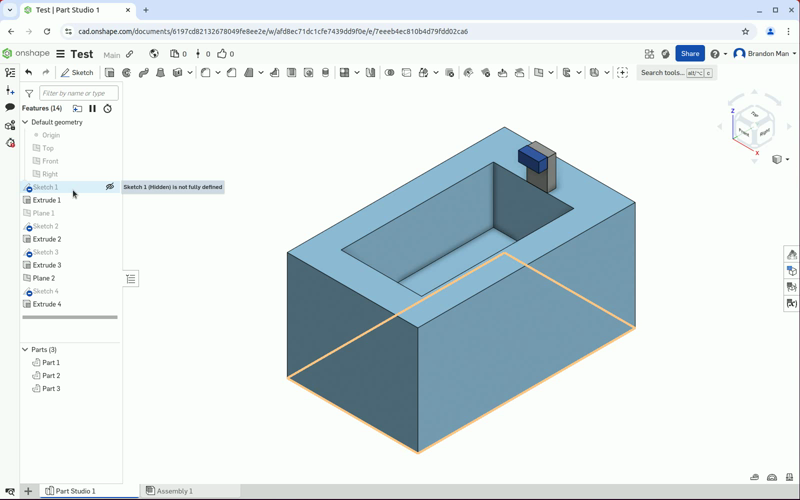
click(73, 189)